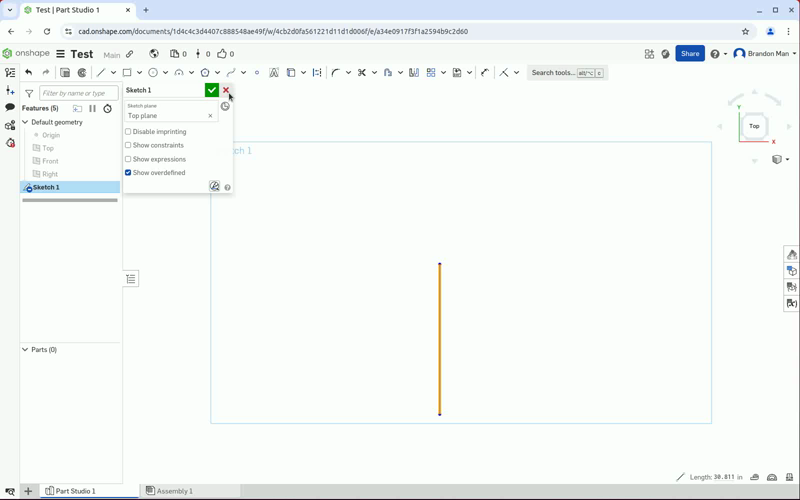
key(shift+h)
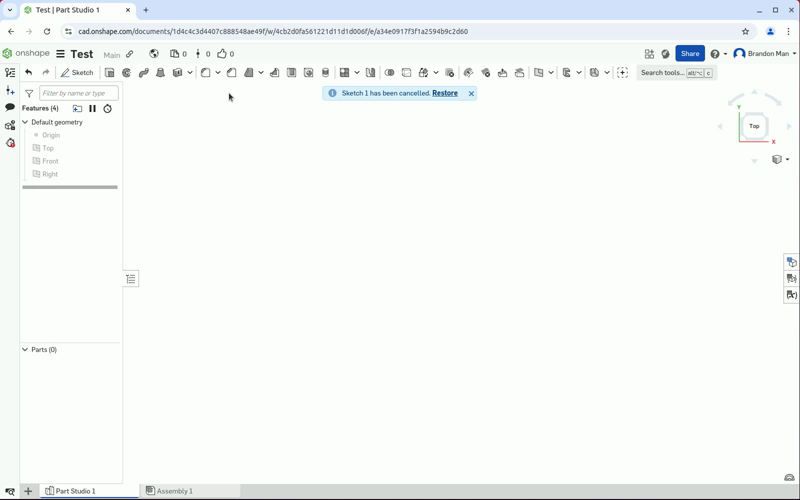
mouse_move(73, 352)
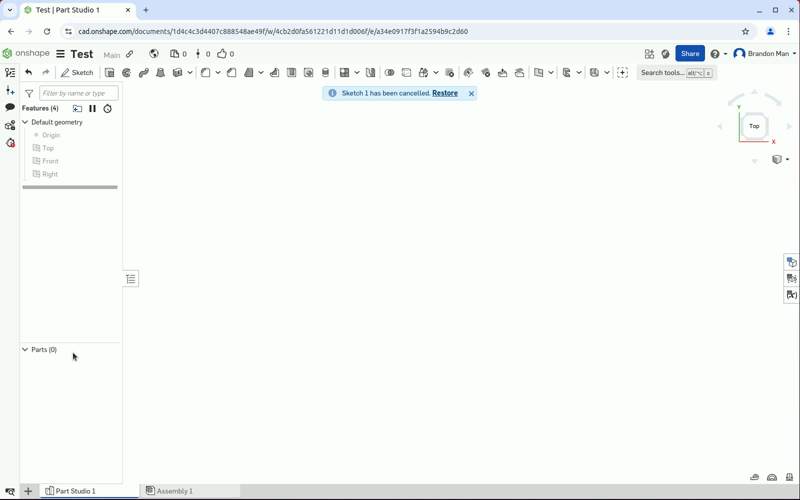
key(y)
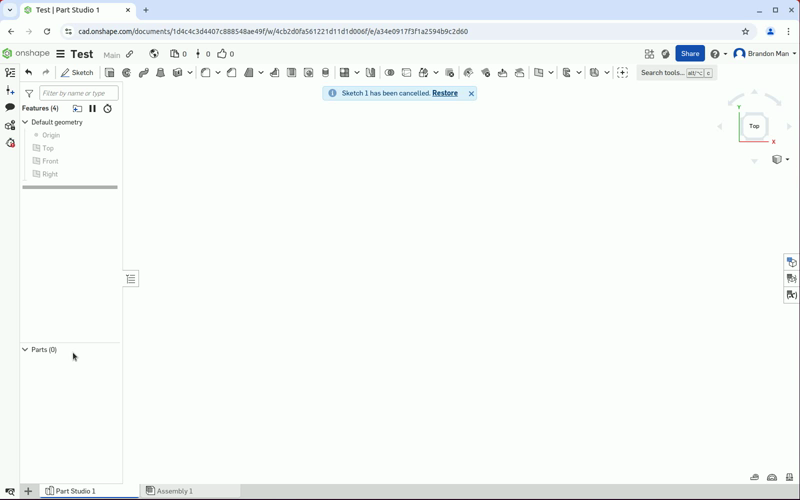
key(shift+p)
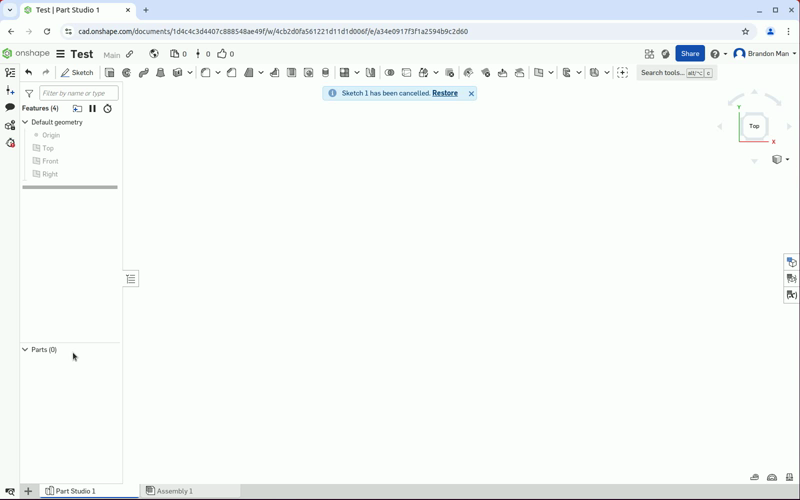
key(space)
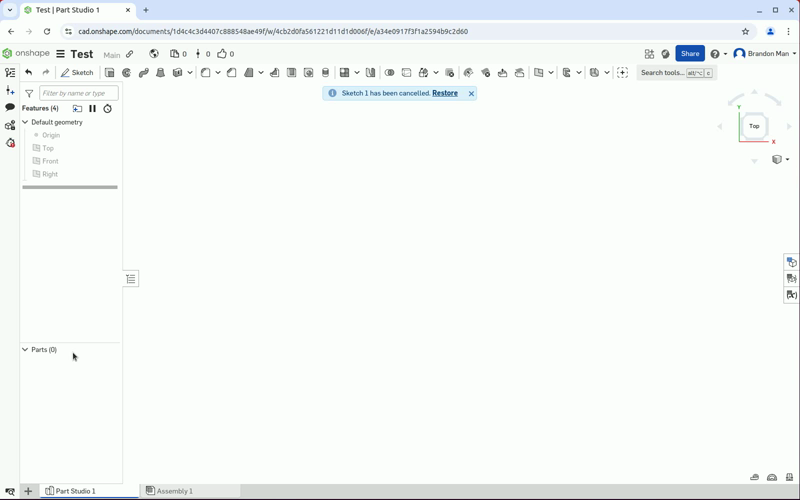
key_down(shift)
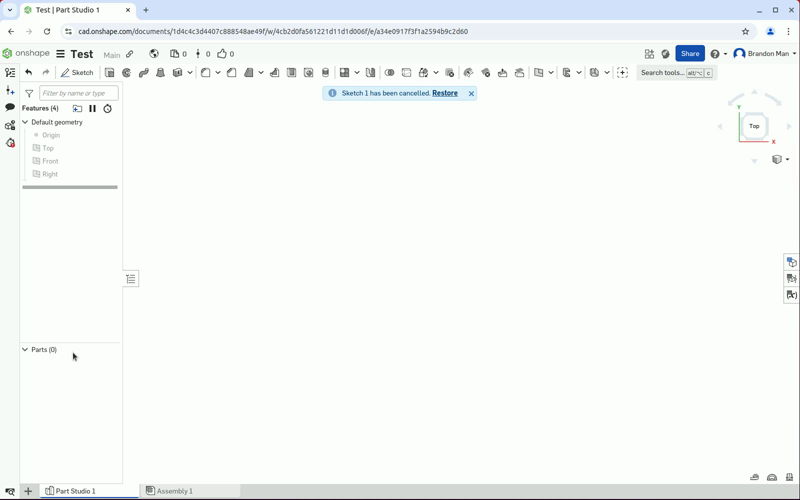
key(up)
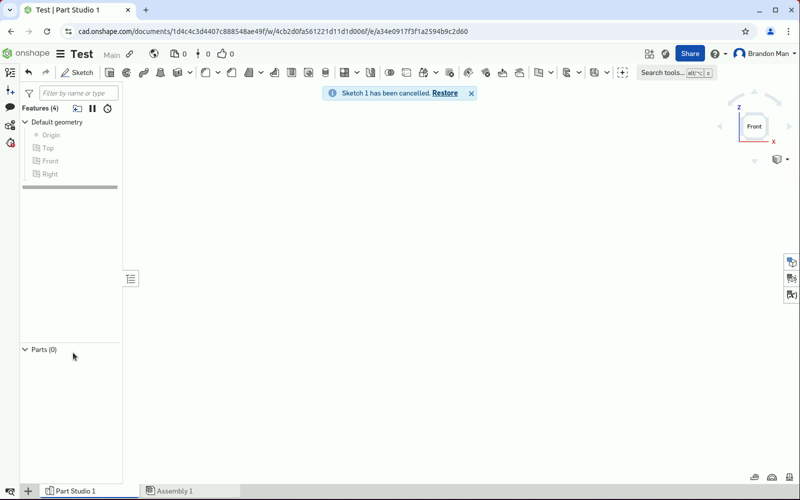
key_up(shift)
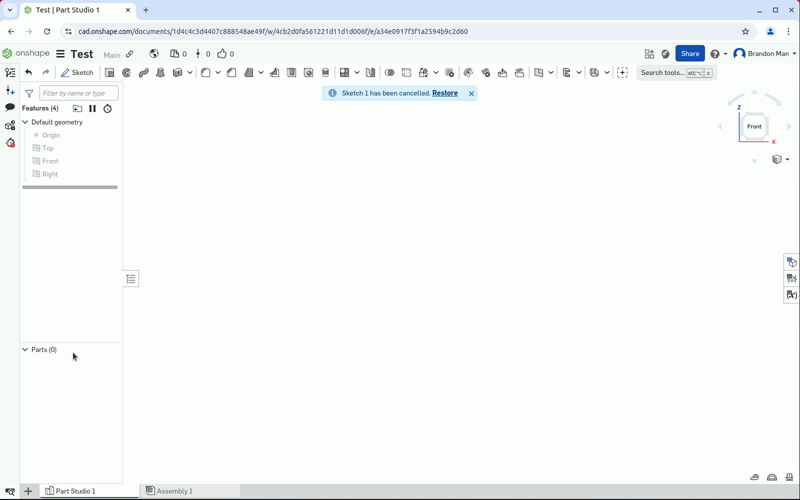
mouse_move(73, 352)
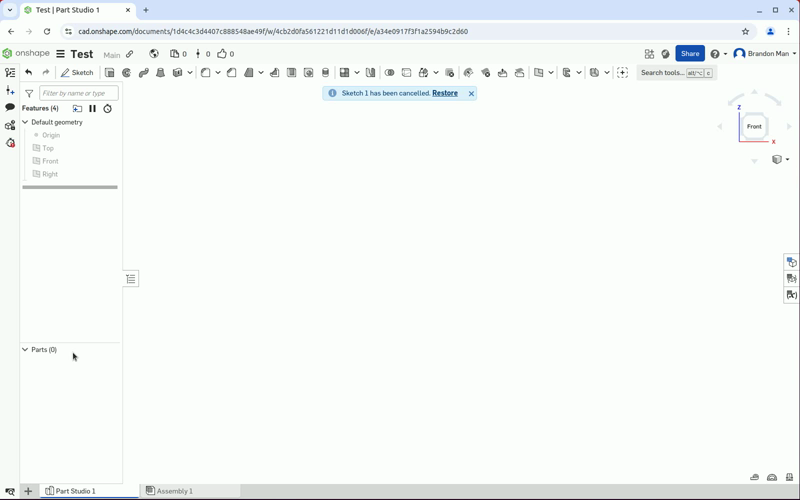
key(shift+y)
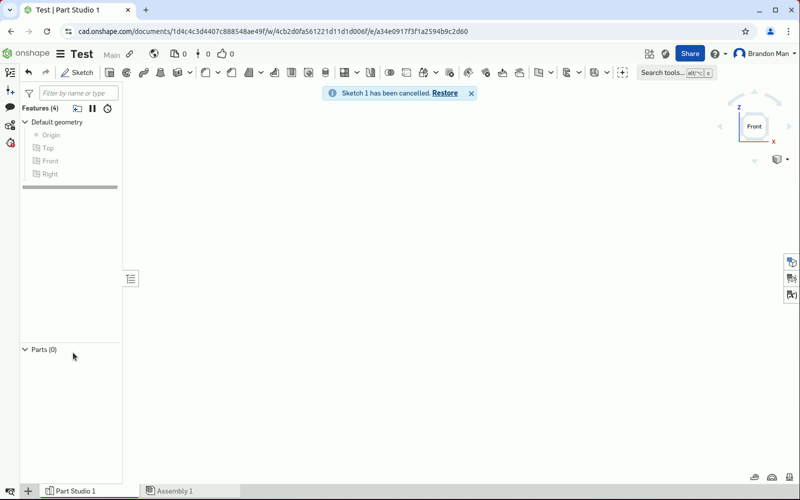
key(shift+s)
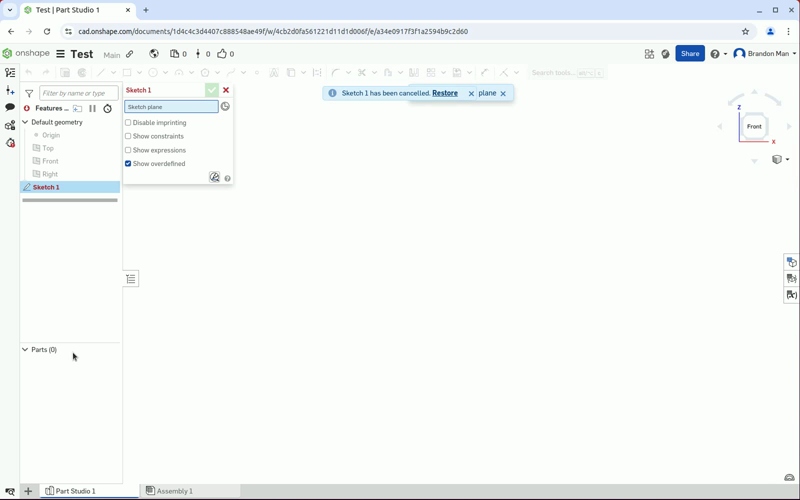
mouse_move(73, 163)
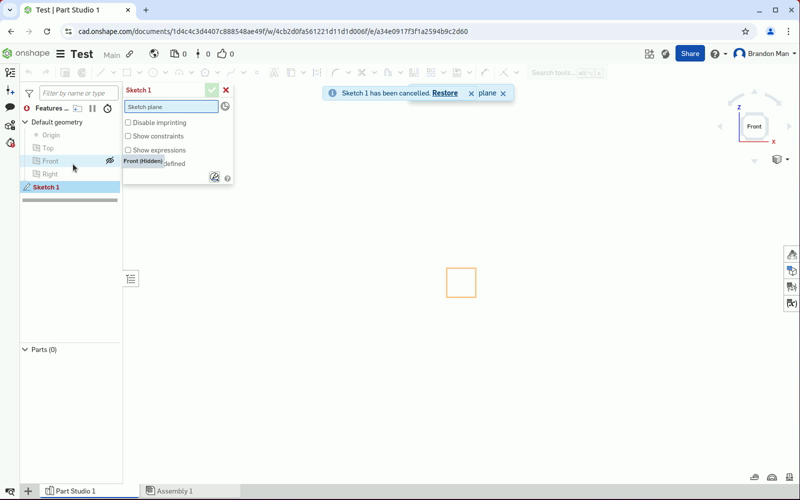
click(73, 163)
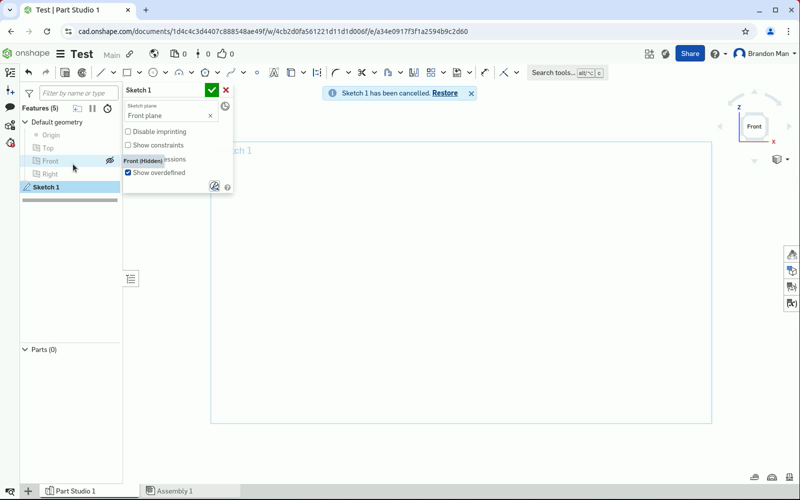
mouse_move(73, 352)
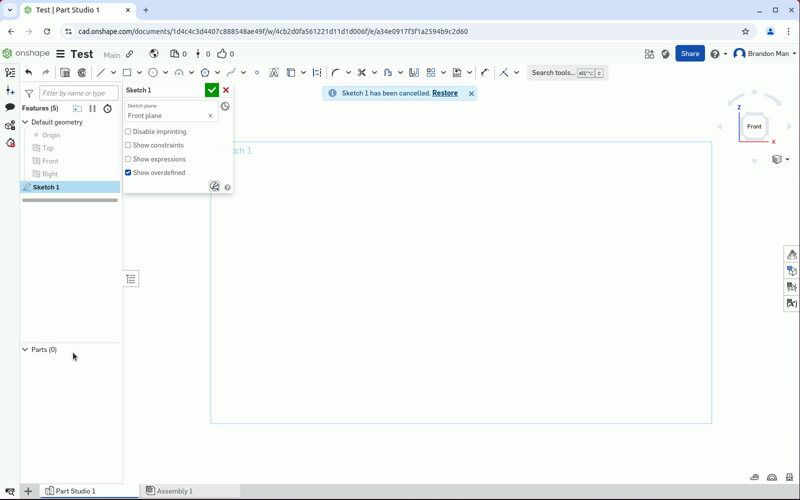
key(y)
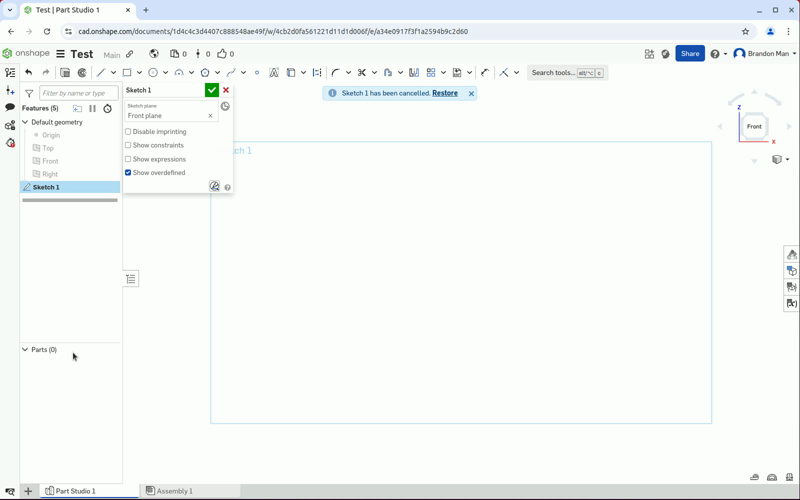
key(l)
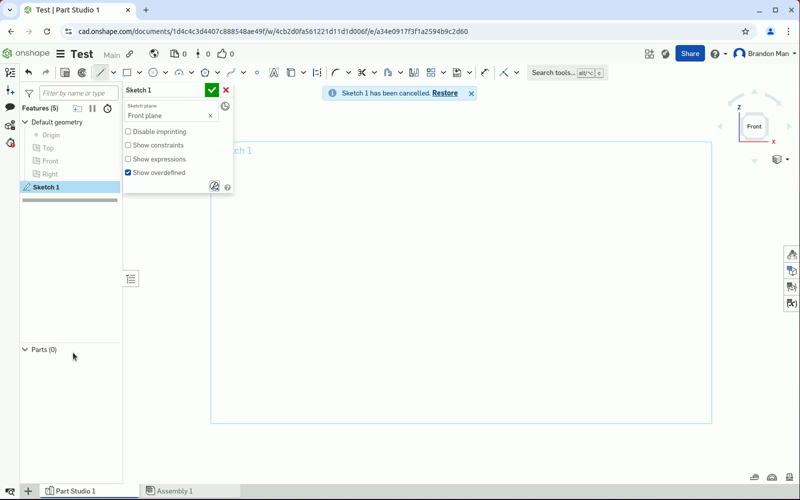
key_down(shift)
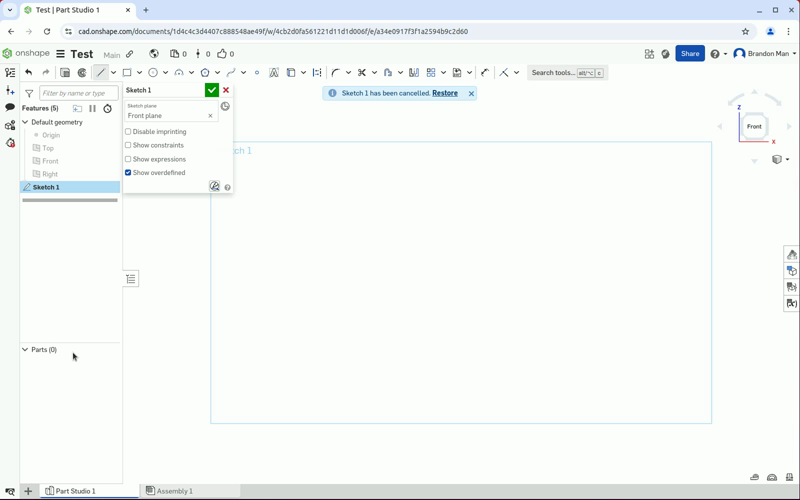
mouse_move(403, 282)
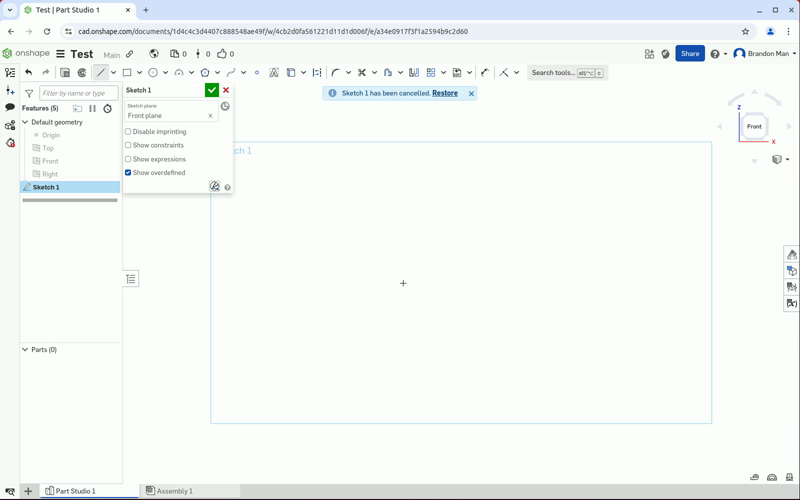
click(403, 282)
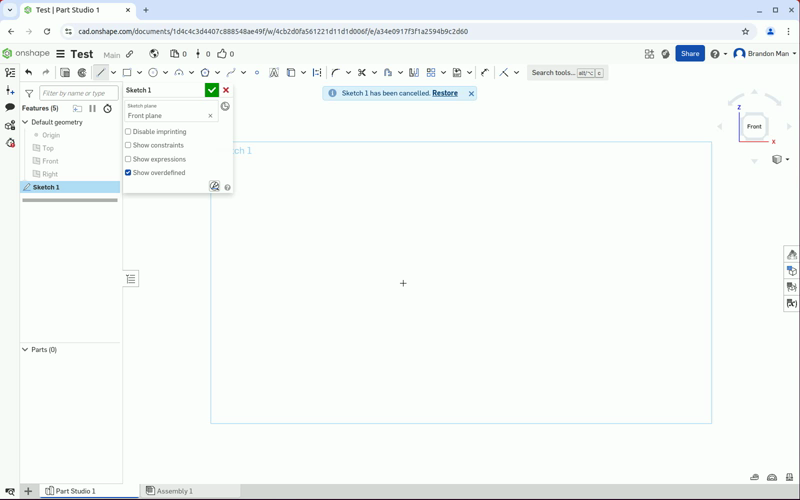
key_up(shift)
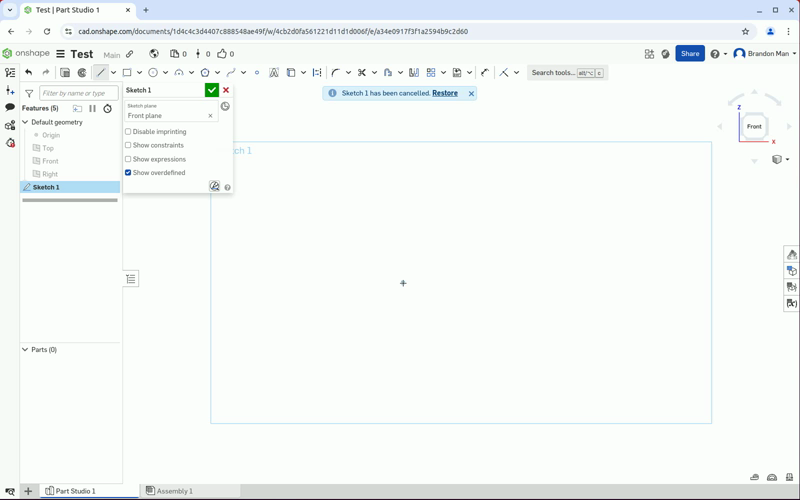
key_down(shift)
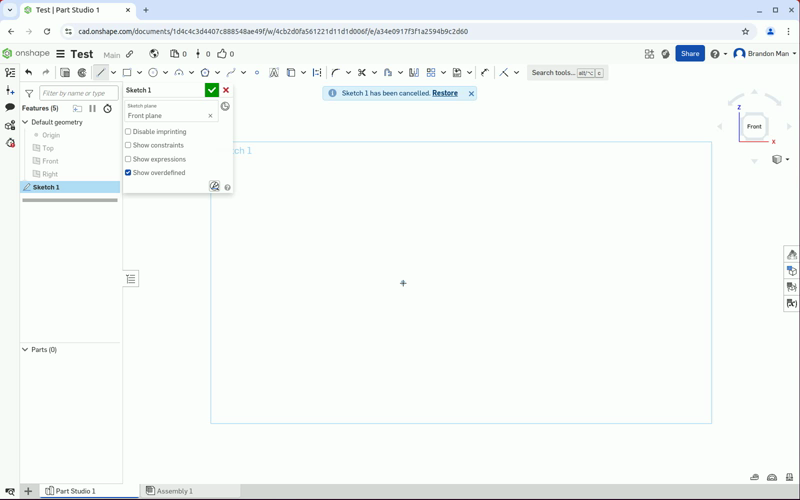
mouse_move(433, 282)
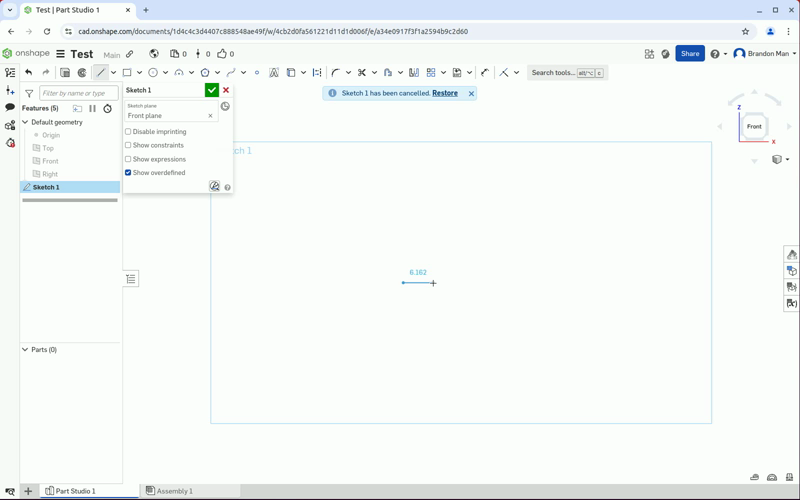
mouse_move(432, 282)
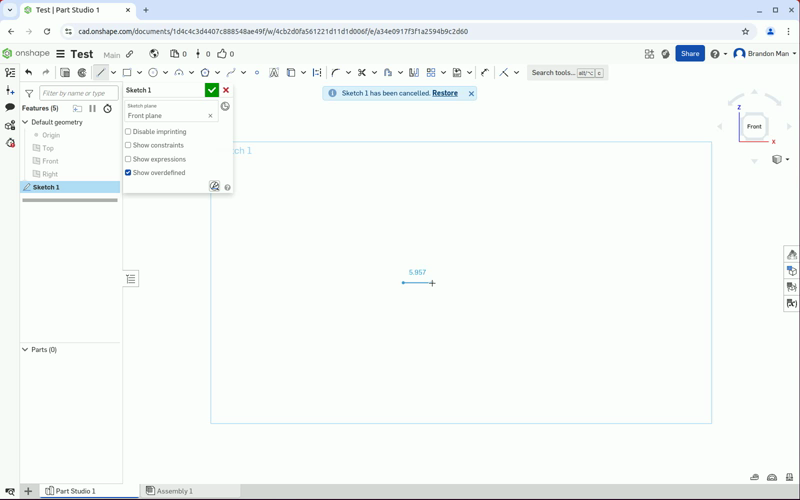
click(432, 282)
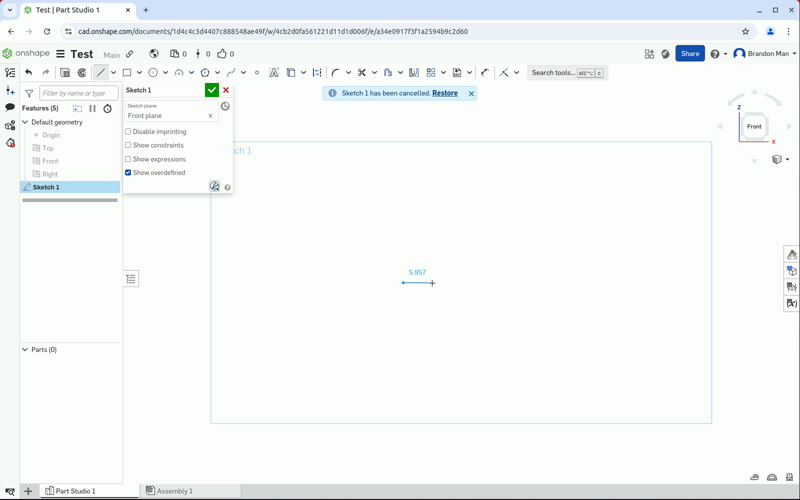
key_up(shift)
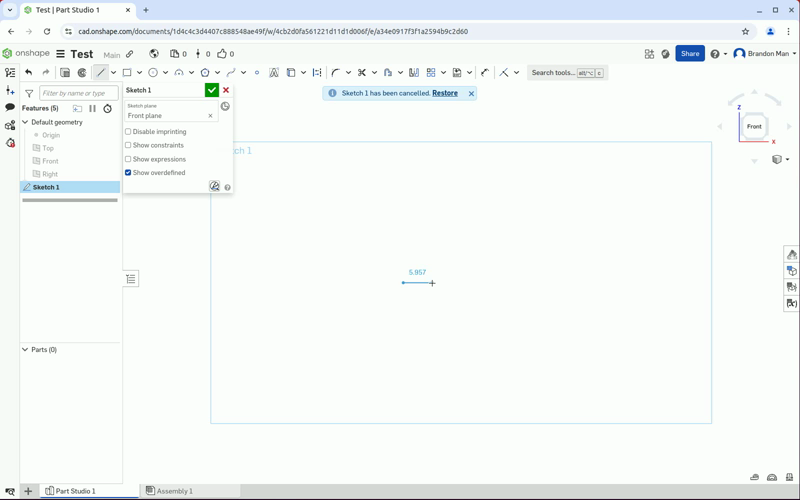
key_down(shift)
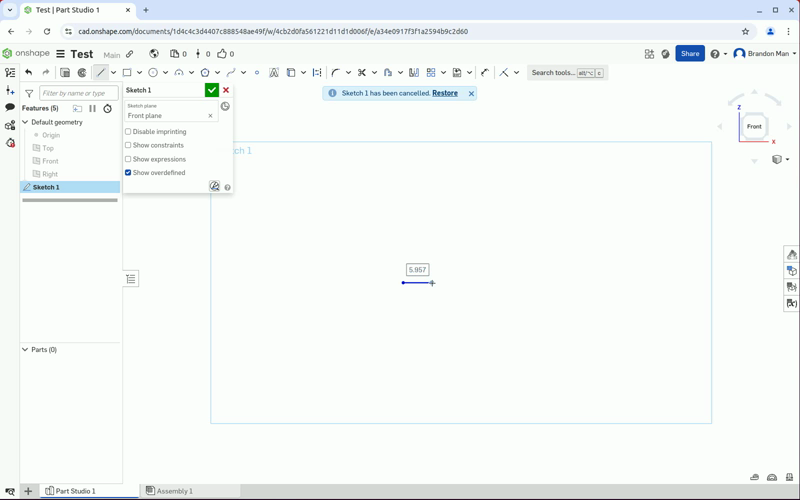
mouse_move(462, 282)
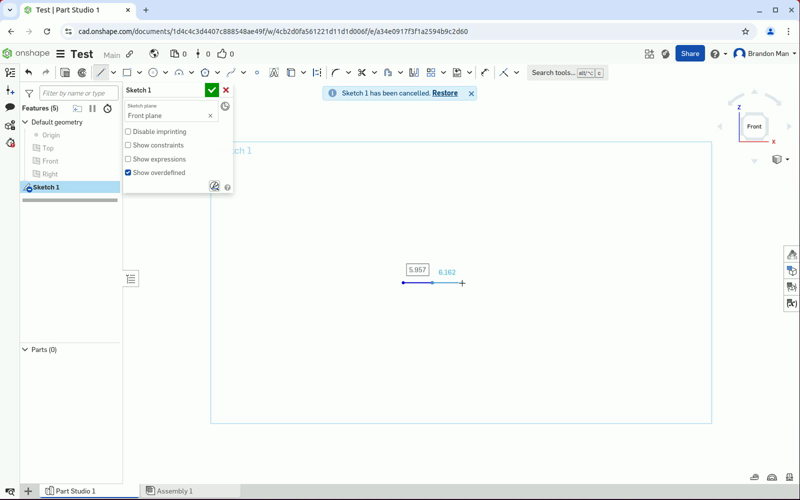
mouse_move(432, 253)
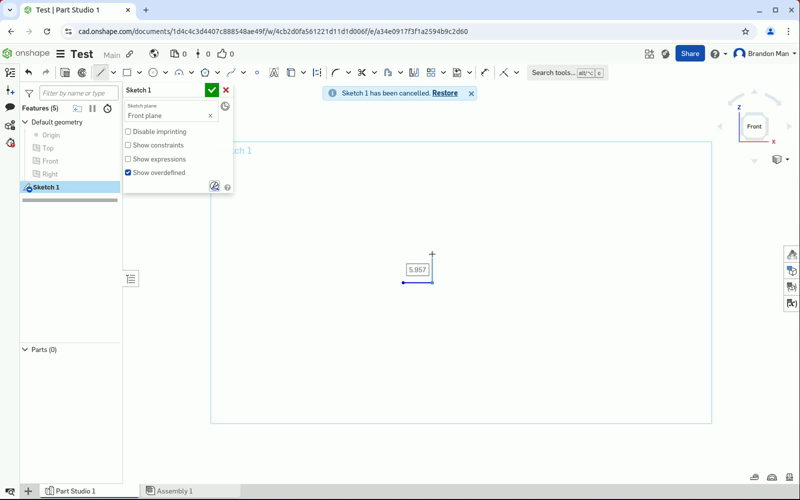
click(432, 253)
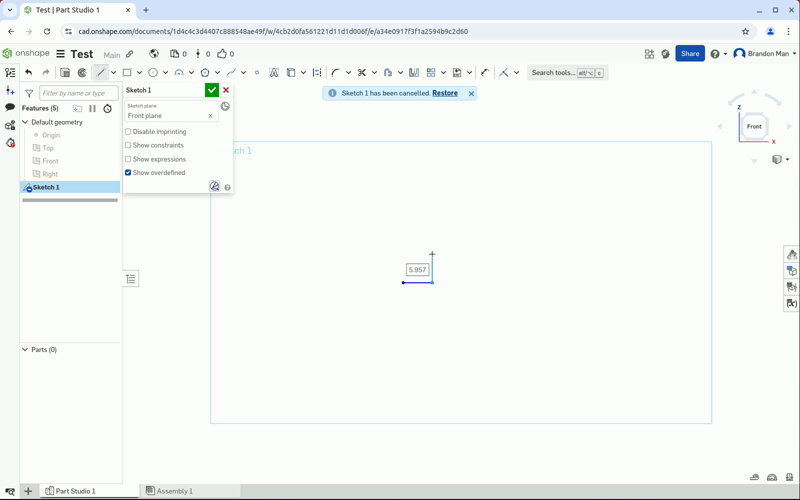
key_up(shift)
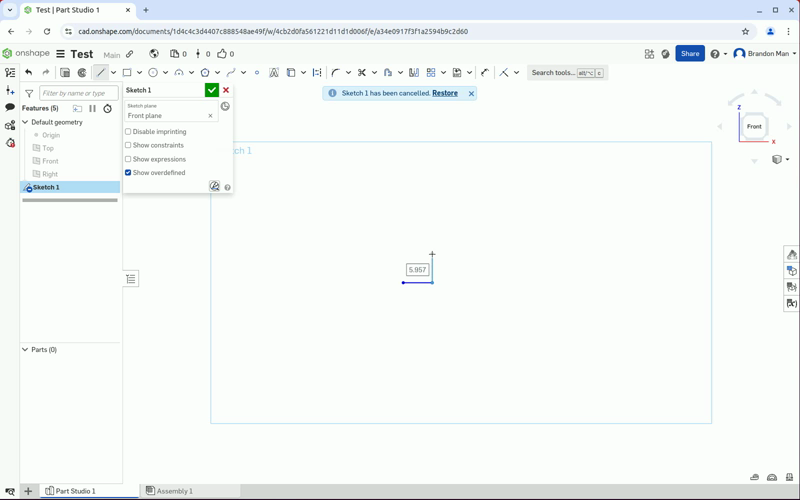
key_down(shift)
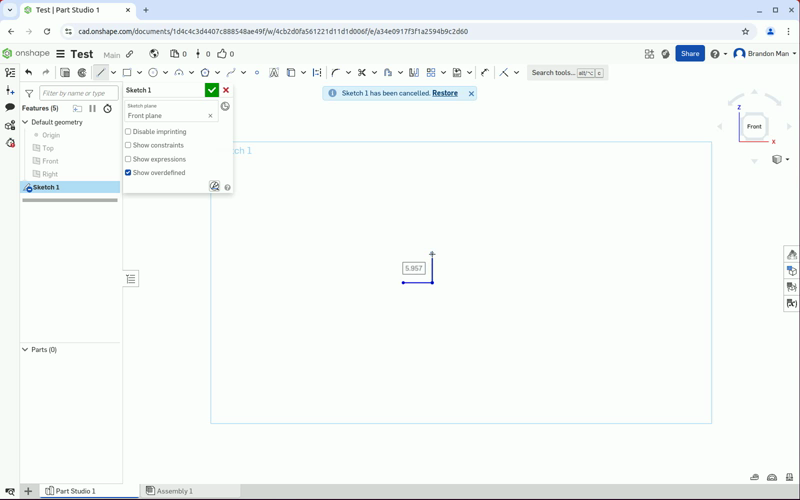
mouse_move(462, 253)
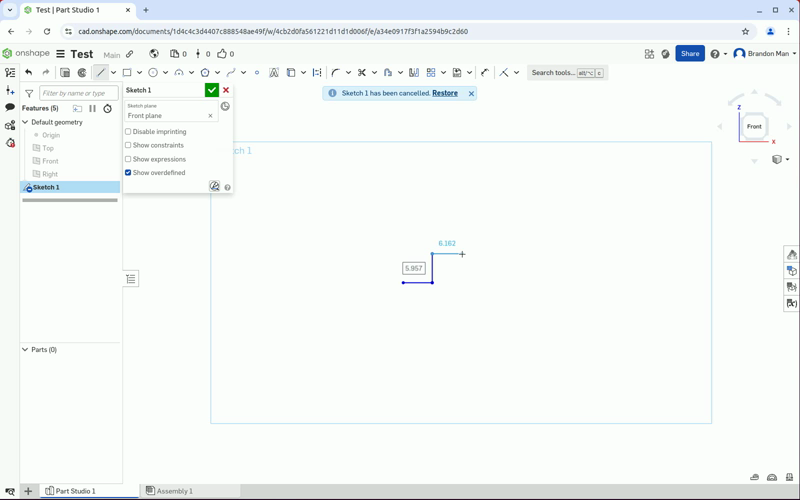
mouse_move(403, 253)
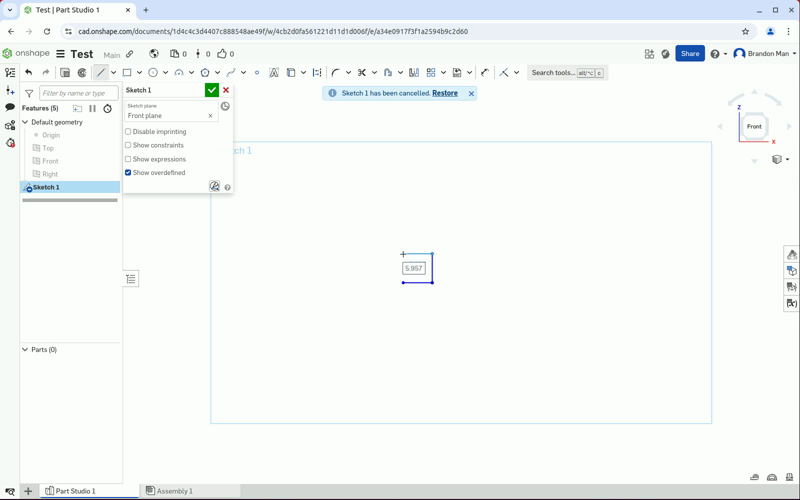
click(403, 253)
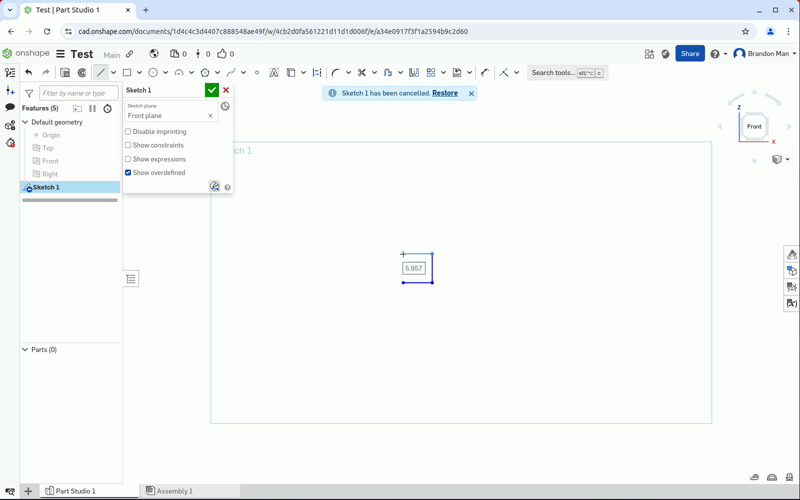
key_up(shift)
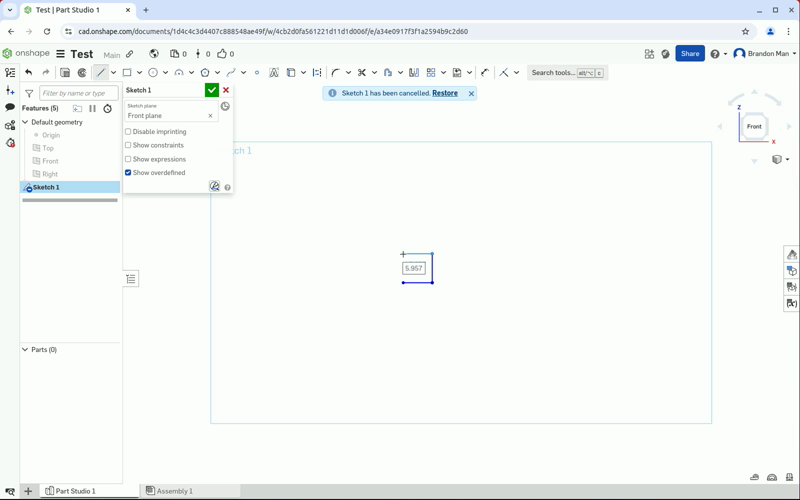
mouse_move(433, 253)
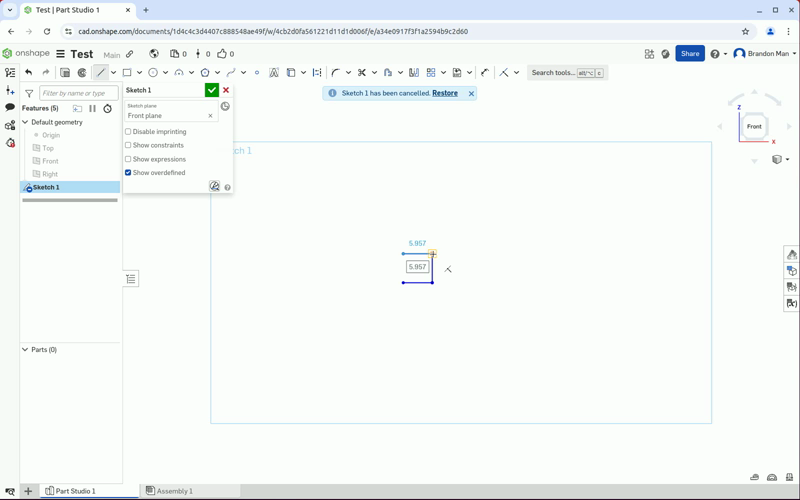
key_down(shift)
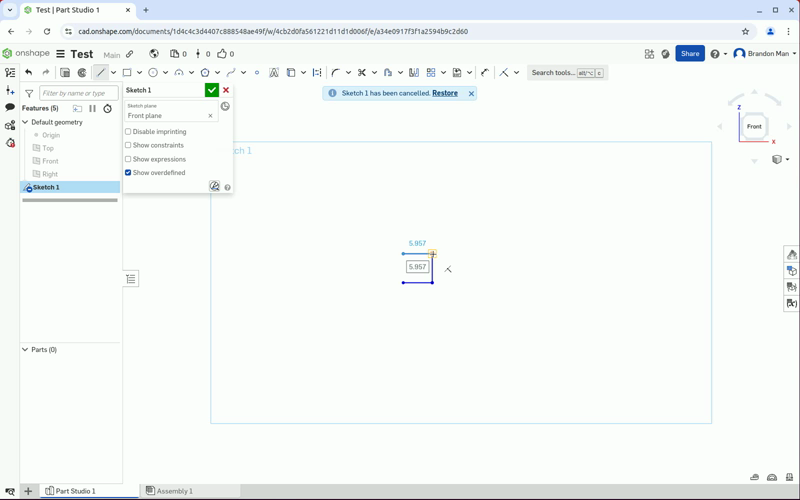
mouse_move(403, 282)
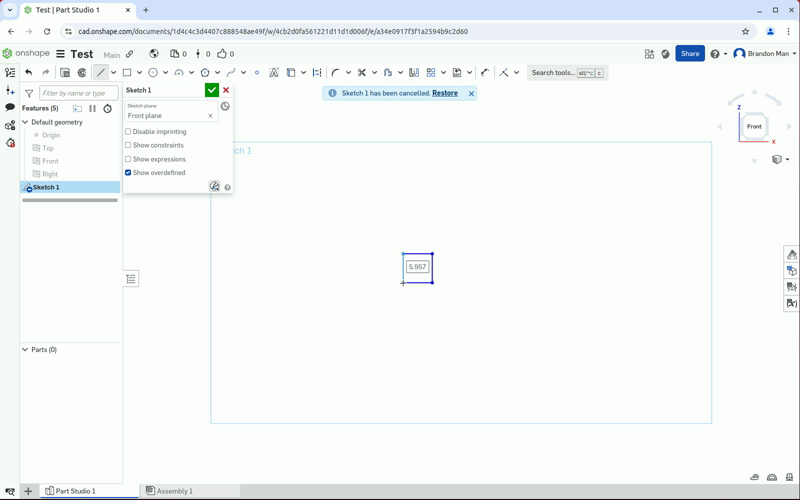
key_up(shift)
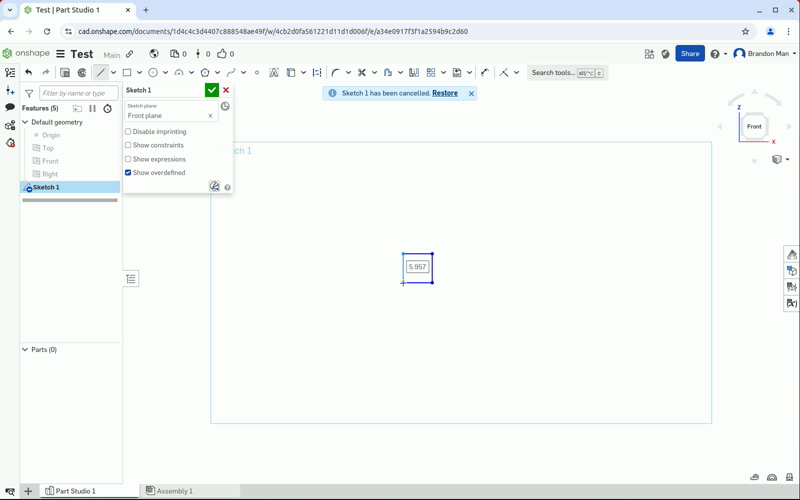
click(403, 282)
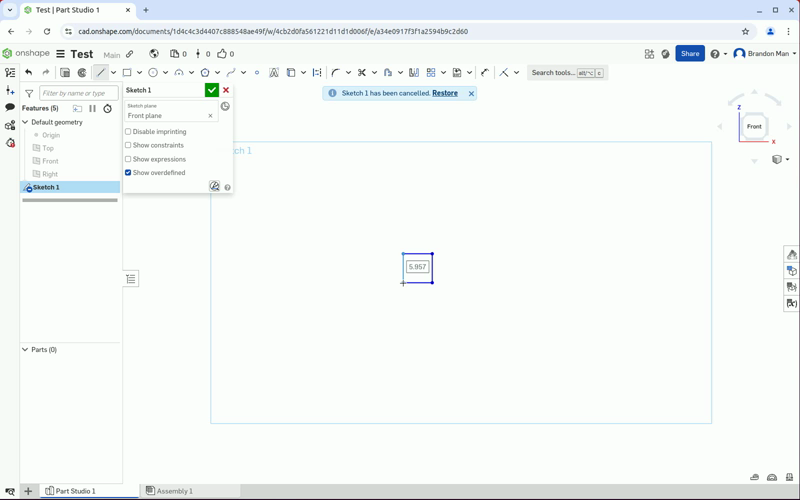
key(esc)
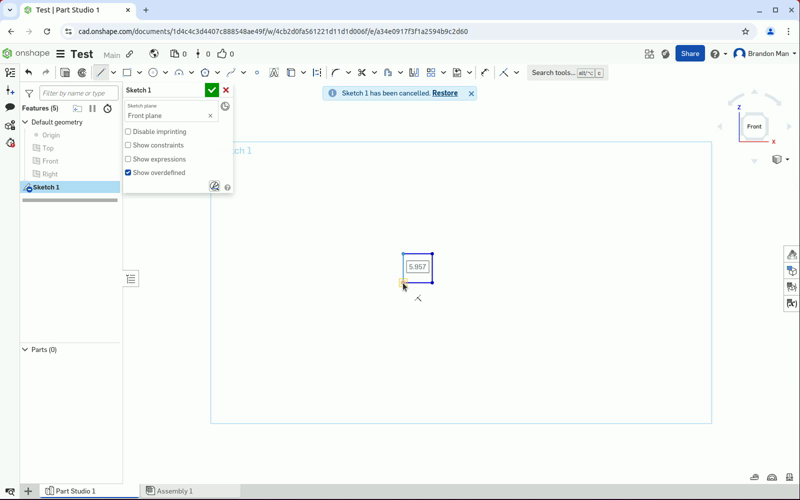
mouse_move(404, 278)
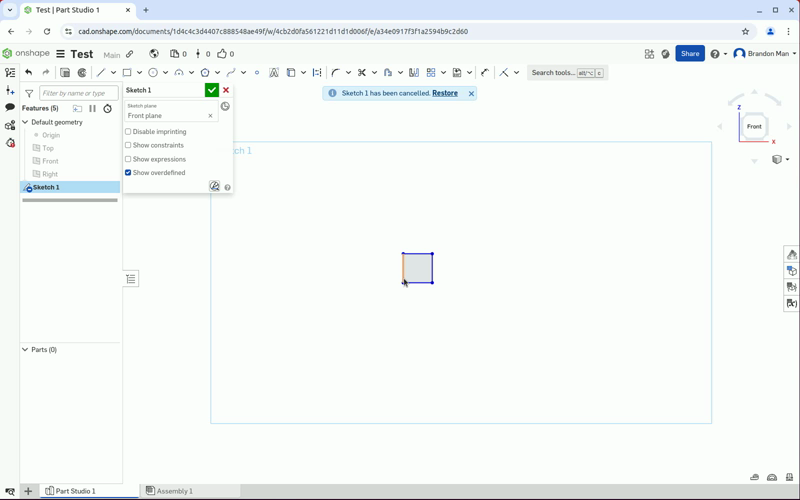
scroll(6)
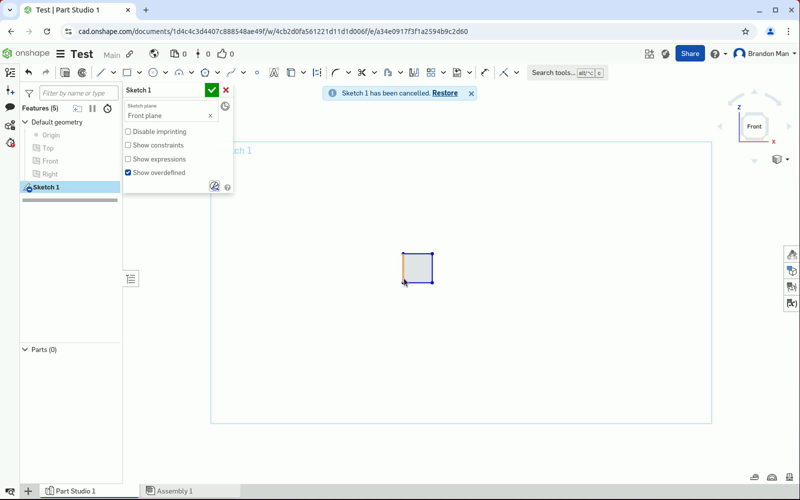
scroll(6)
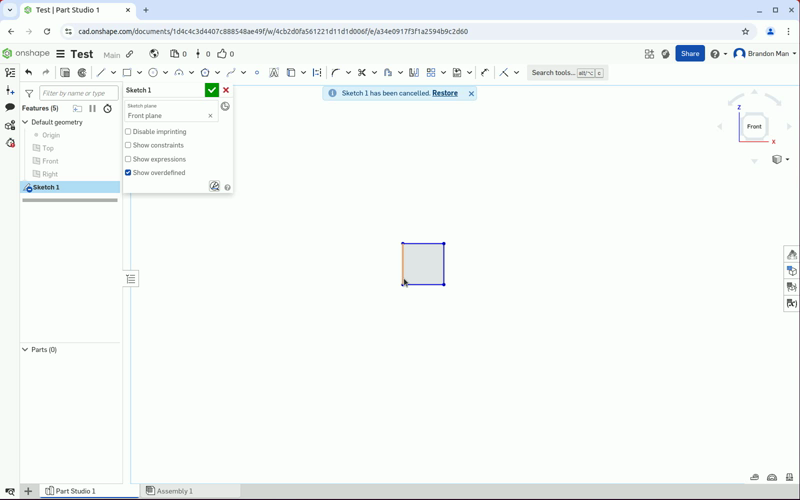
scroll(6)
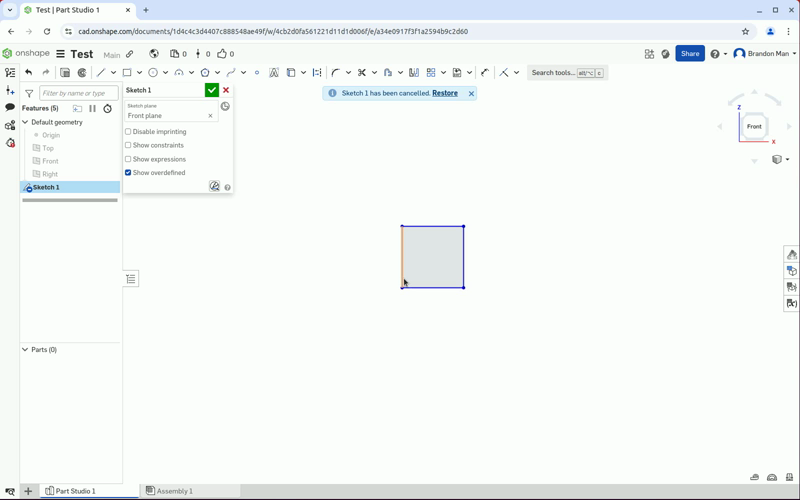
scroll(6)
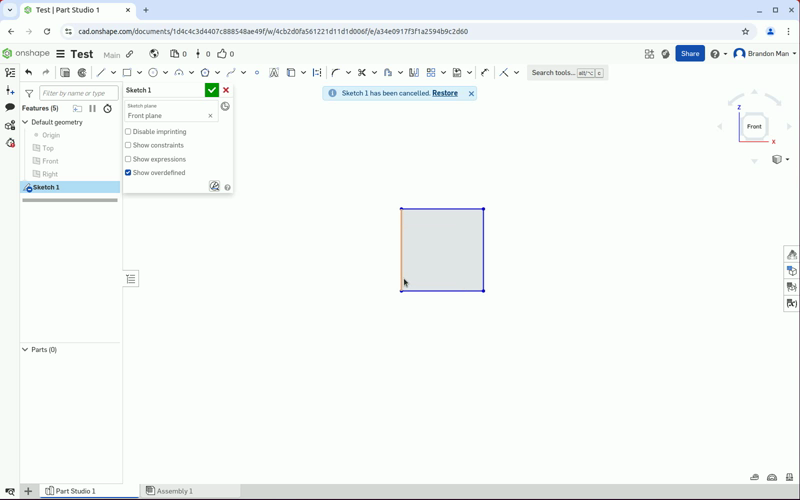
scroll(6)
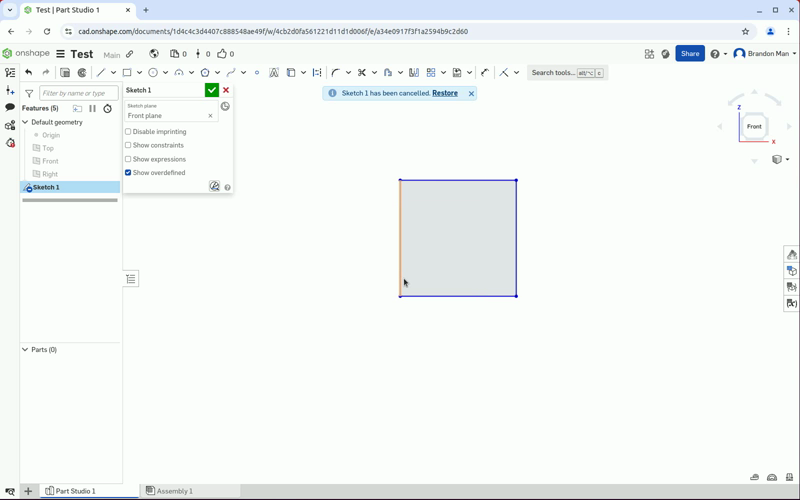
scroll(6)
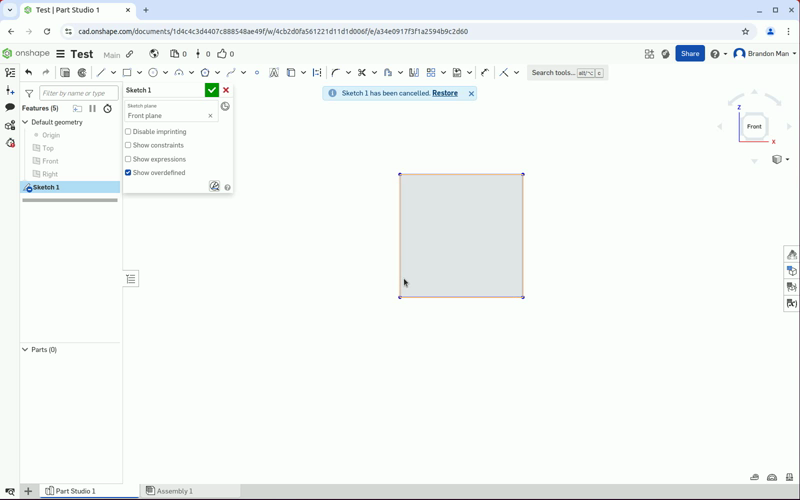
scroll(6)
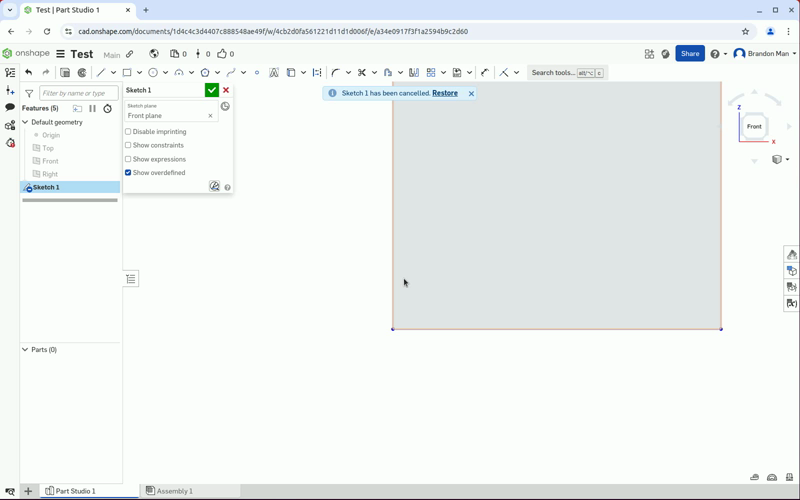
click(404, 278)
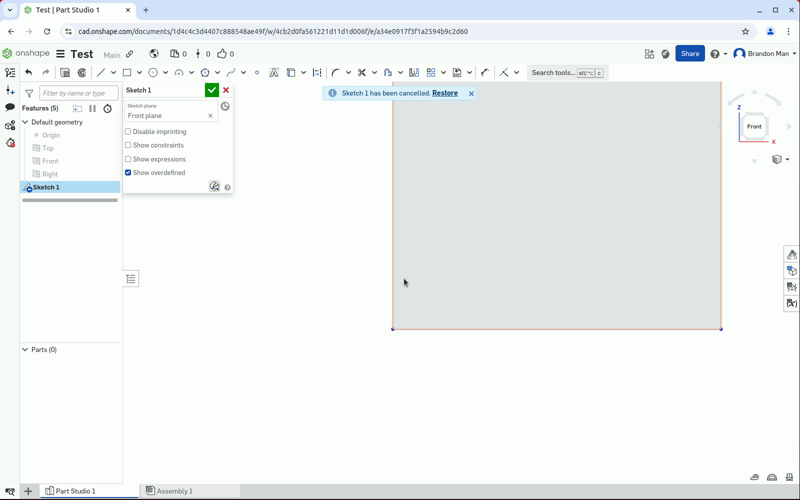
scroll(-6)
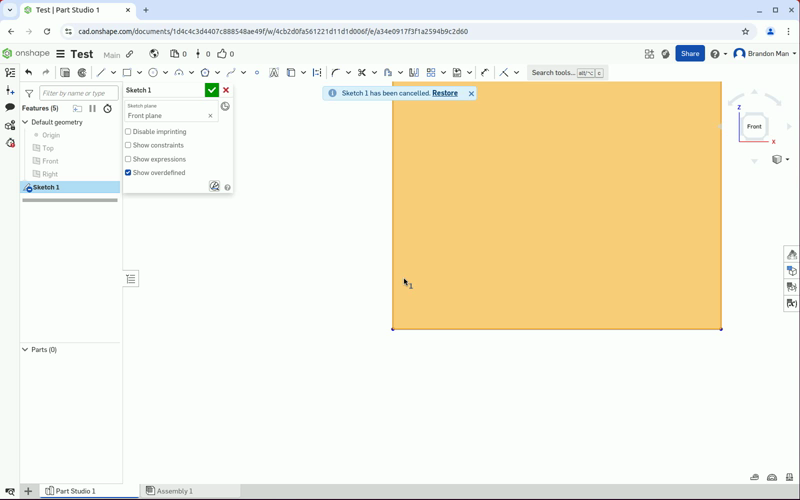
scroll(-6)
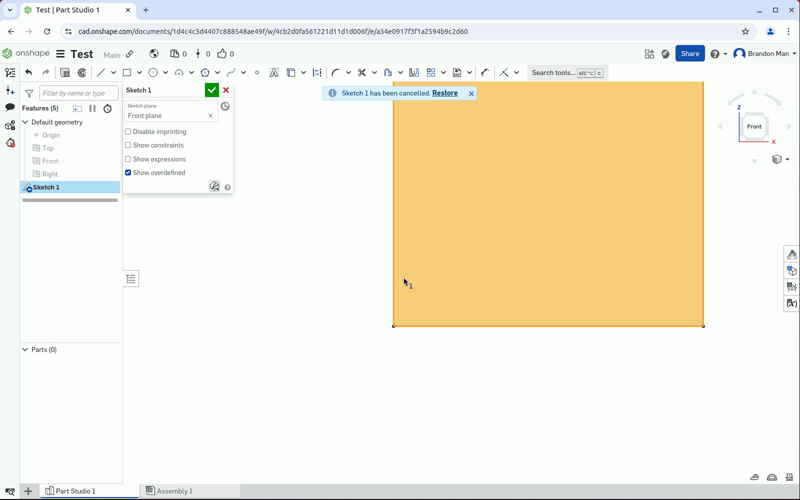
scroll(-6)
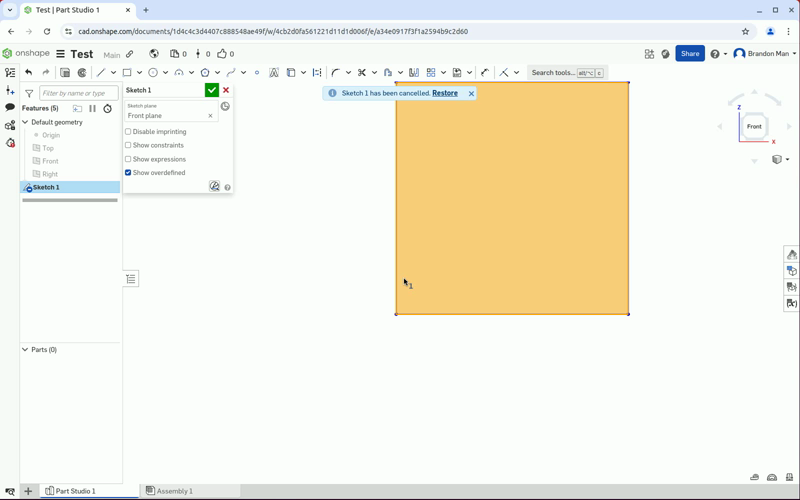
scroll(-6)
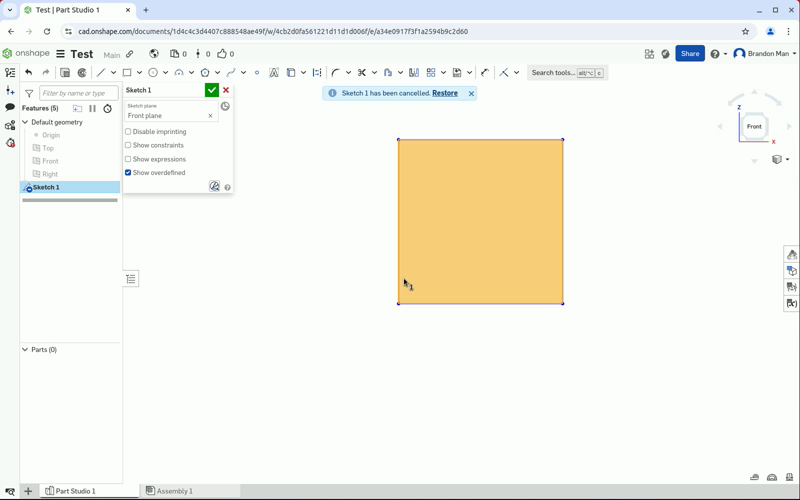
scroll(-6)
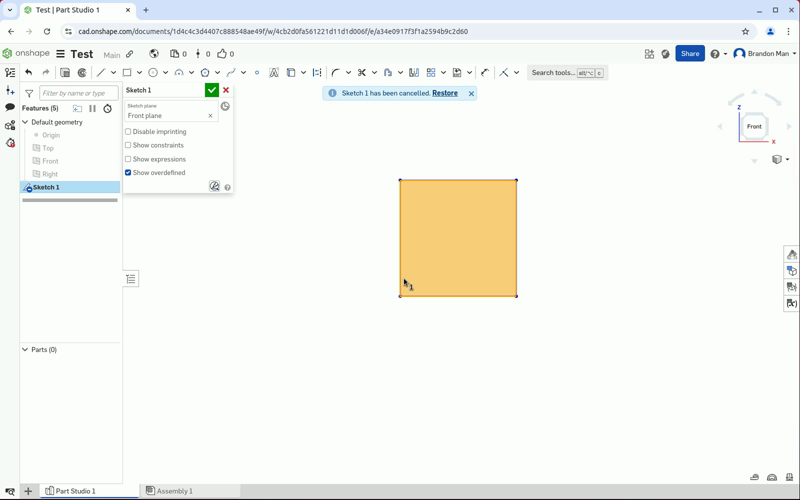
scroll(-6)
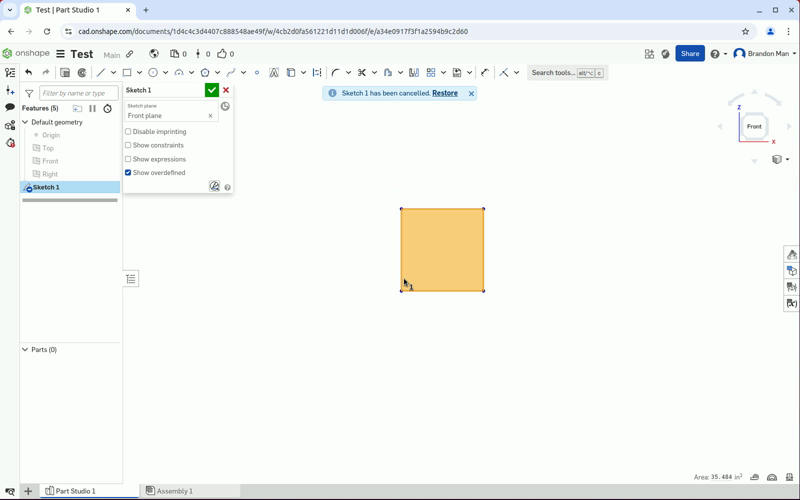
scroll(-6)
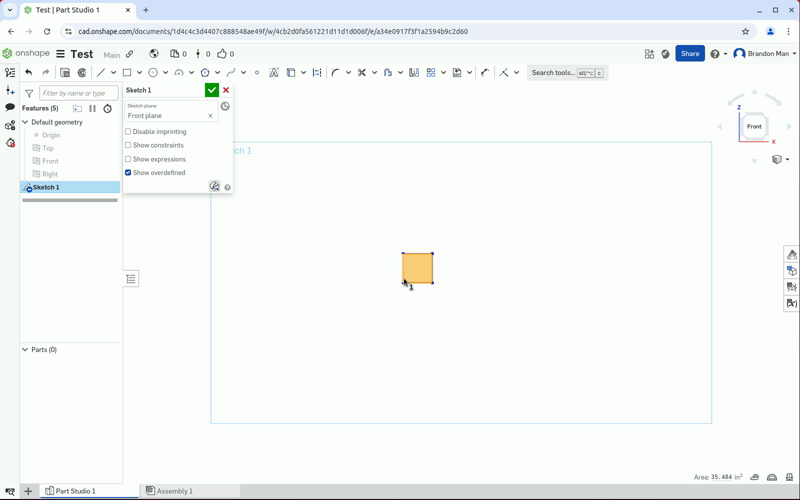
mouse_move(73, 352)
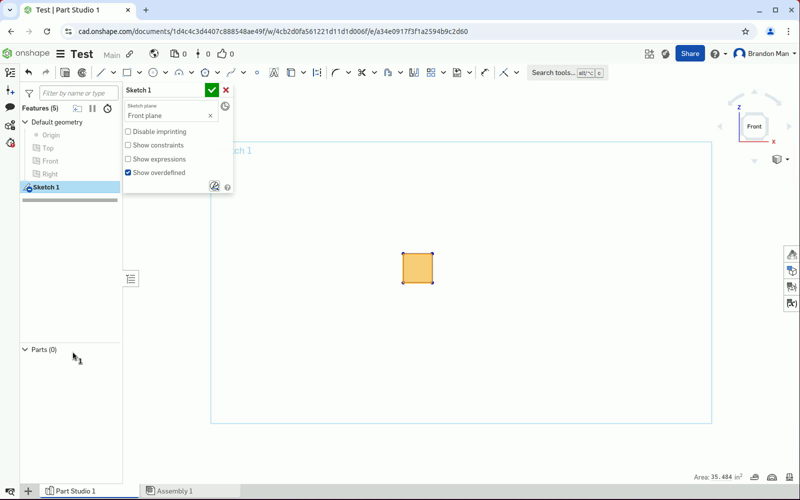
key(shift+y)
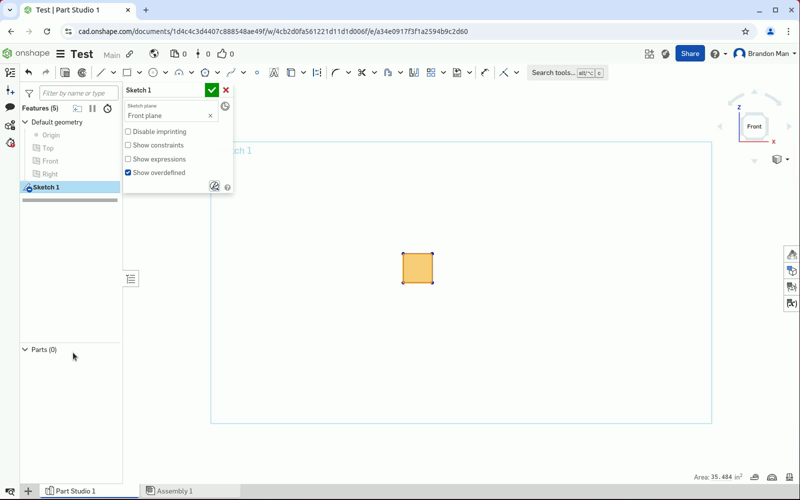
key(shift+e)
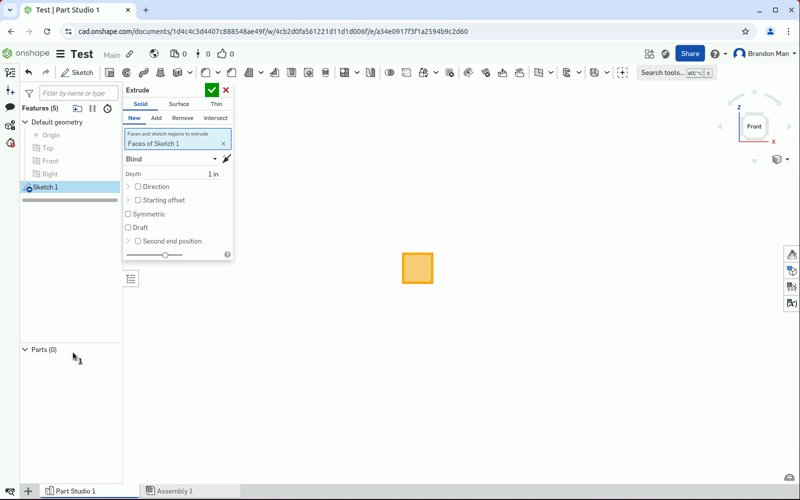
mouse_move(143, 106)
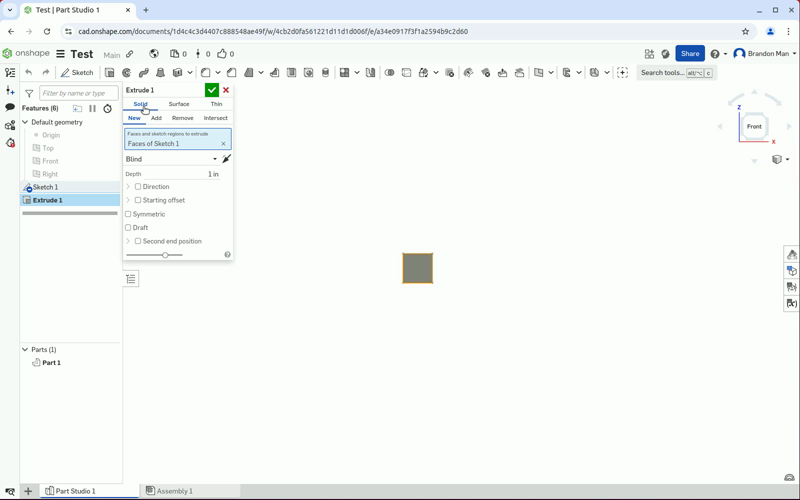
click(143, 106)
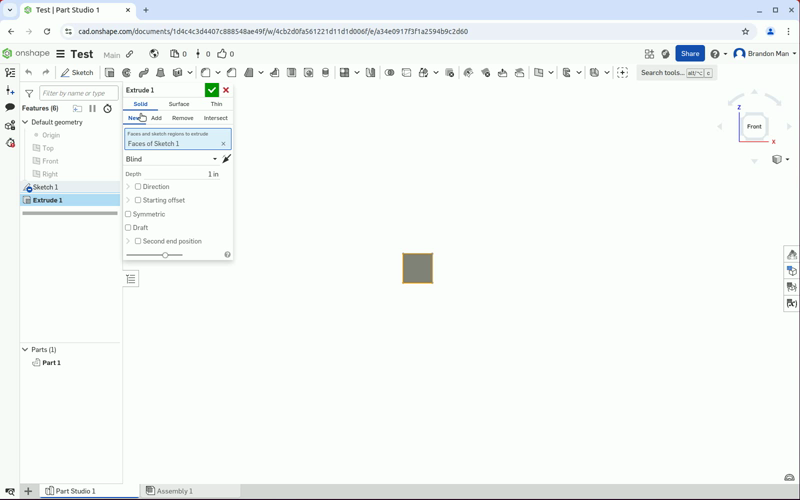
mouse_move(137, 120)
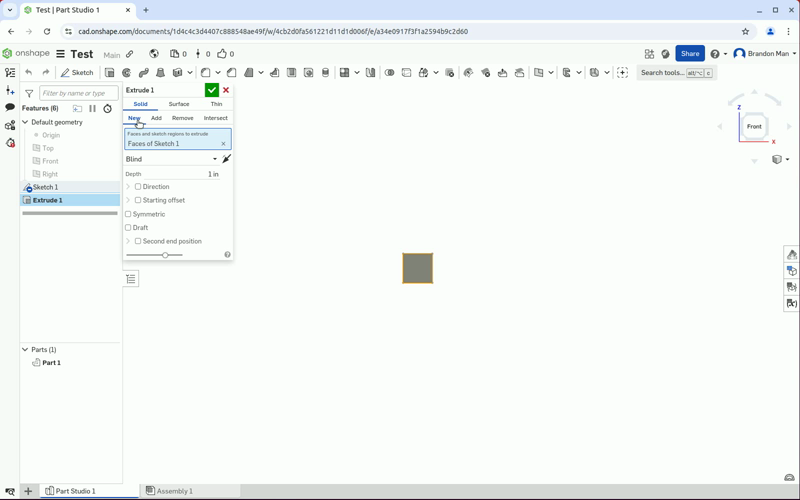
click(137, 120)
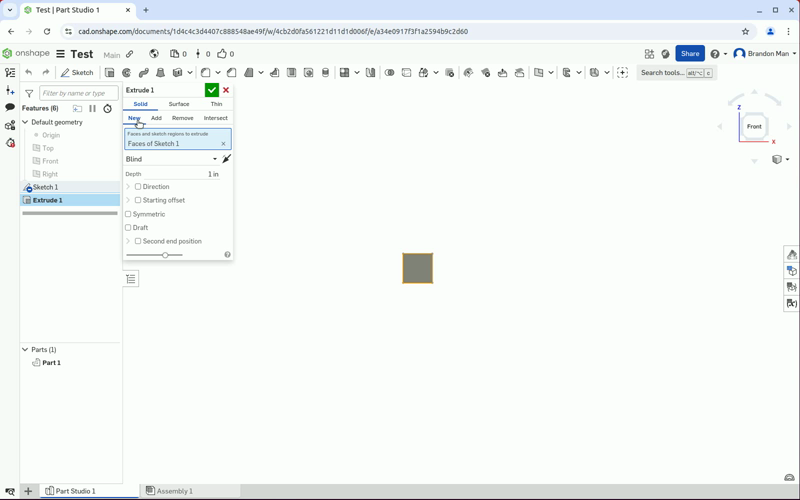
key(tab, 4)
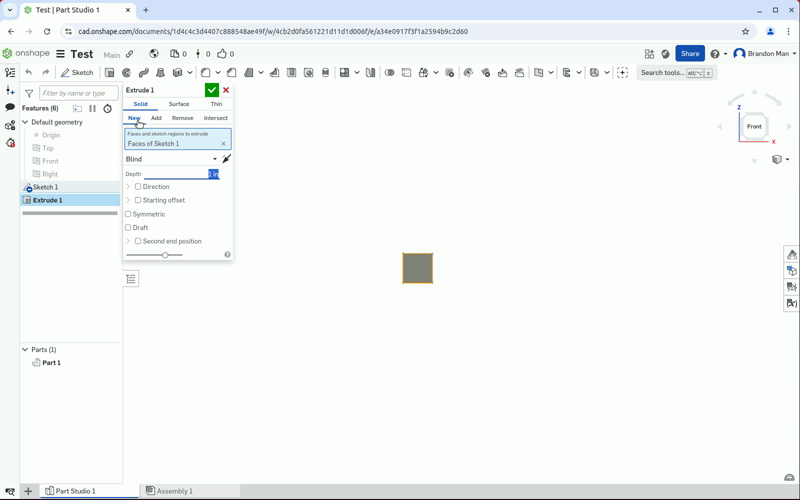
text(5.777)
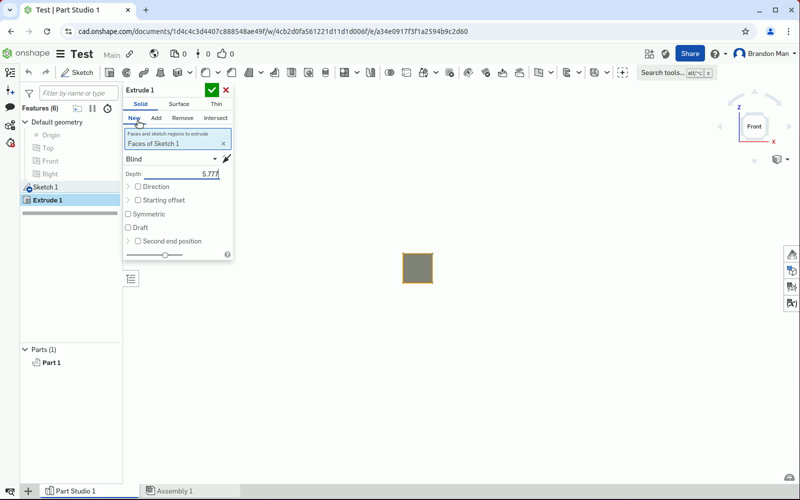
key(enter)
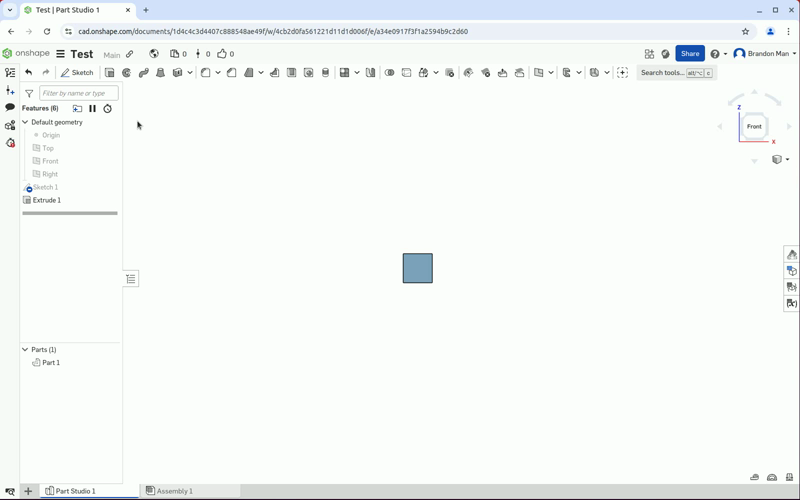
key(shift+h)
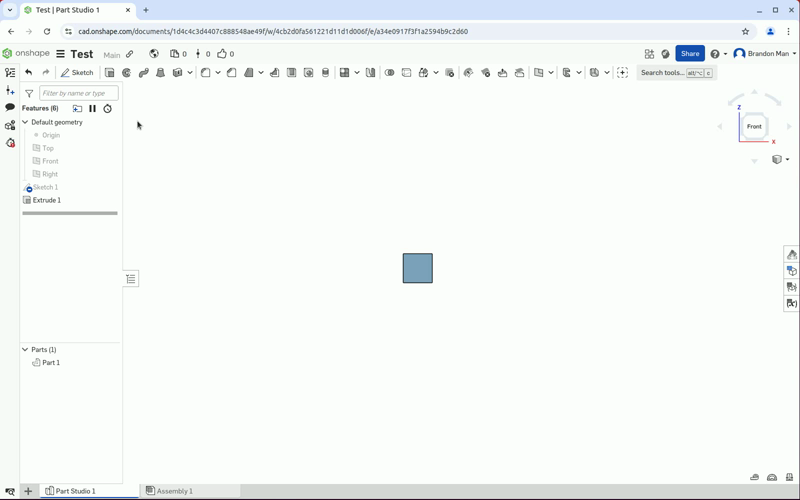
key(shift+h)
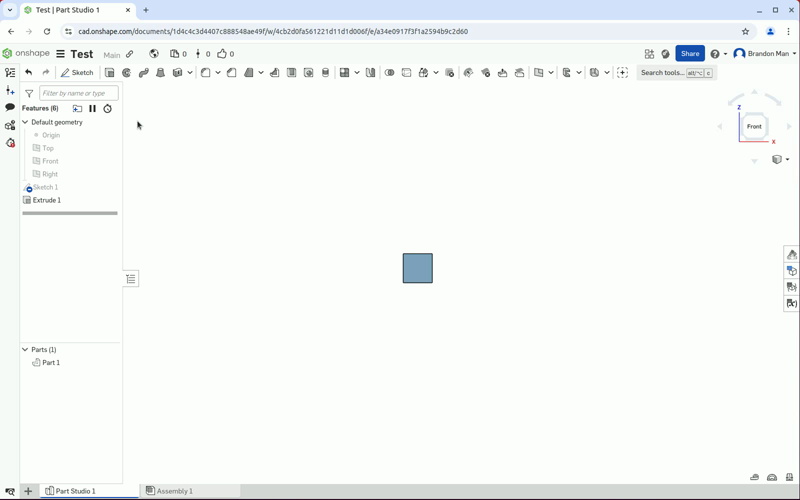
mouse_move(73, 189)
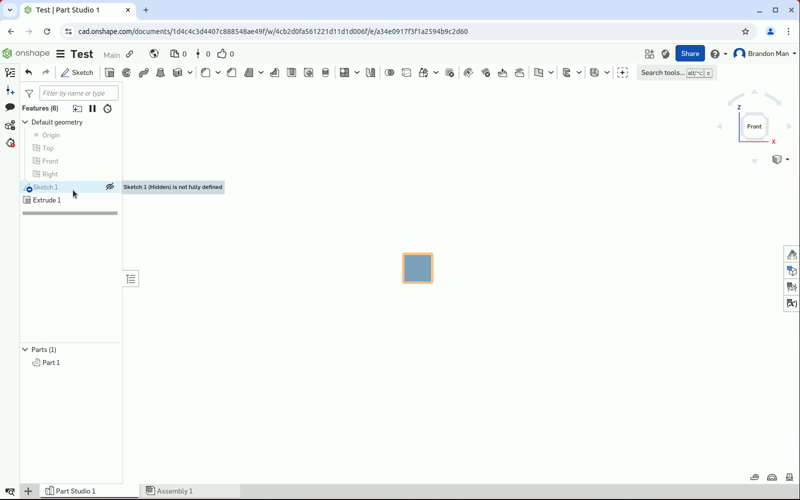
click(73, 189)
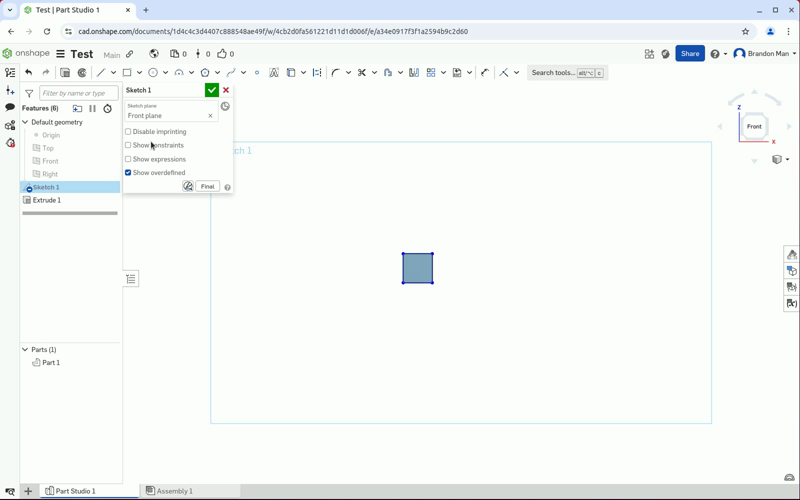
mouse_move(229, 92)
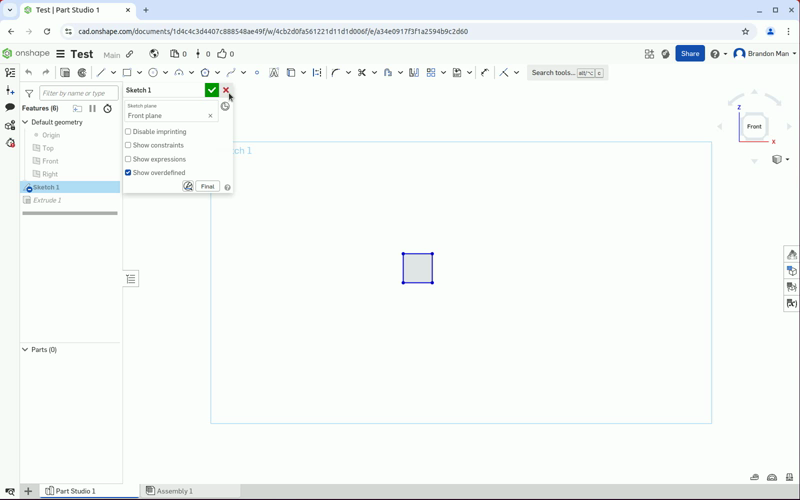
click(229, 92)
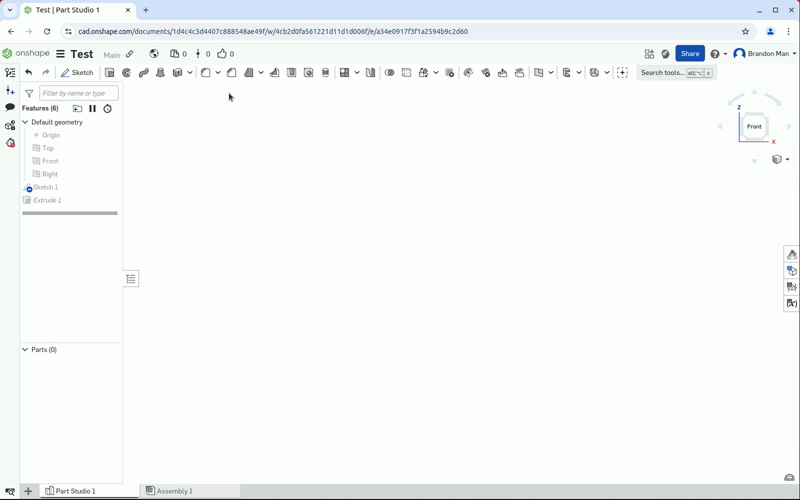
mouse_move(73, 352)
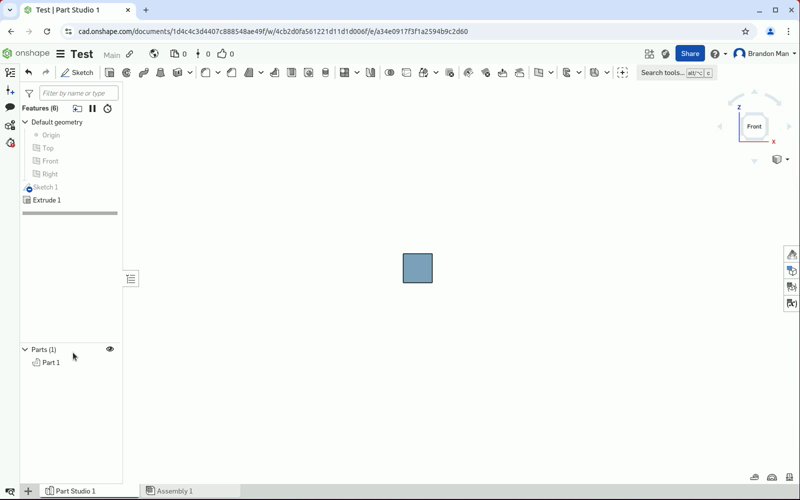
key(y)
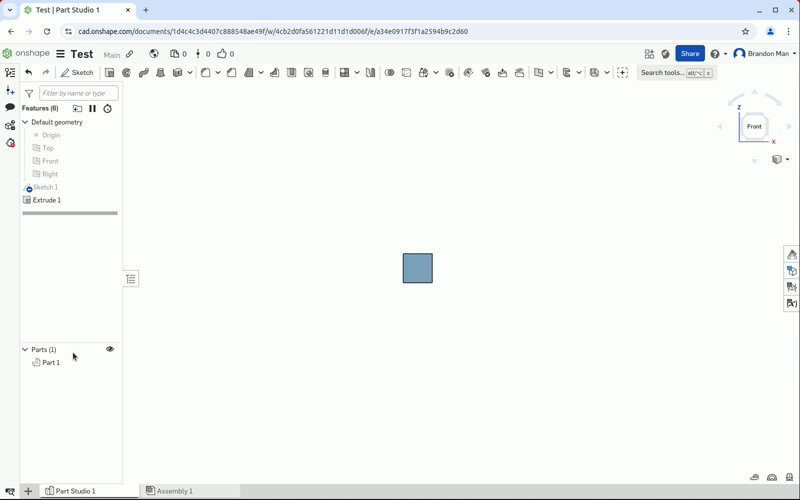
key(shift+p)
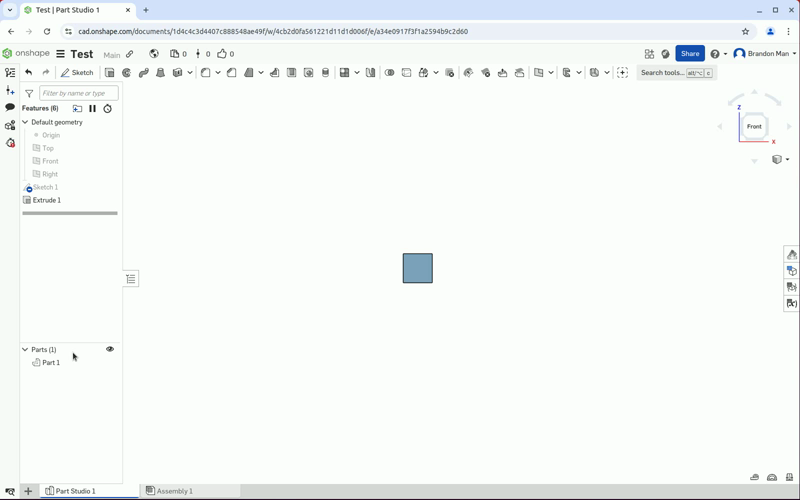
key(space)
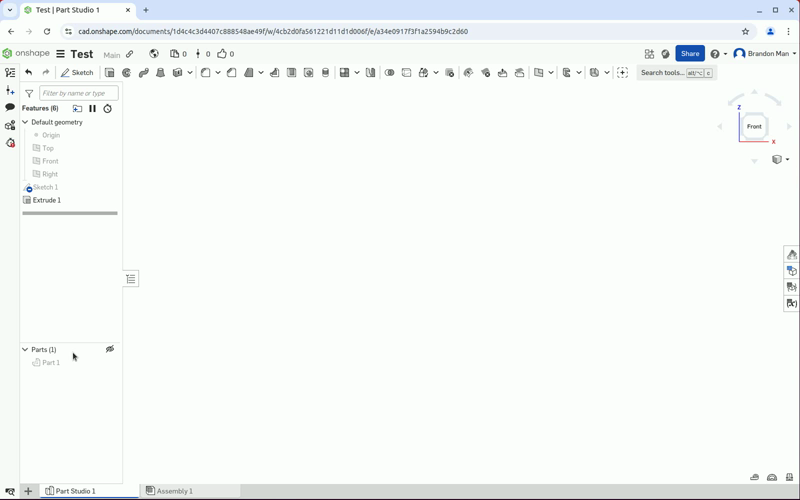
key_down(shift)
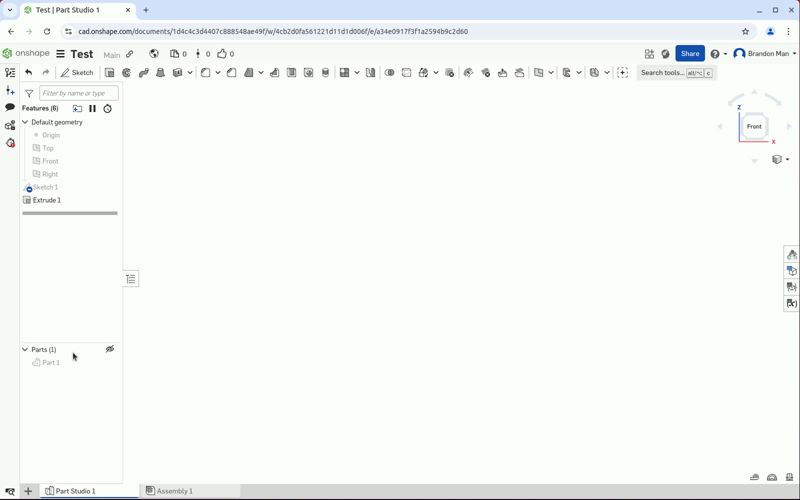
key(down)
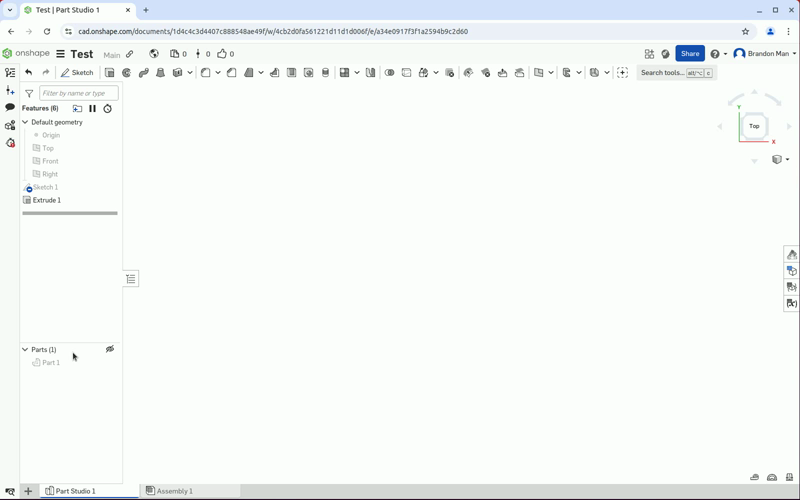
key_up(shift)
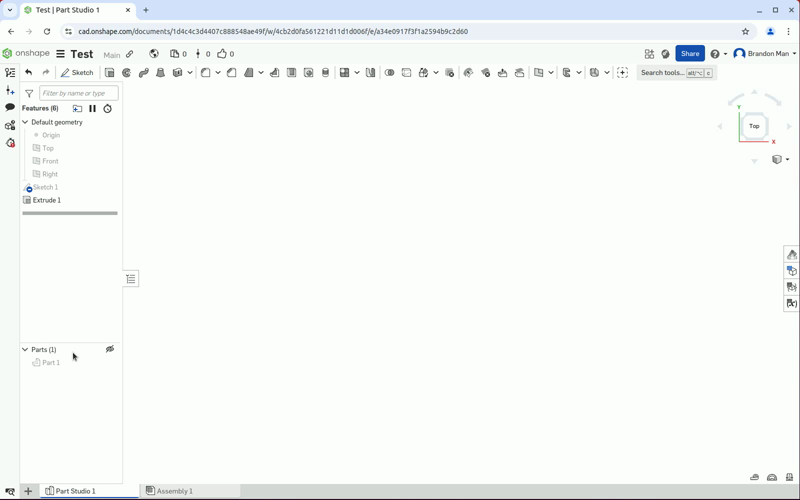
mouse_move(73, 352)
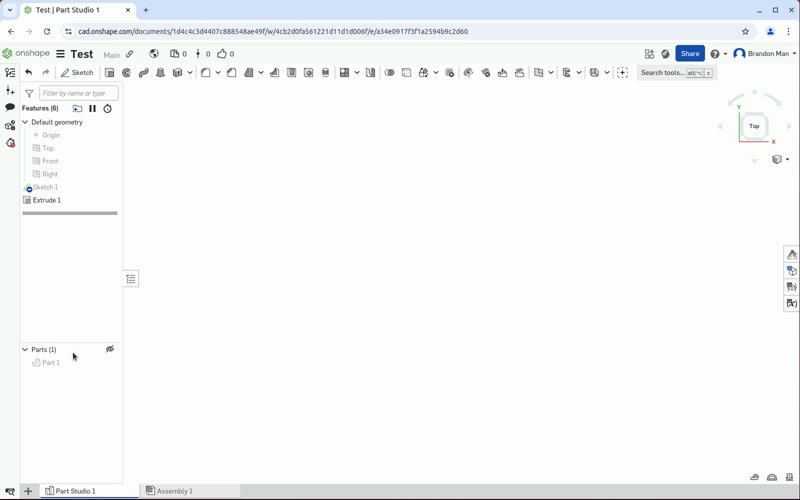
key(shift+y)
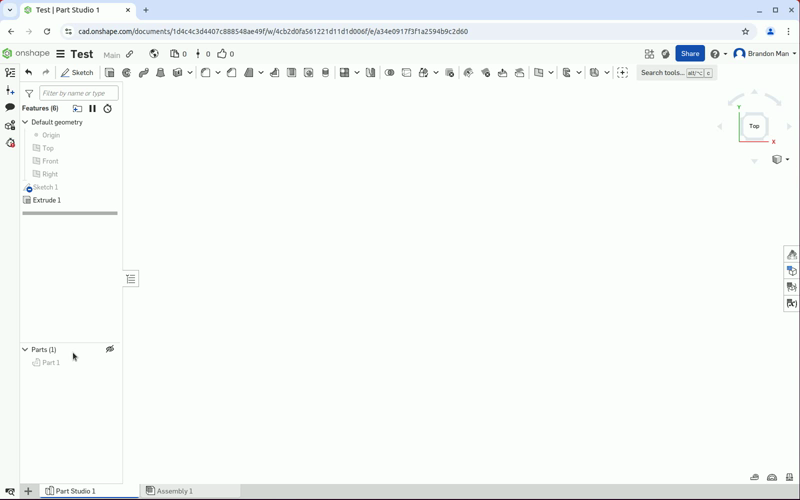
key(shift+s)
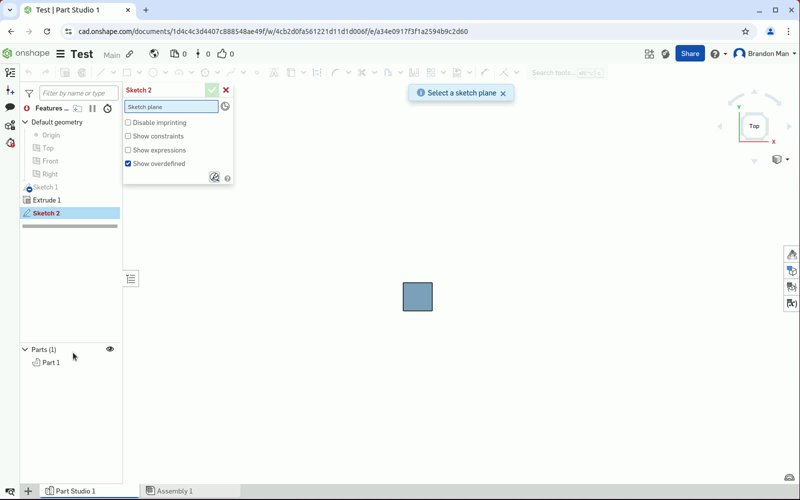
mouse_move(73, 150)
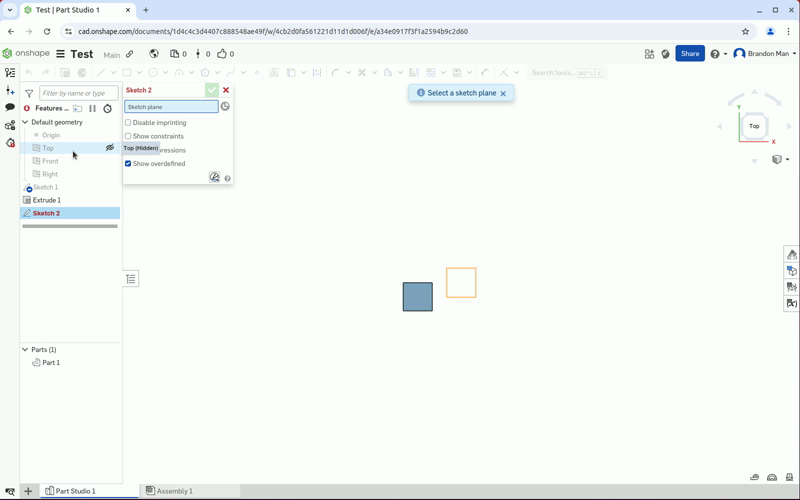
click(73, 150)
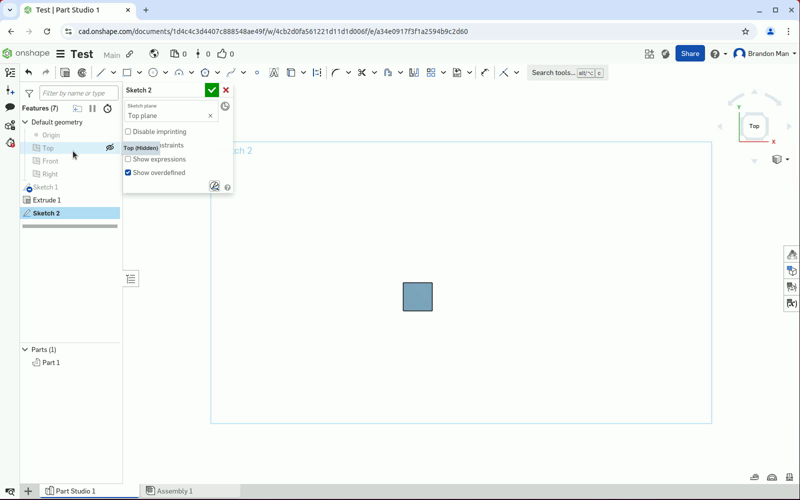
mouse_move(73, 352)
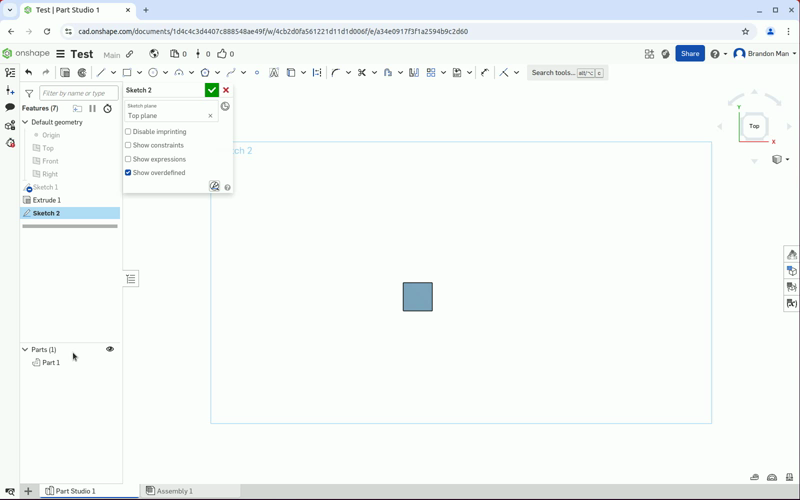
key(y)
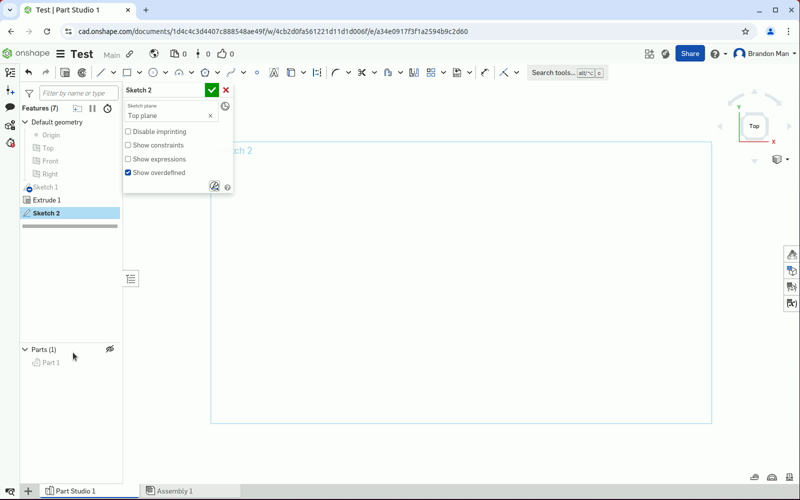
key(l)
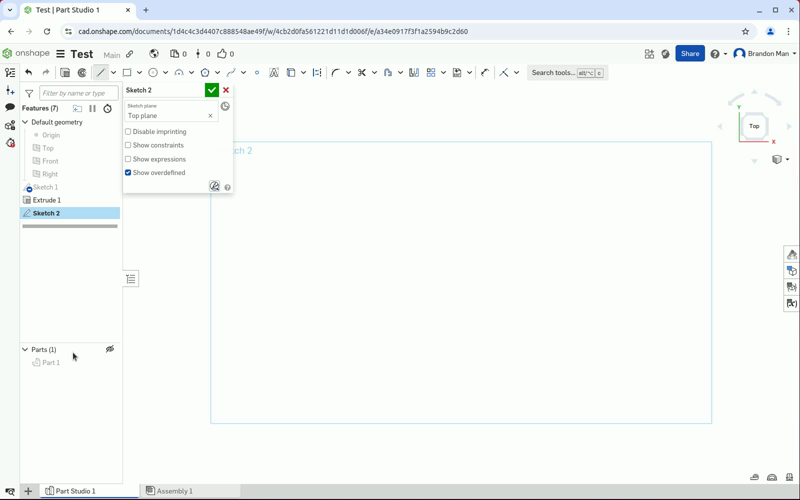
key_down(shift)
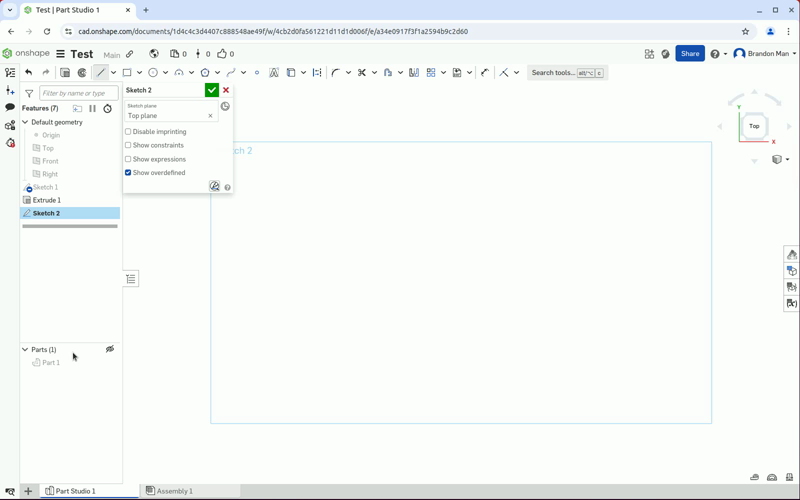
mouse_move(540, 254)
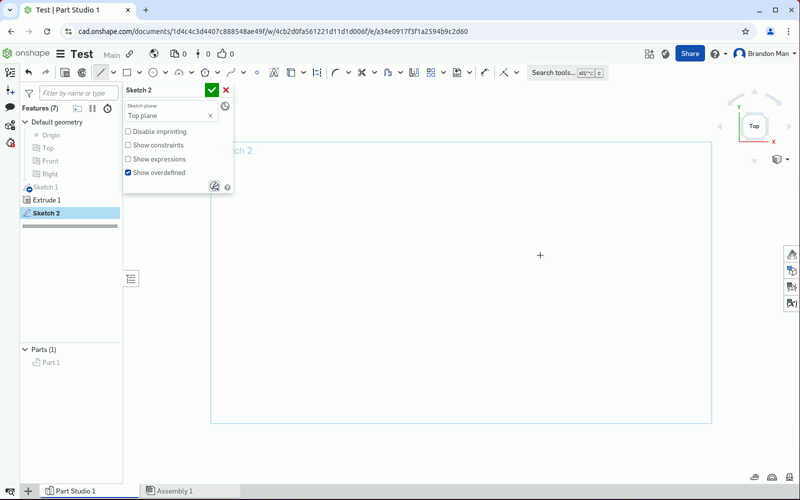
click(540, 254)
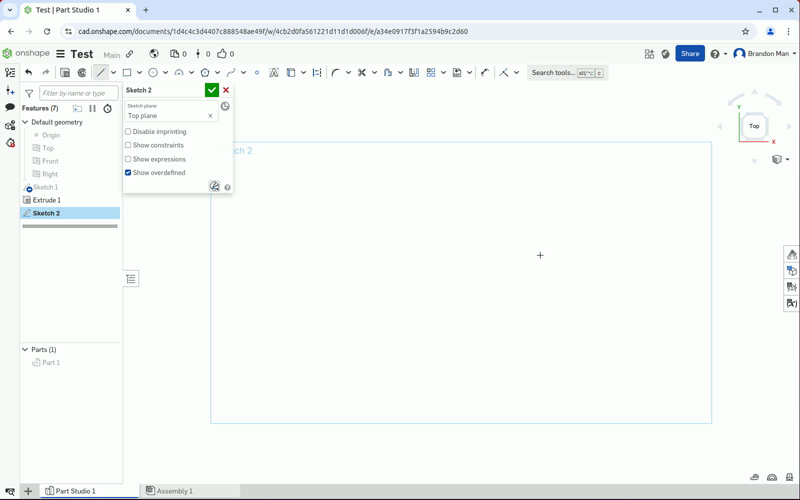
key_up(shift)
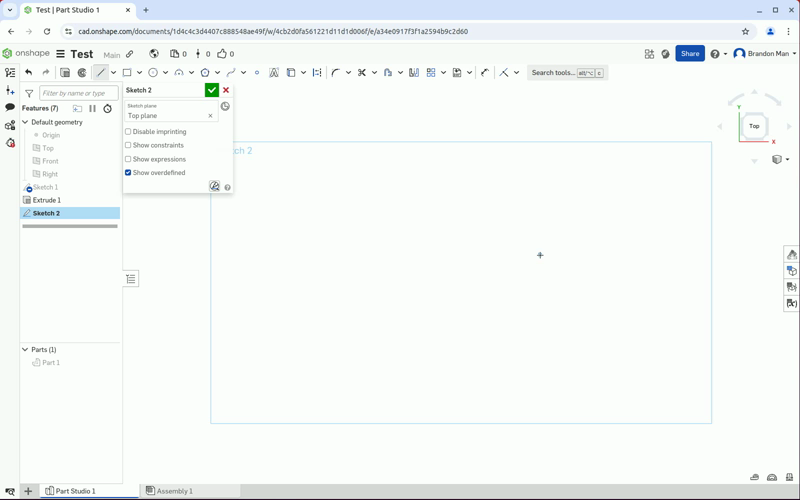
key_down(shift)
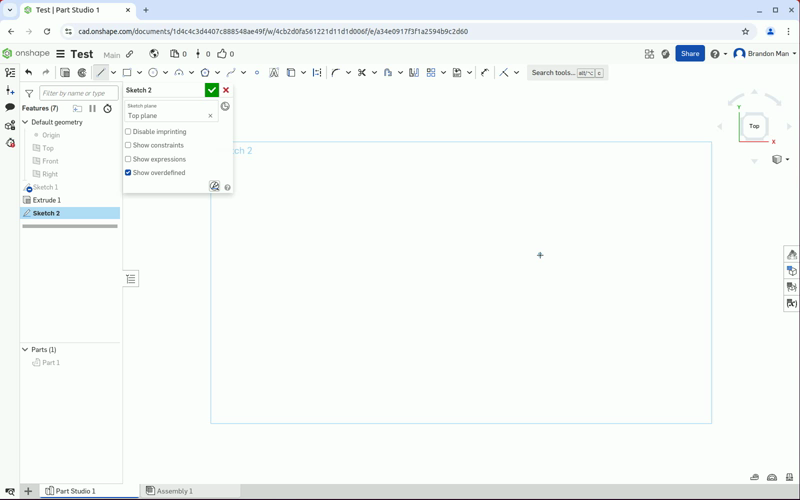
mouse_move(570, 254)
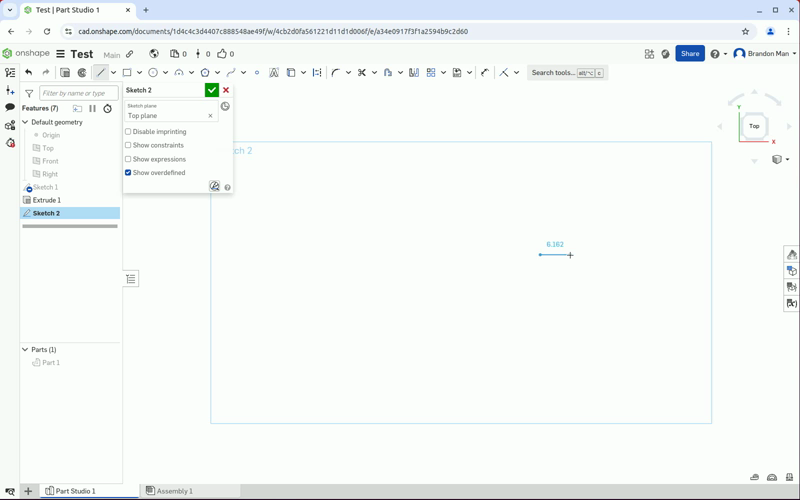
mouse_move(569, 254)
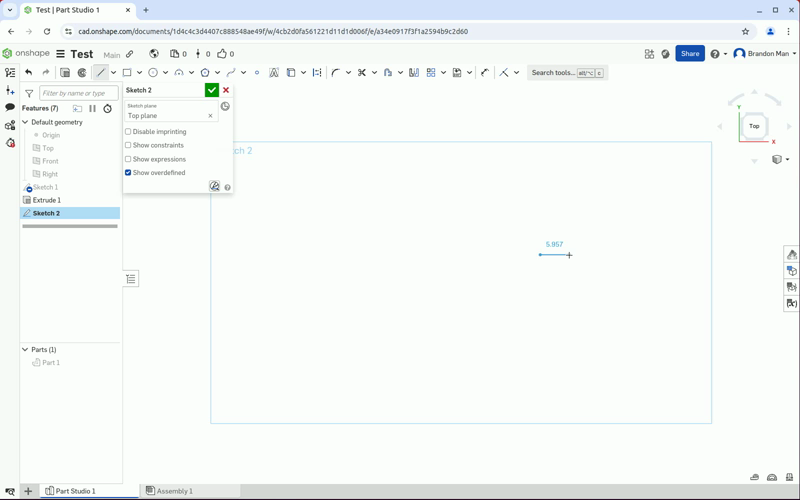
click(569, 254)
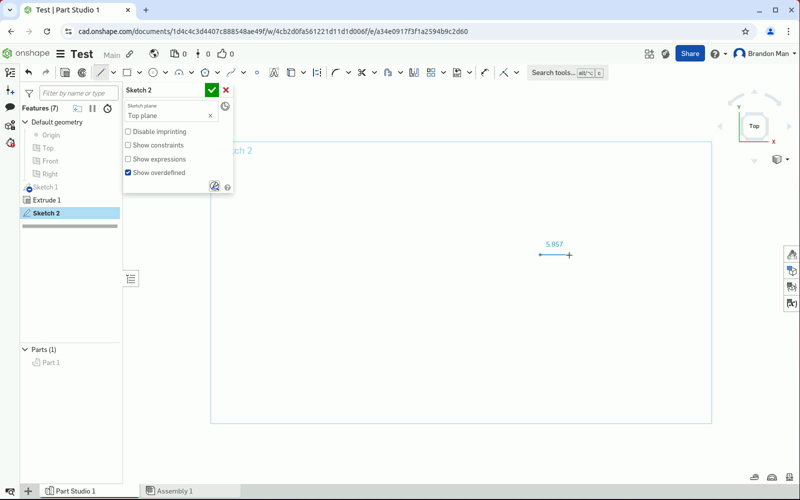
key_up(shift)
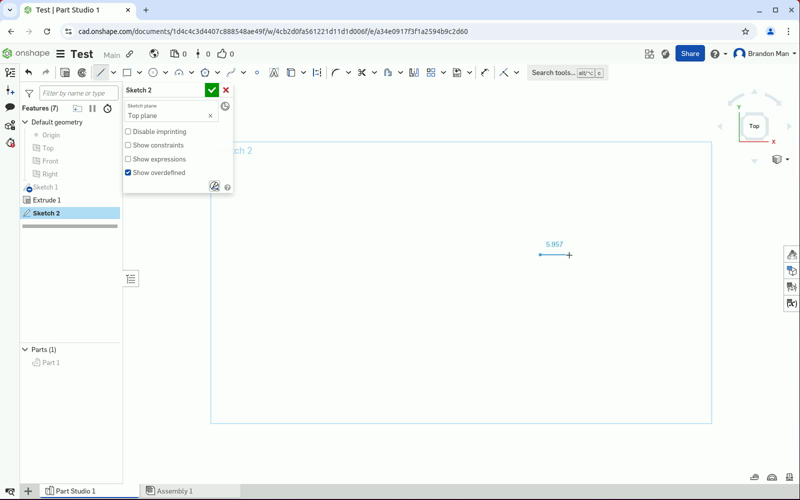
key_down(shift)
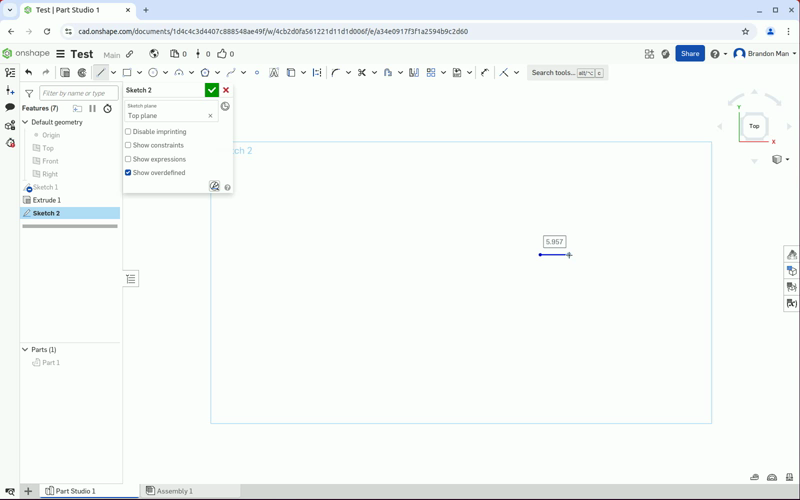
mouse_move(589, 254)
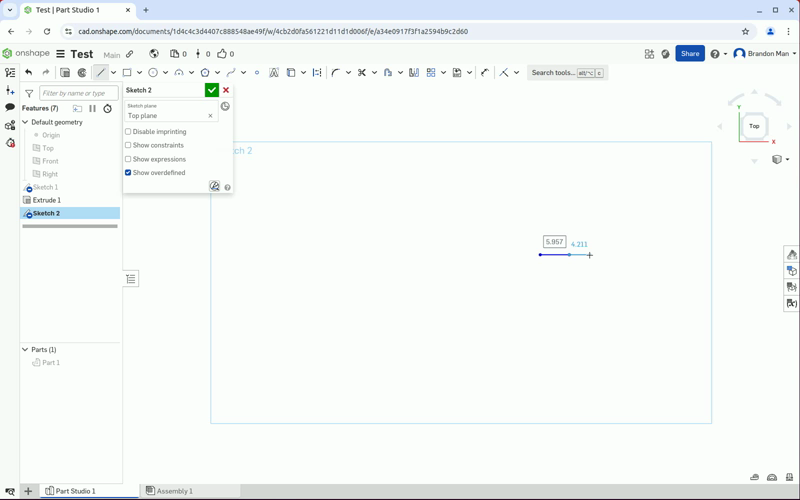
mouse_move(569, 225)
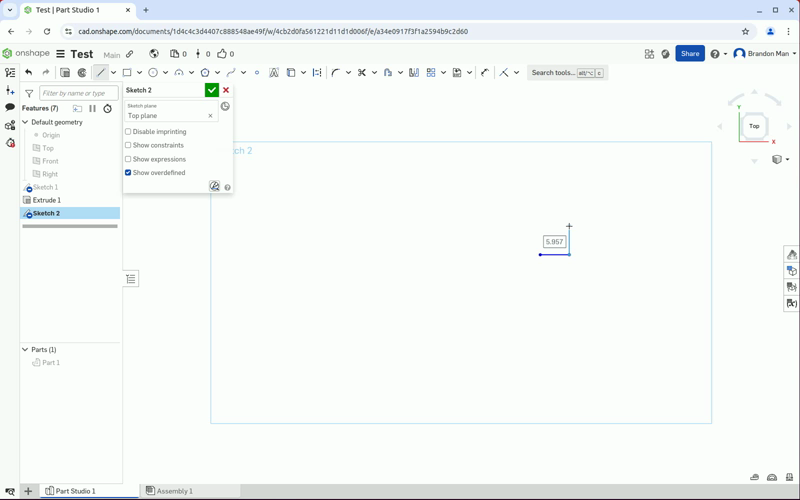
click(569, 225)
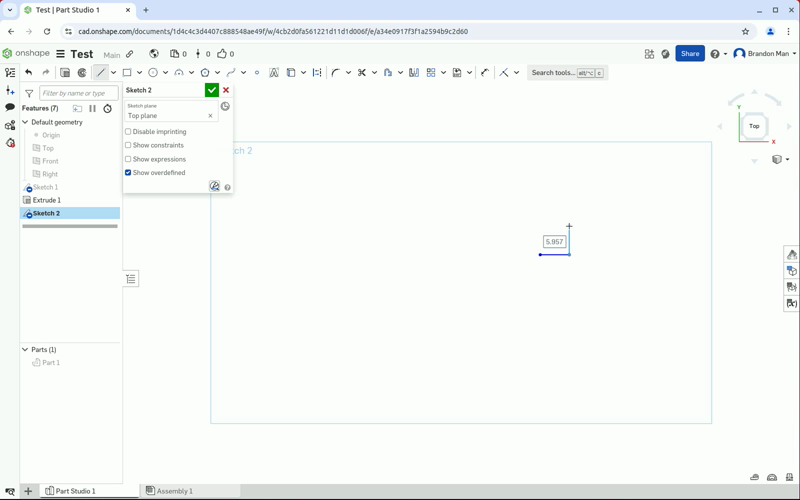
key_up(shift)
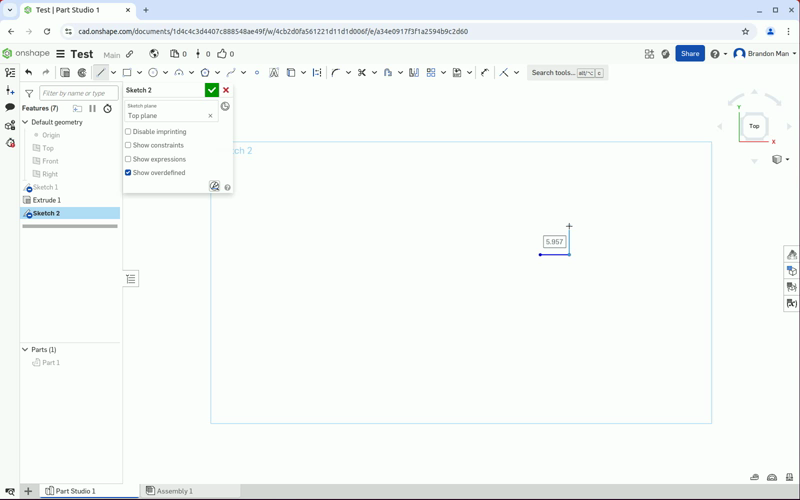
key_down(shift)
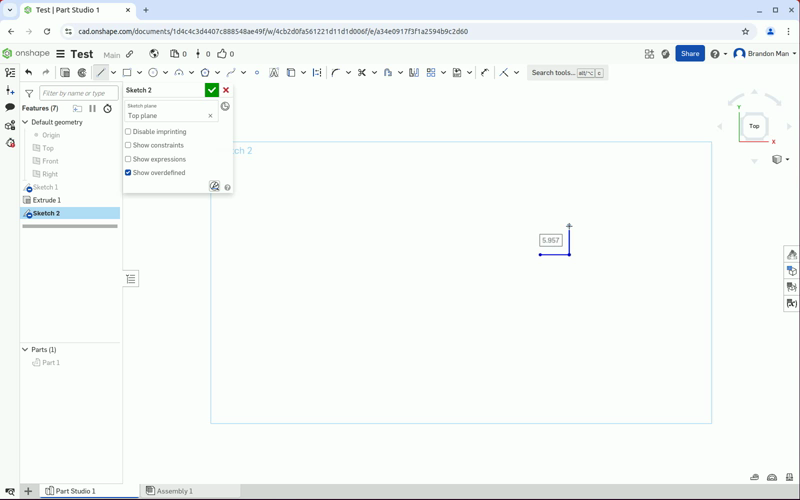
mouse_move(589, 225)
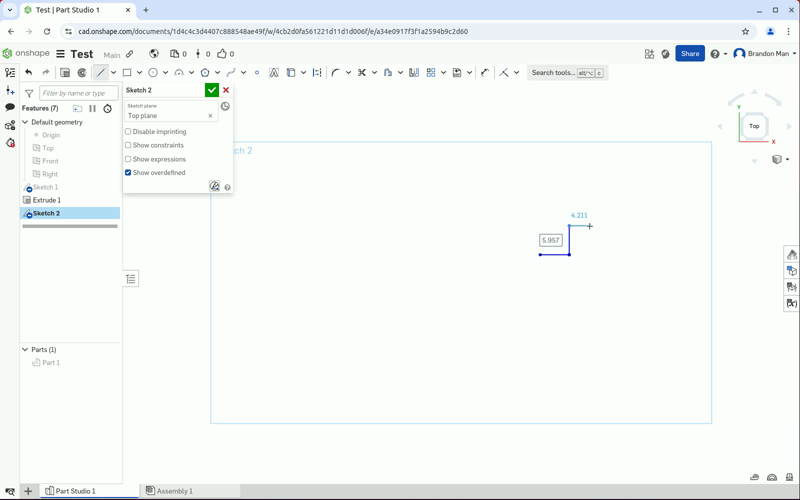
mouse_move(540, 225)
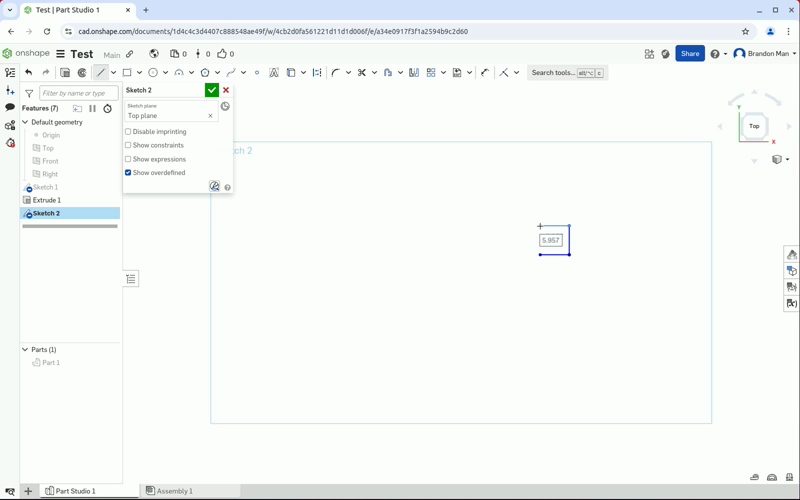
click(540, 225)
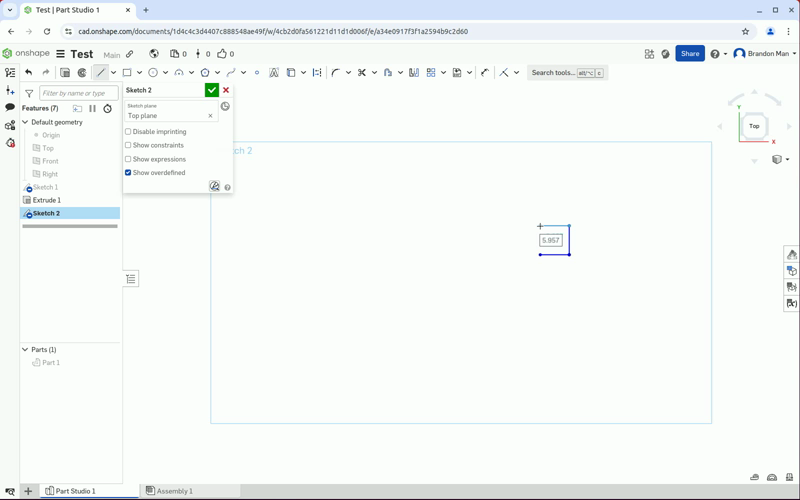
key_up(shift)
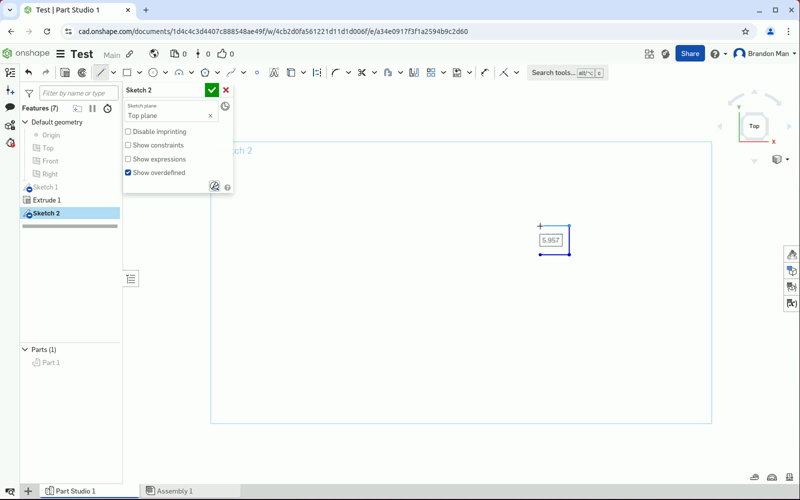
mouse_move(570, 225)
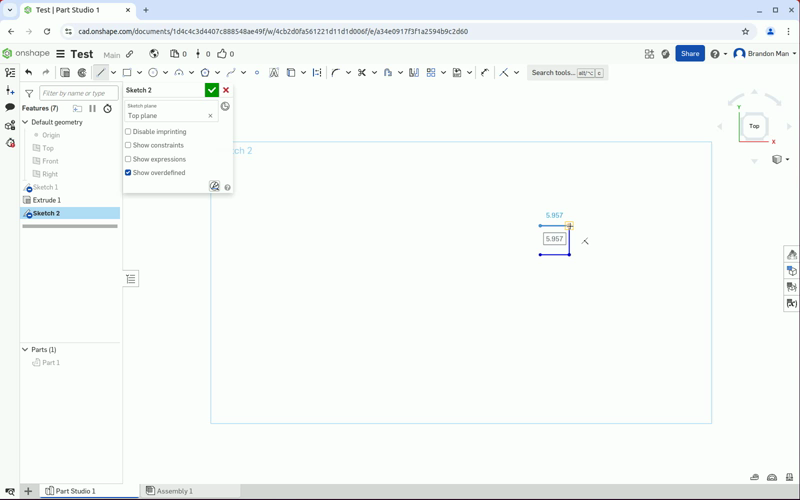
key_down(shift)
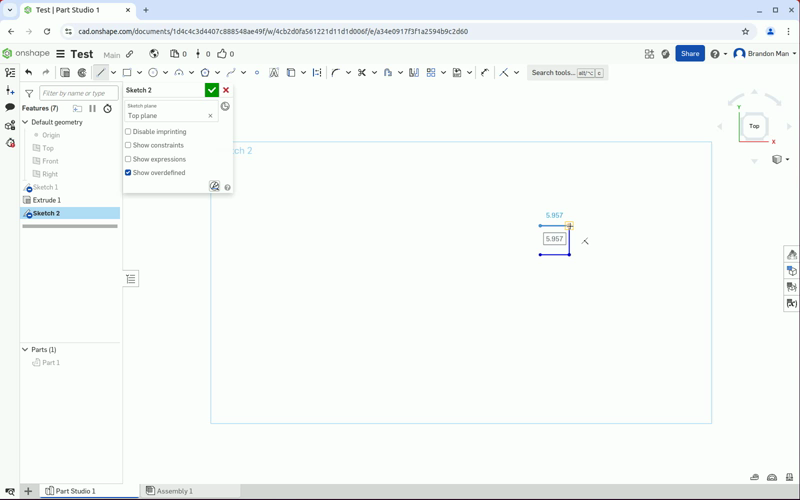
mouse_move(540, 254)
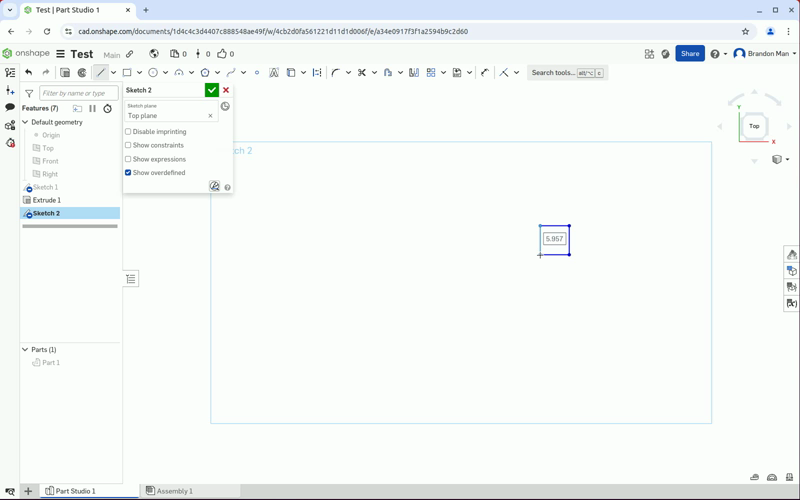
key_up(shift)
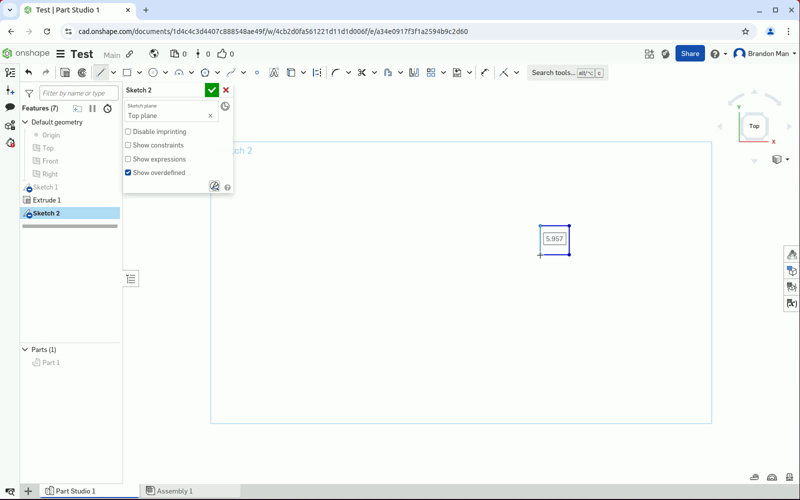
click(540, 254)
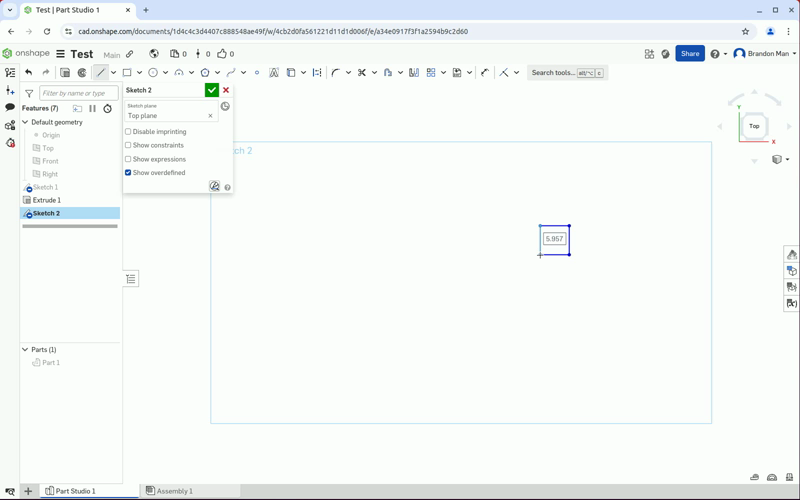
key(esc)
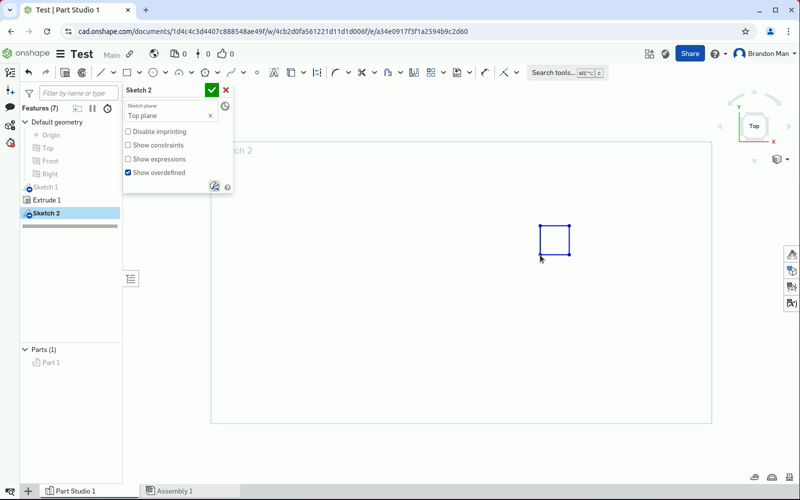
mouse_move(558, 229)
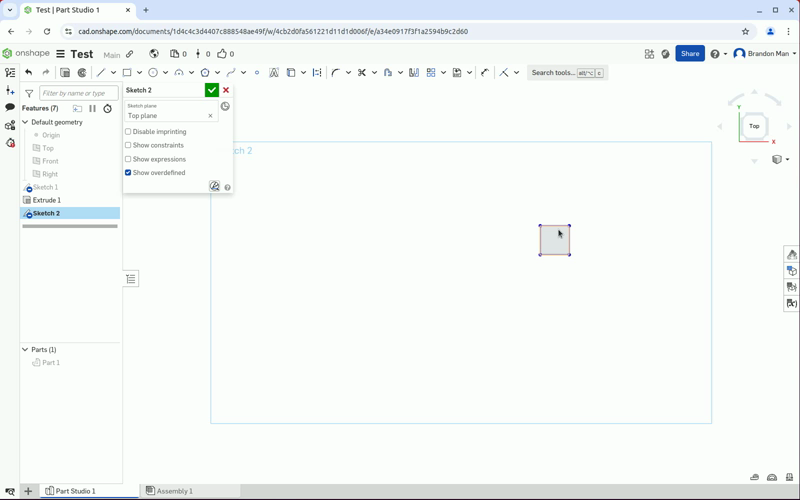
scroll(6)
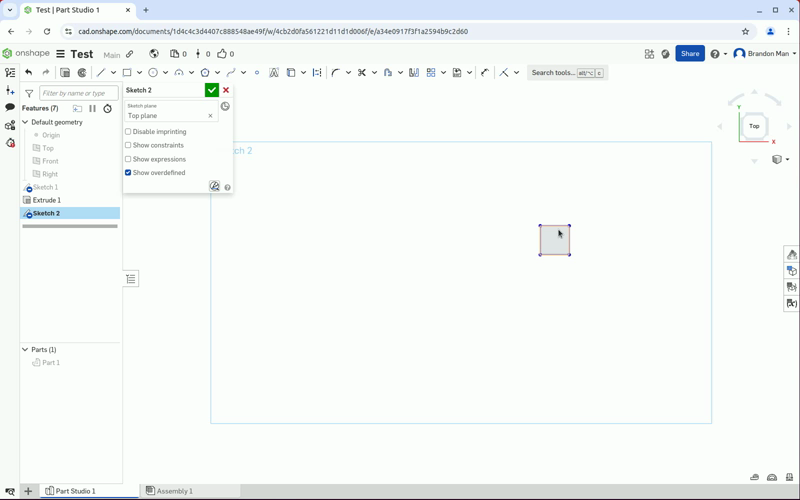
scroll(6)
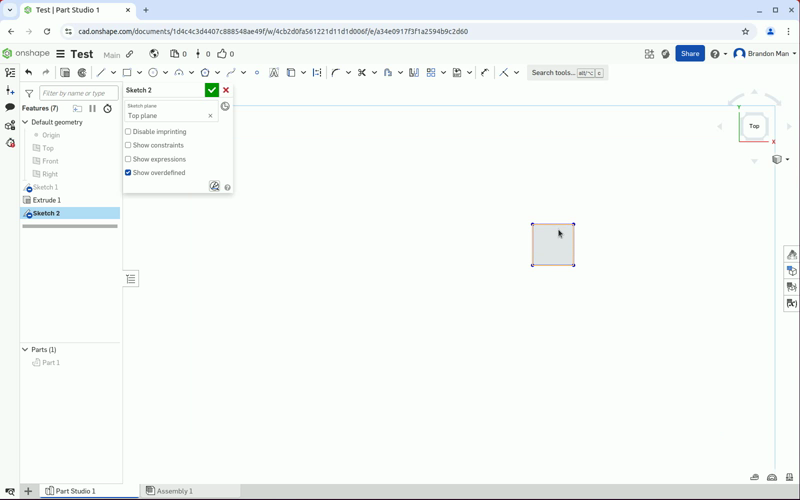
scroll(6)
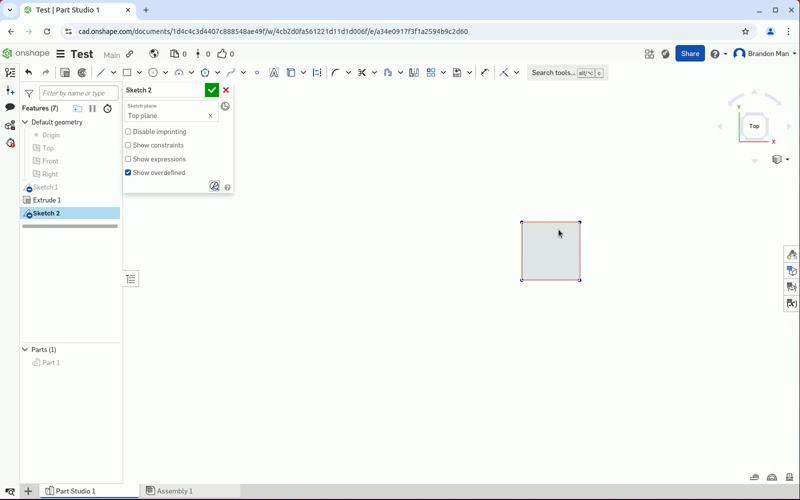
scroll(6)
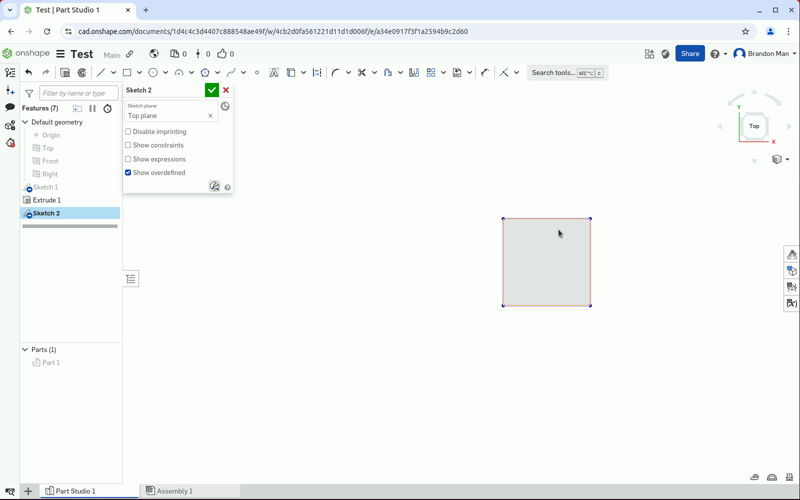
scroll(6)
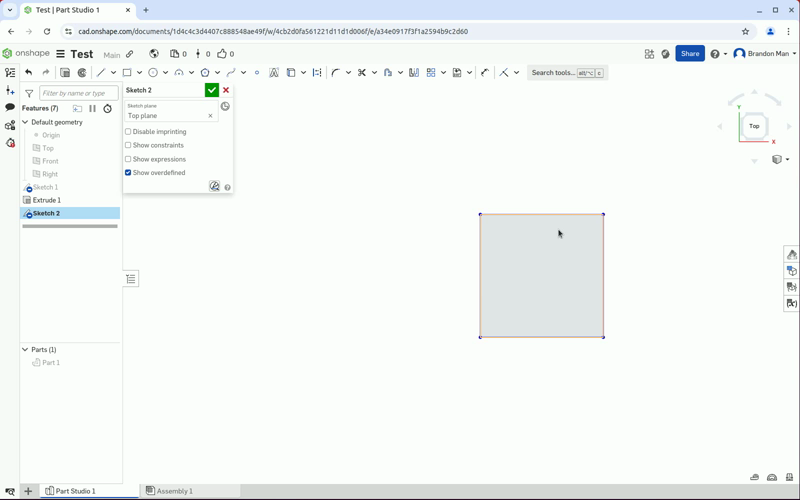
scroll(6)
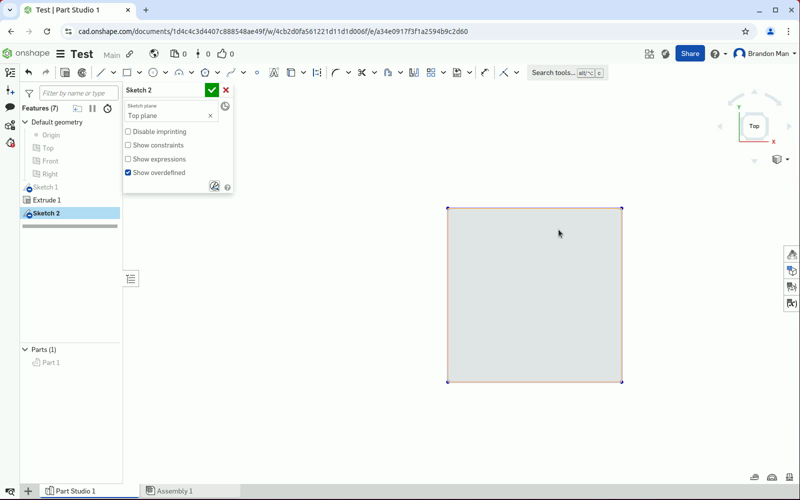
scroll(6)
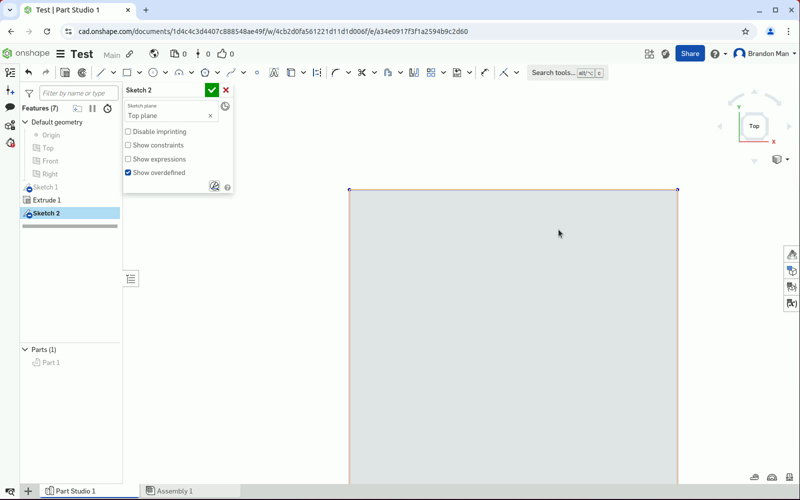
click(558, 229)
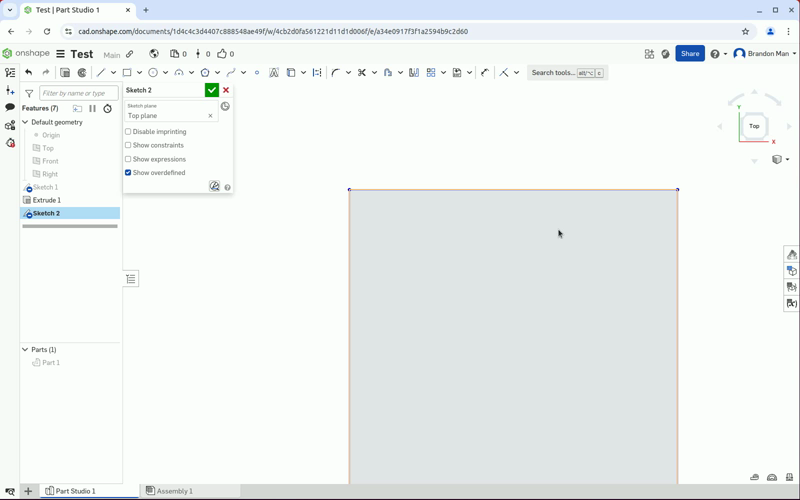
scroll(-6)
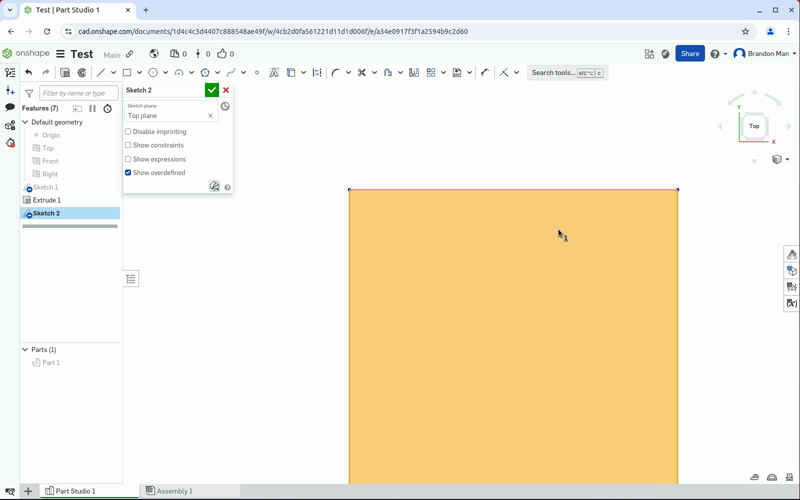
scroll(-6)
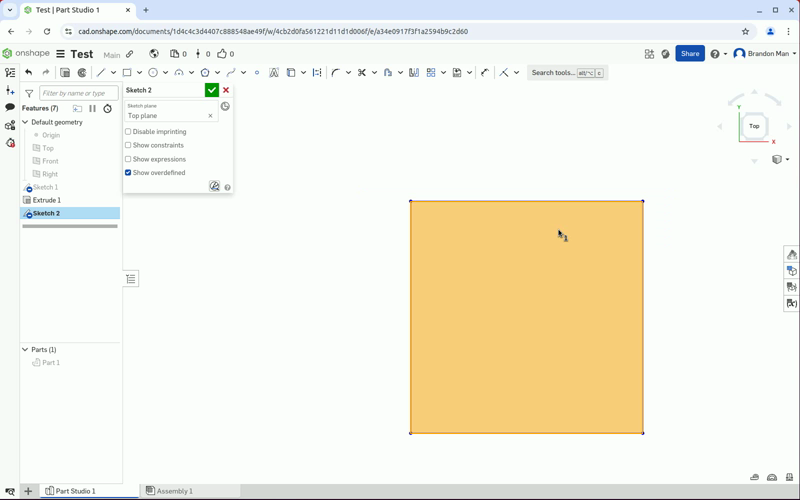
scroll(-6)
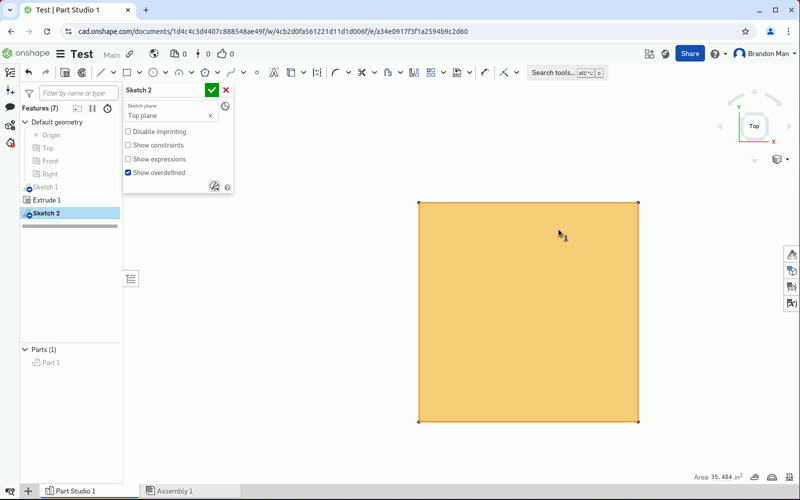
scroll(-6)
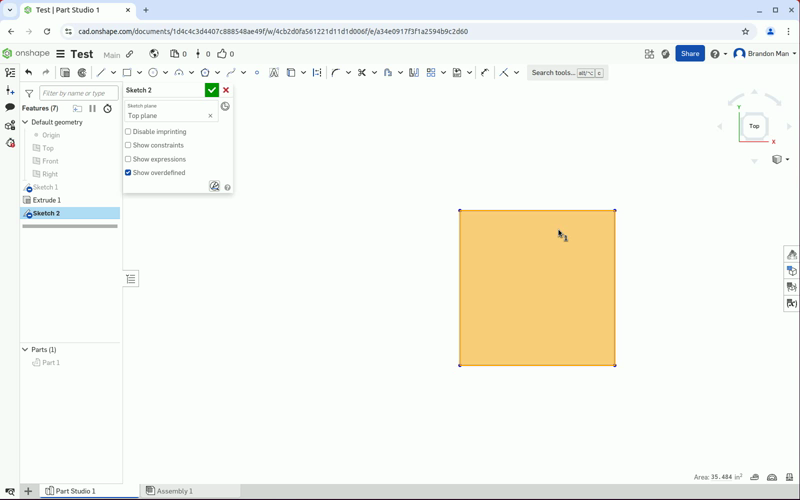
scroll(-6)
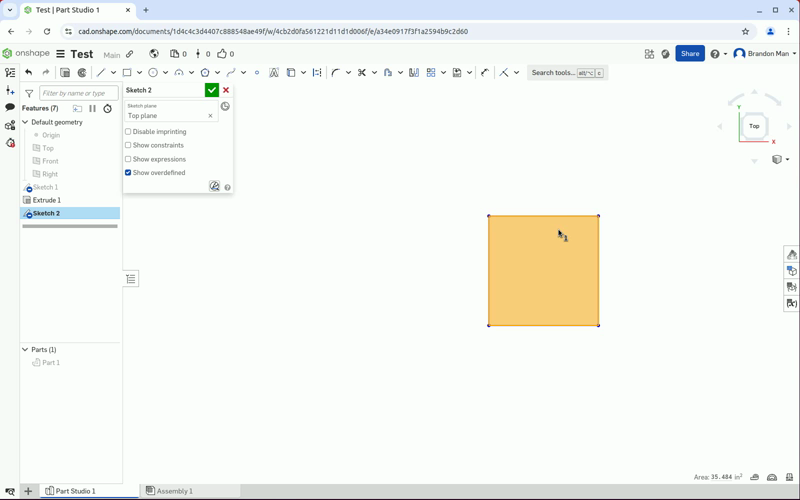
scroll(-6)
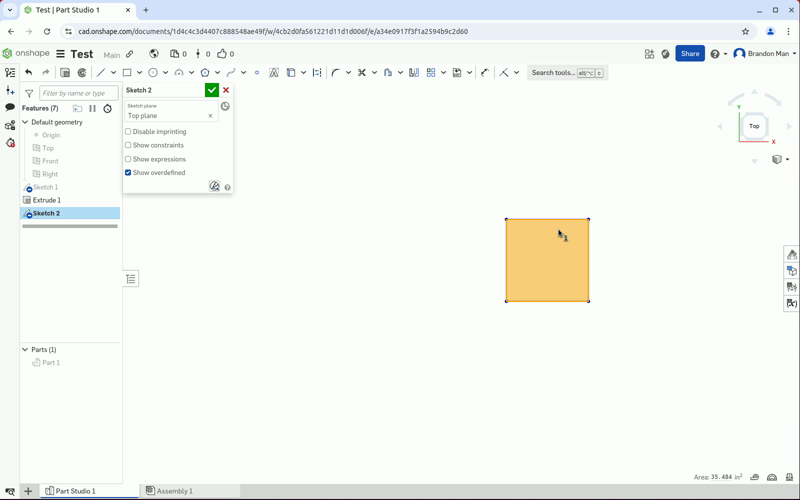
scroll(-6)
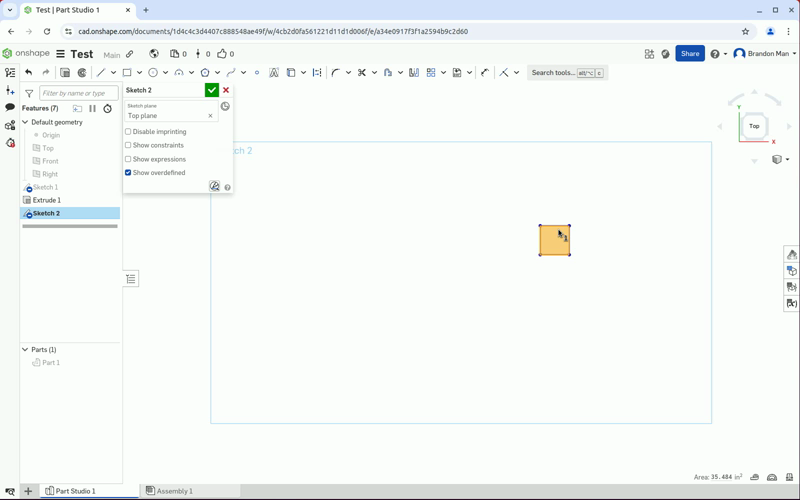
mouse_move(73, 352)
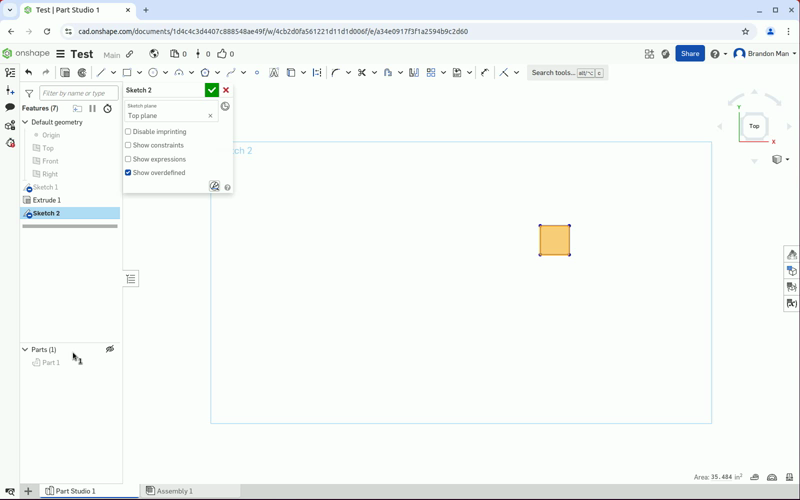
key(shift+y)
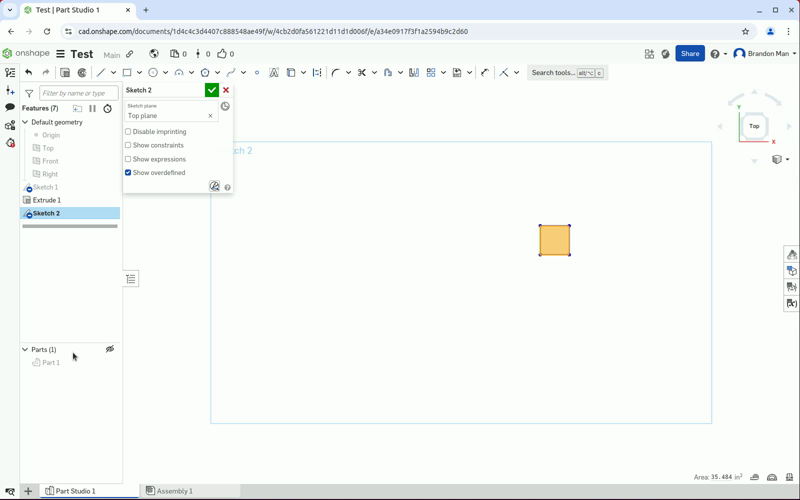
key(shift+e)
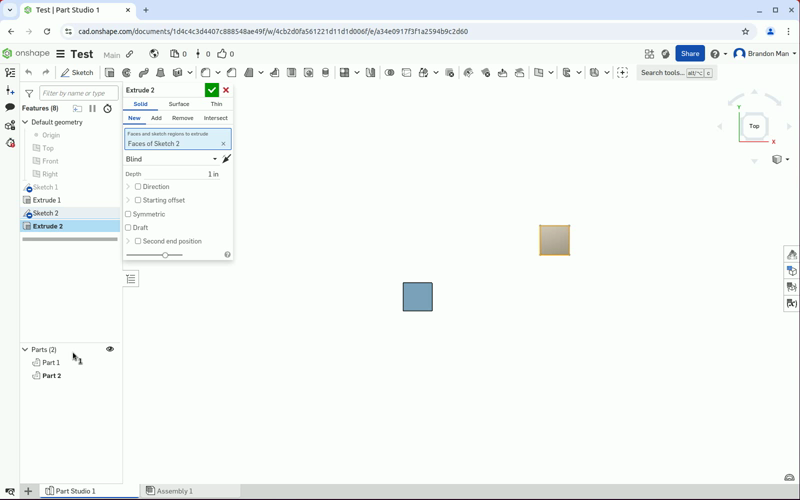
mouse_move(143, 106)
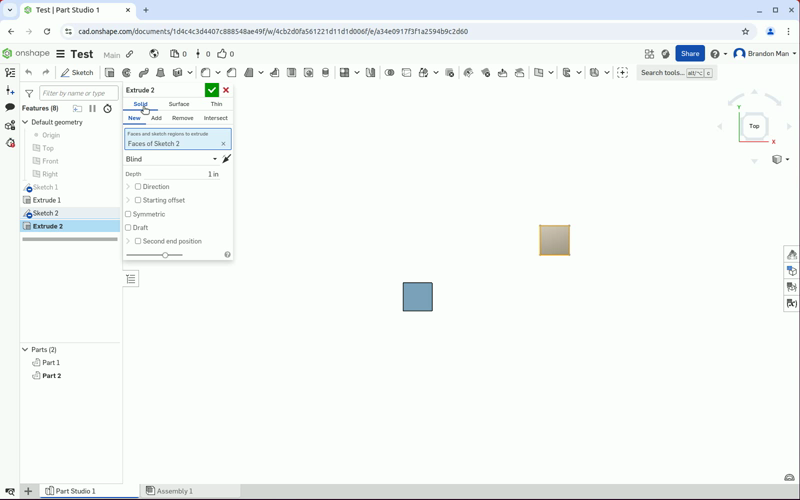
click(143, 106)
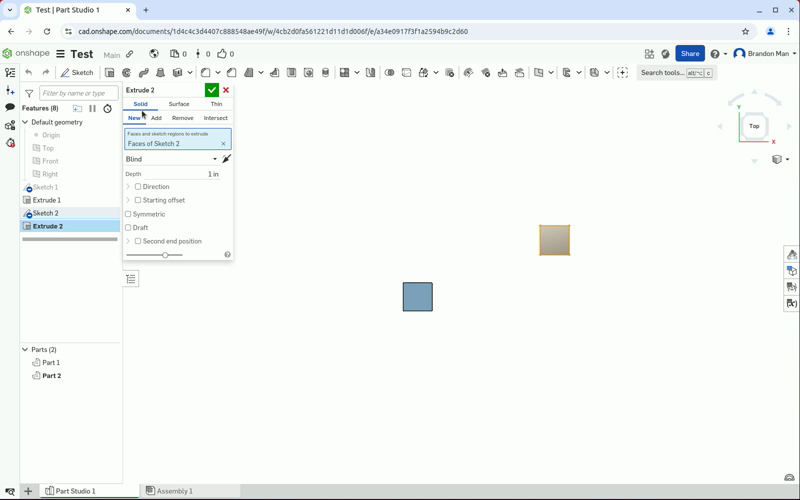
mouse_move(137, 120)
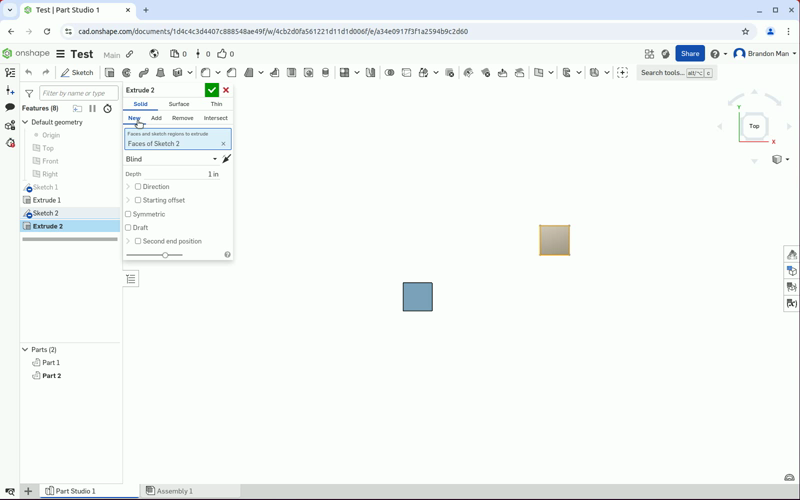
click(137, 120)
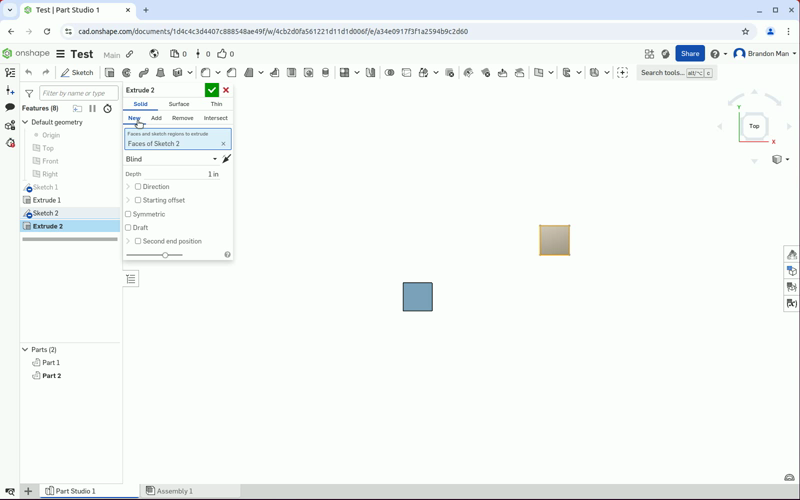
key(tab, 4)
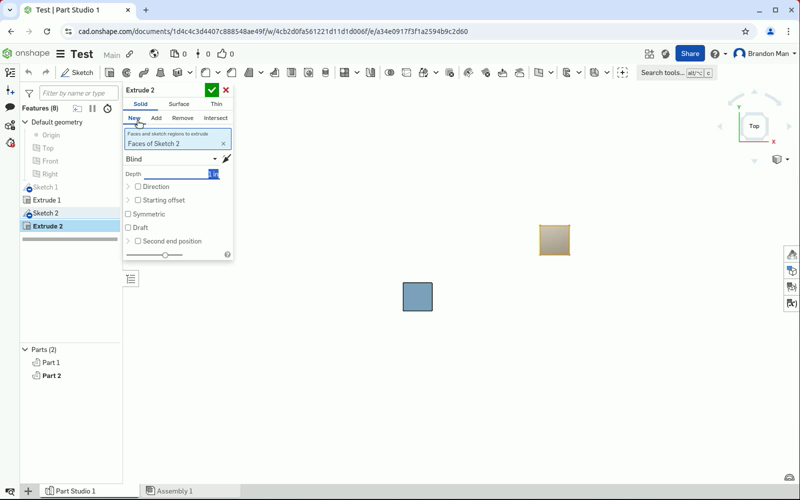
text(23.108)
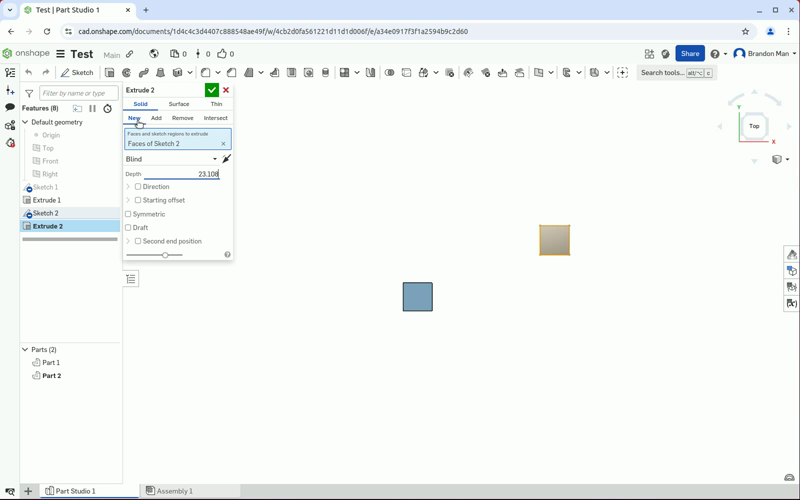
key(enter)
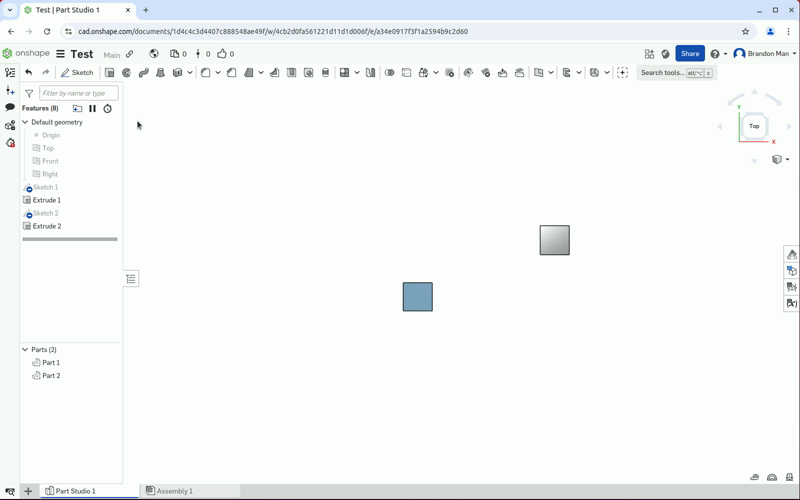
key(shift+h)
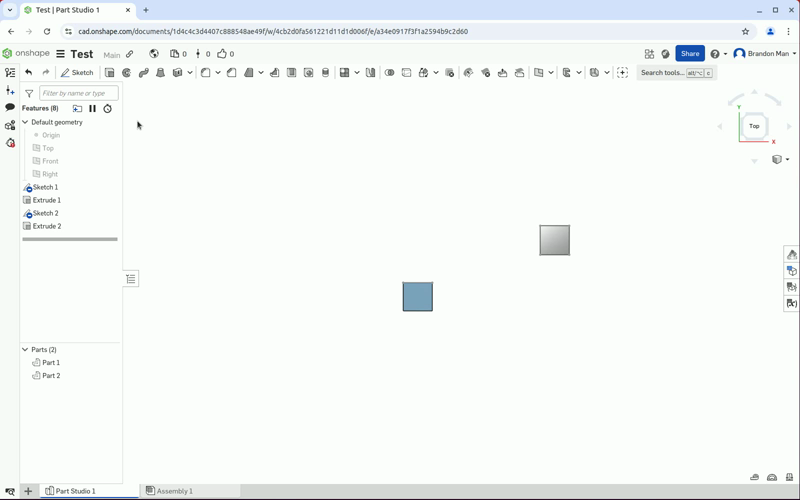
key(shift+h)
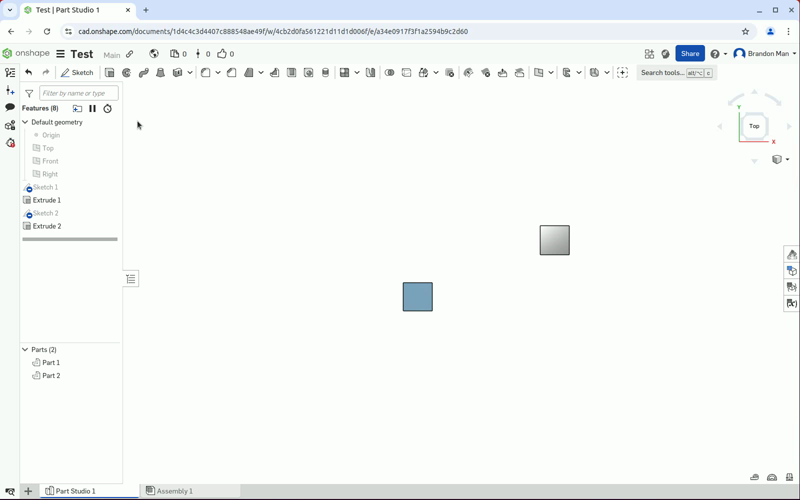
mouse_move(73, 189)
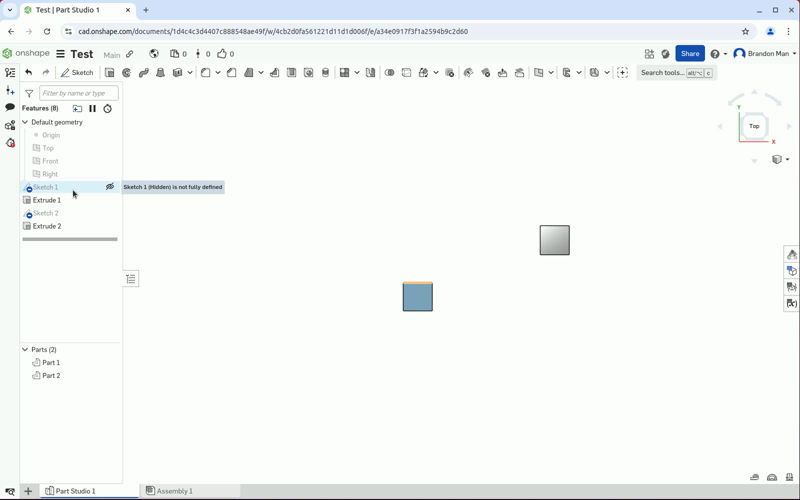
click(73, 189)
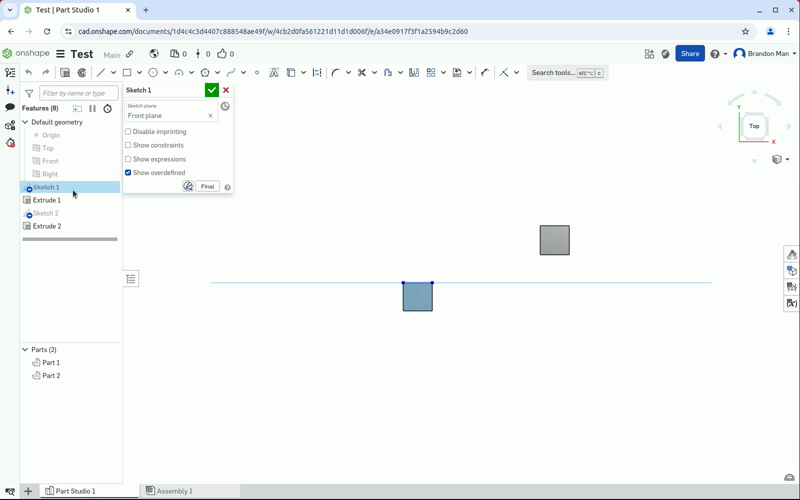
mouse_move(229, 92)
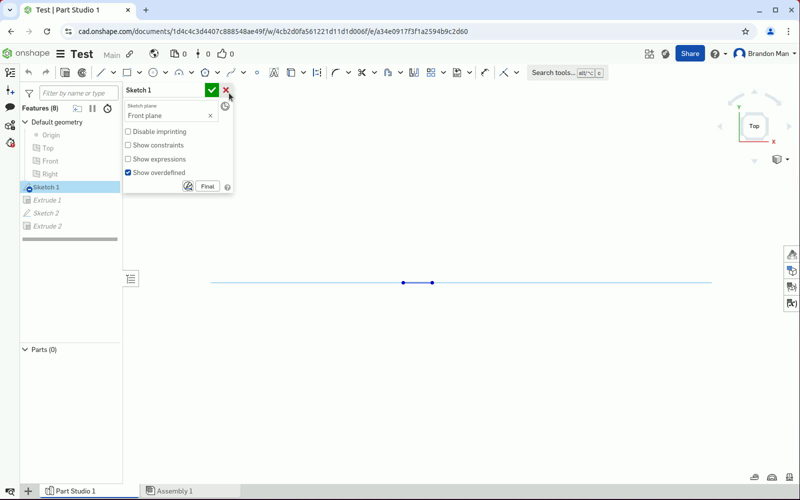
click(229, 92)
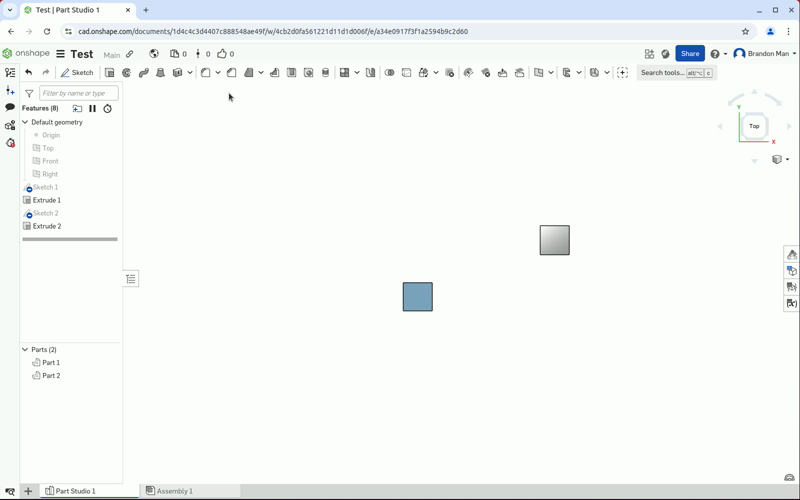
mouse_move(73, 352)
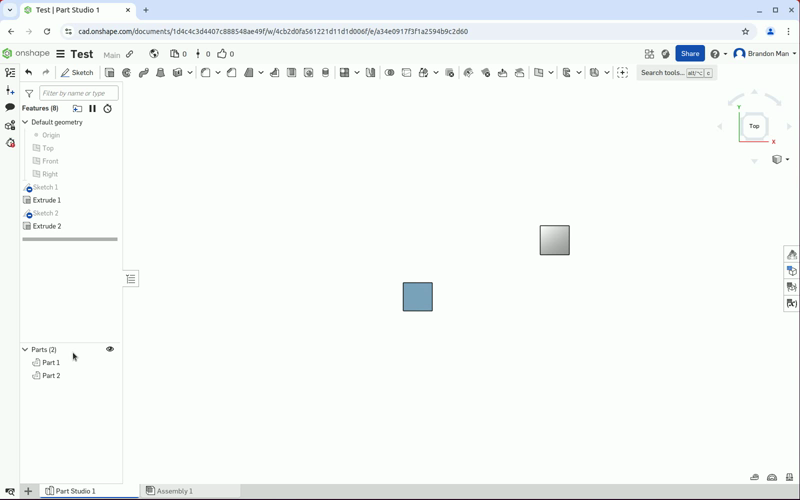
key(y)
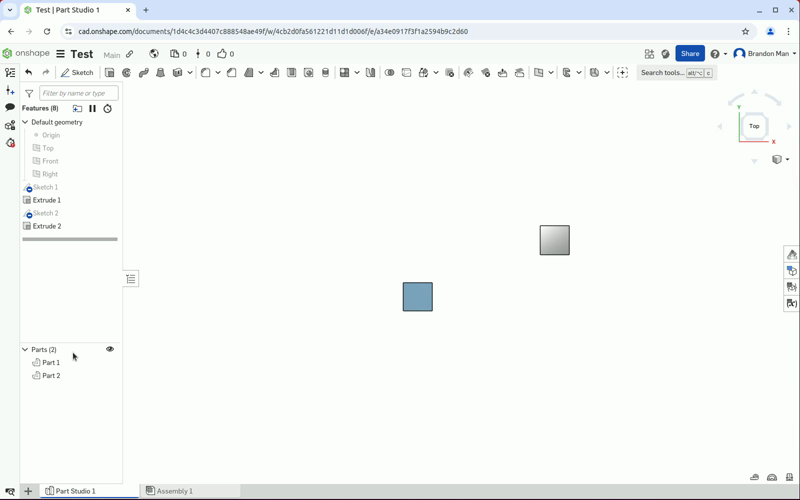
key(shift+p)
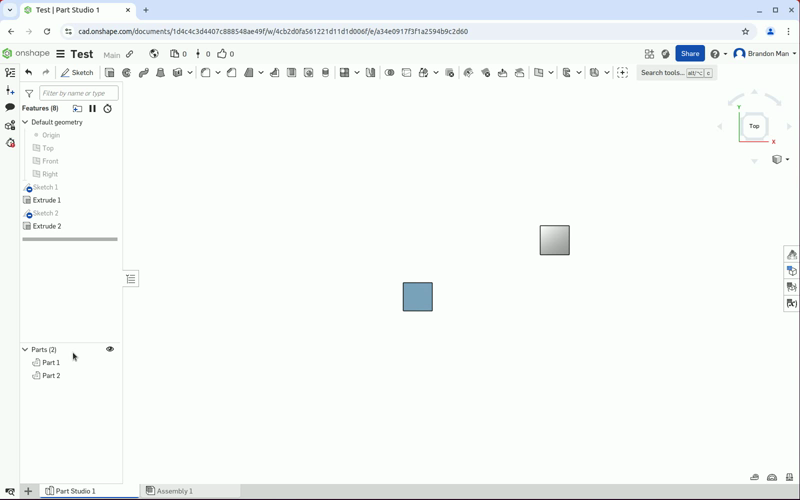
key(space)
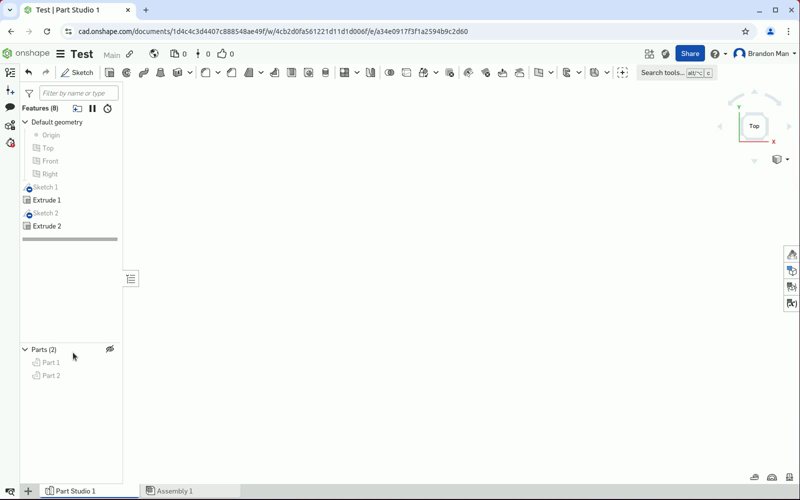
key_down(shift)
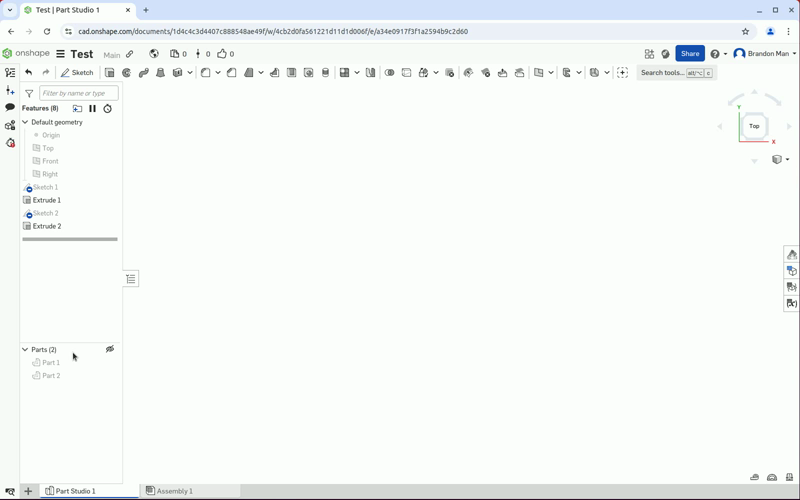
key(up)
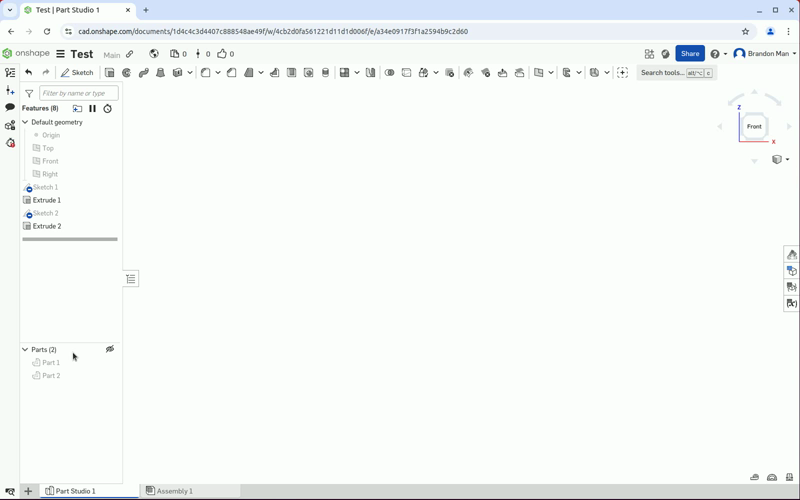
key_up(shift)
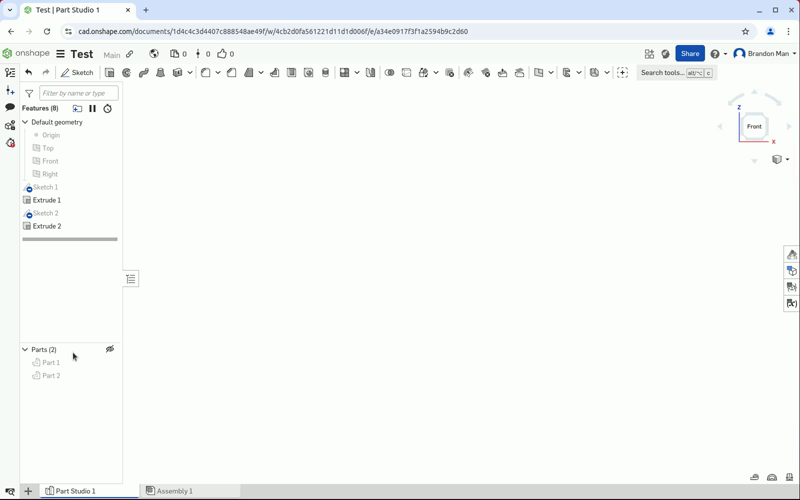
mouse_move(73, 352)
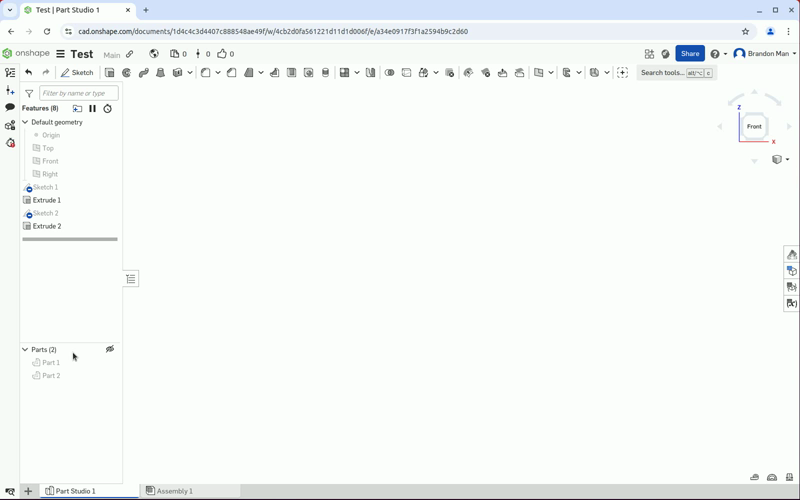
key(shift+y)
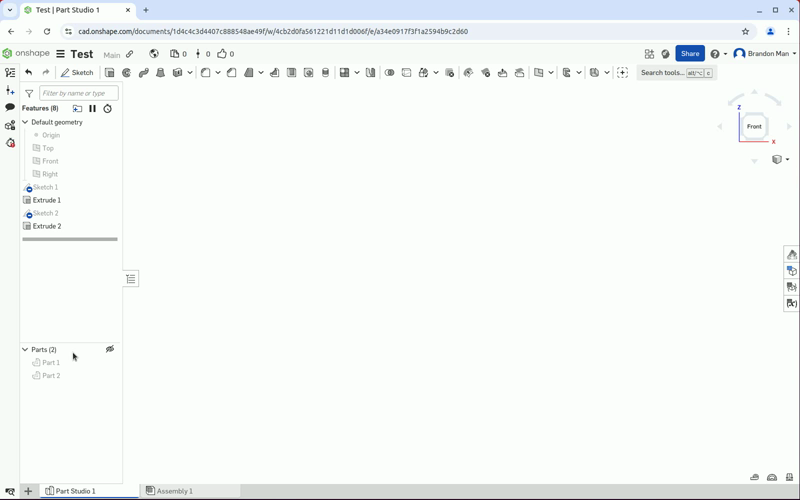
key(shift+s)
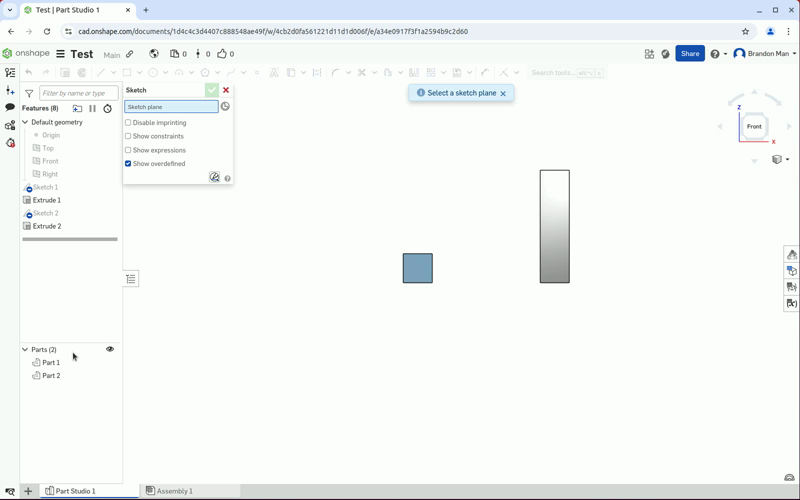
mouse_move(73, 163)
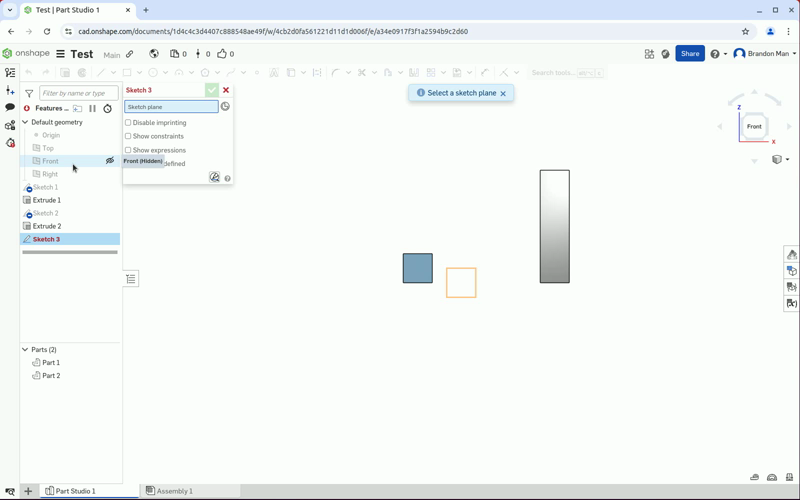
click(73, 163)
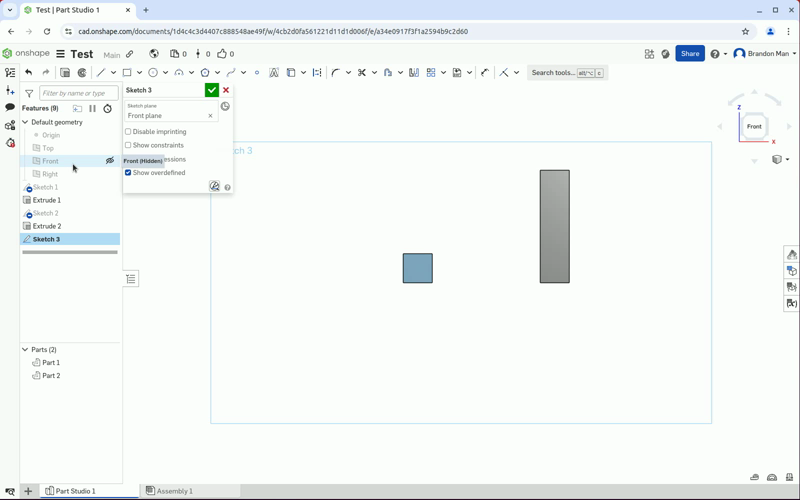
mouse_move(73, 352)
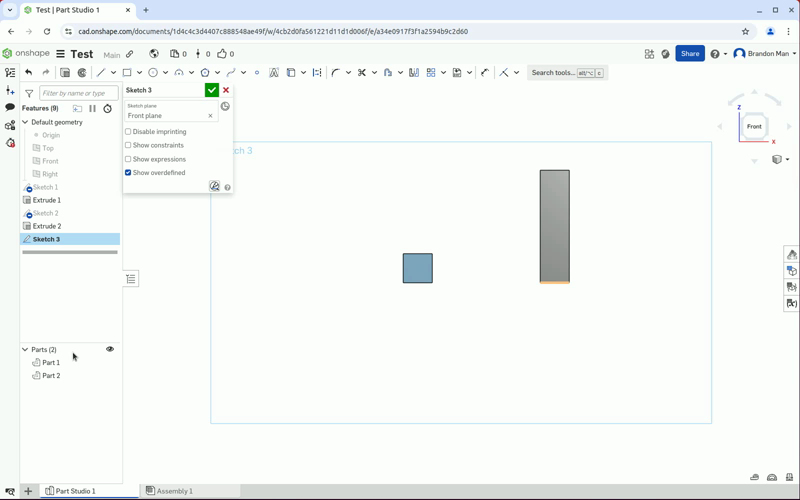
key(y)
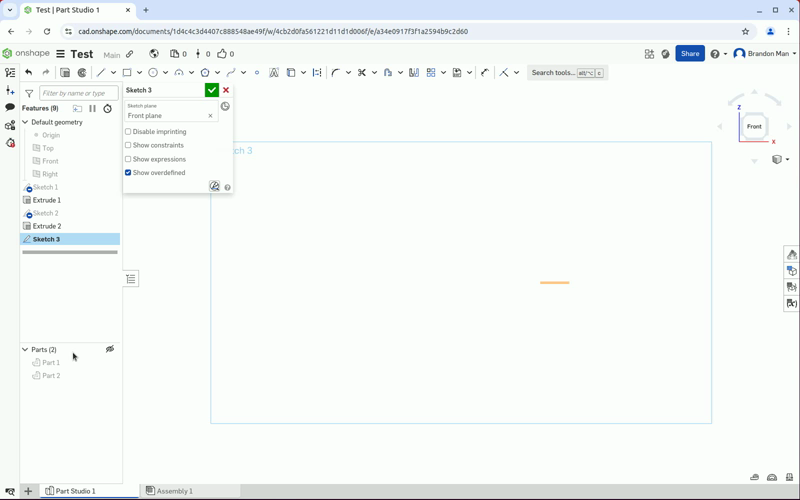
key(c)
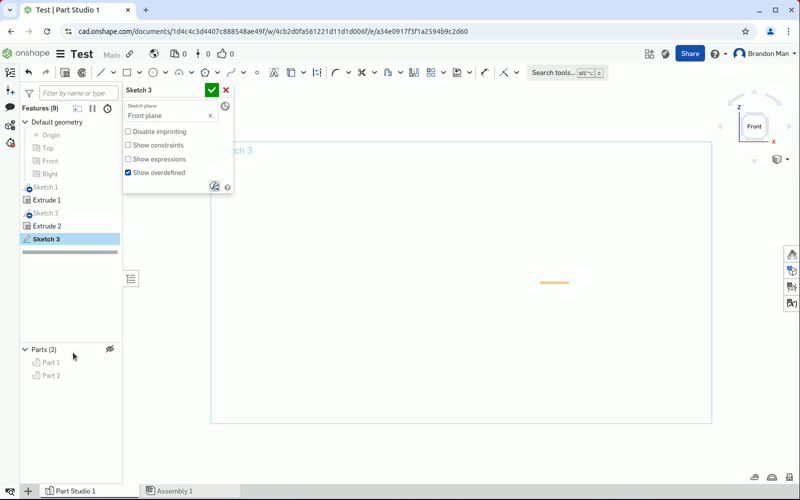
key_down(shift)
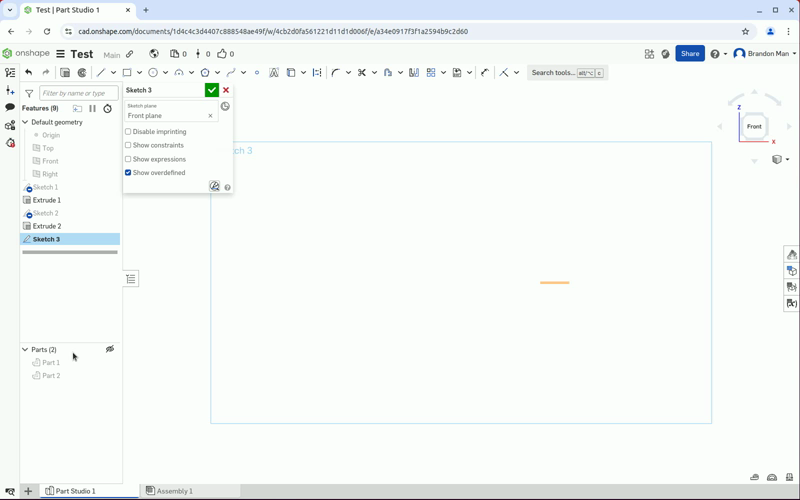
mouse_move(480, 200)
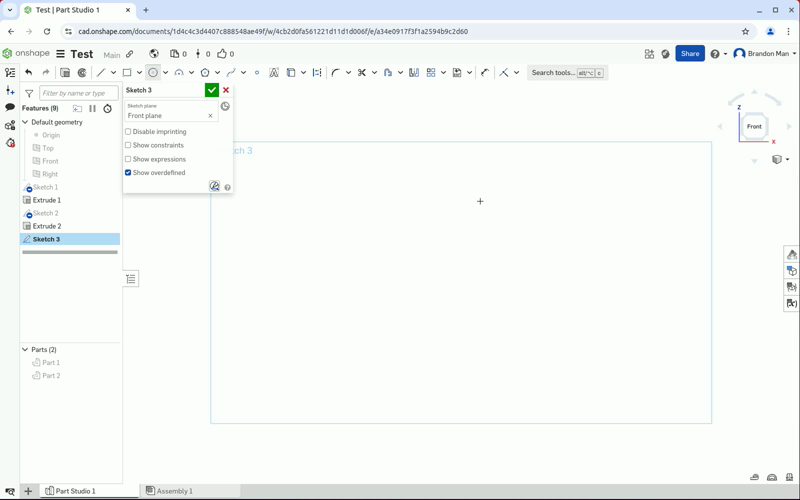
click(480, 200)
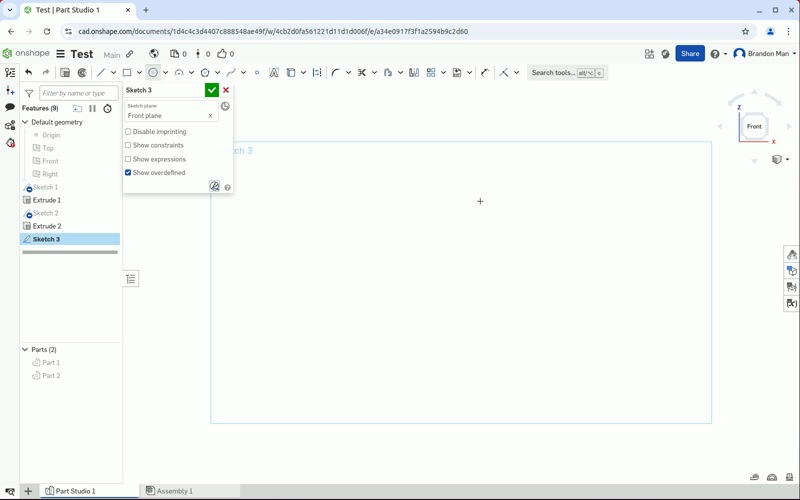
key_up(shift)
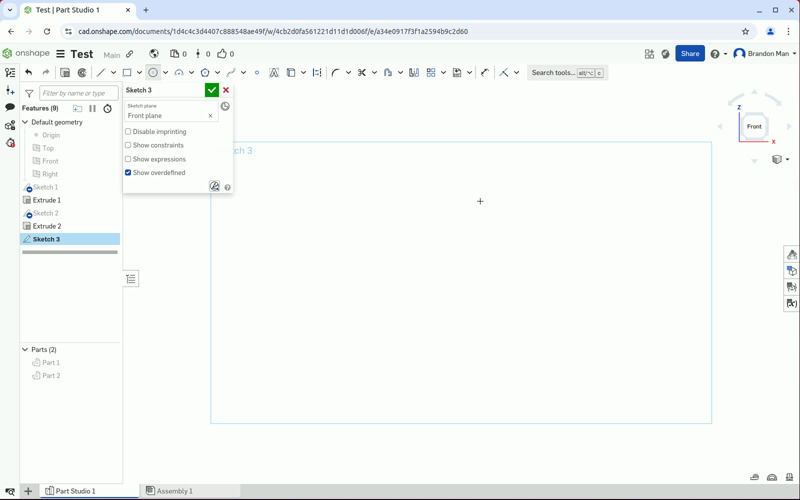
mouse_move(494, 200)
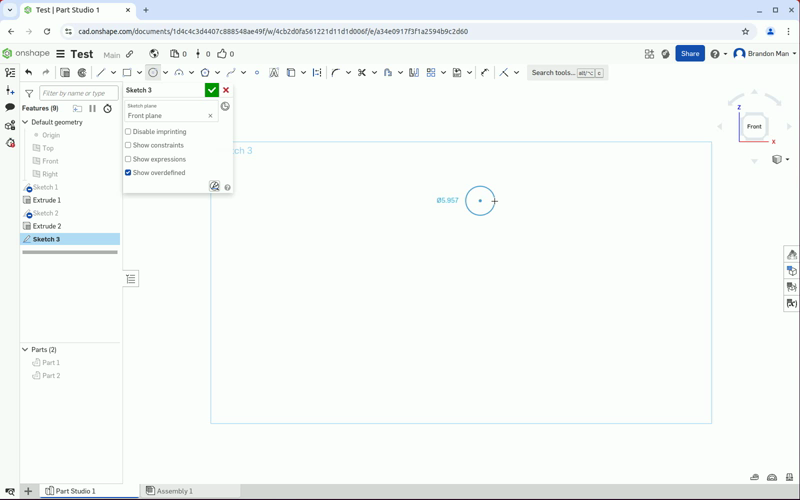
click(494, 200)
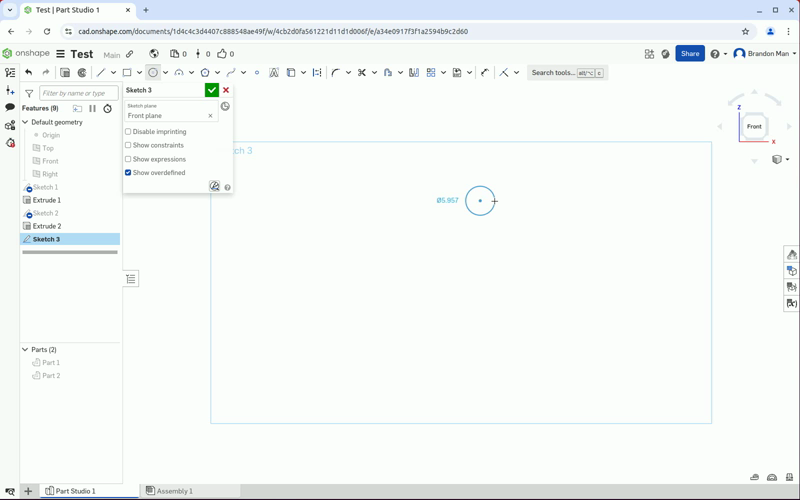
key(esc)
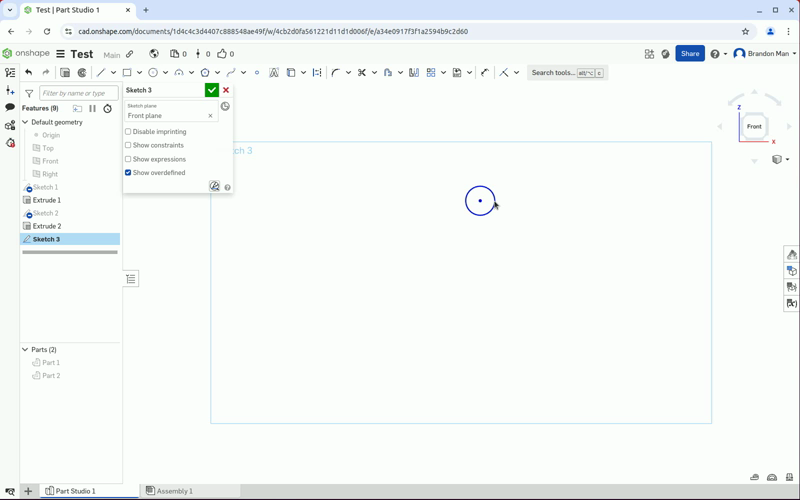
mouse_move(480, 200)
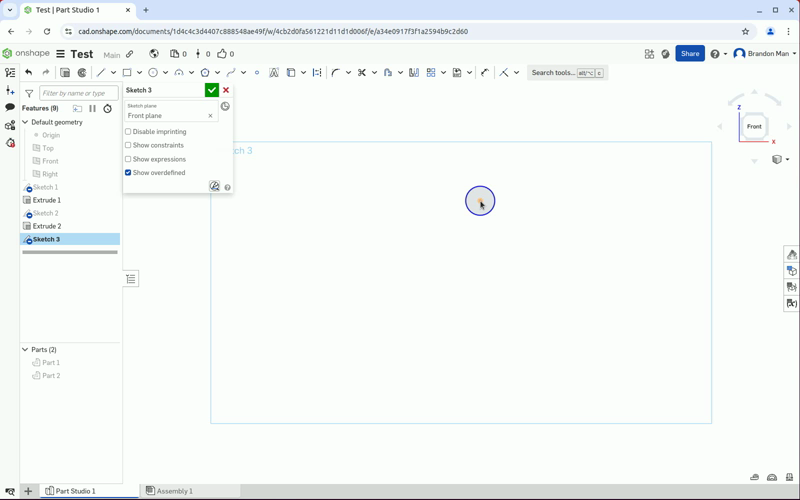
scroll(6)
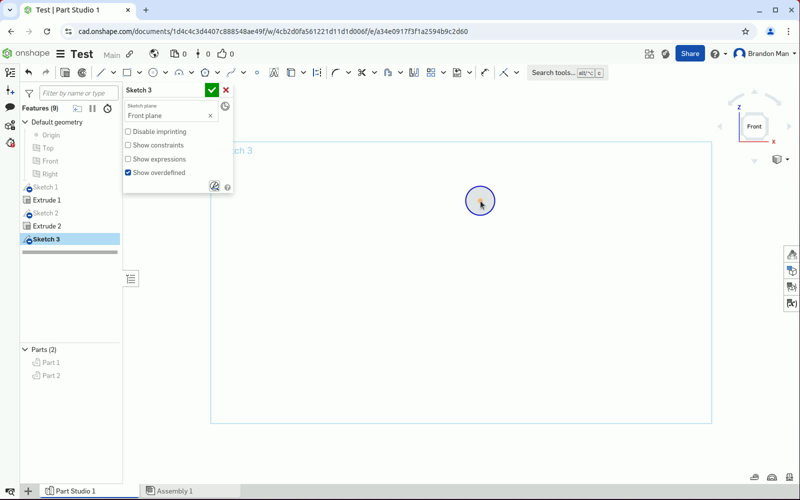
scroll(6)
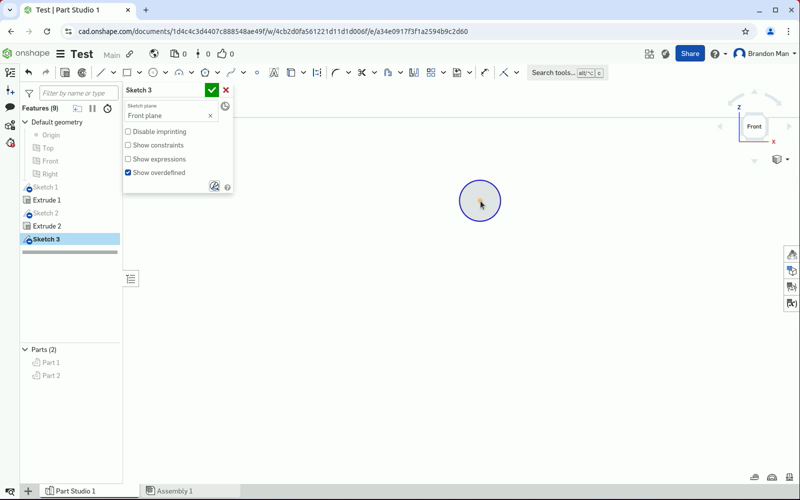
scroll(6)
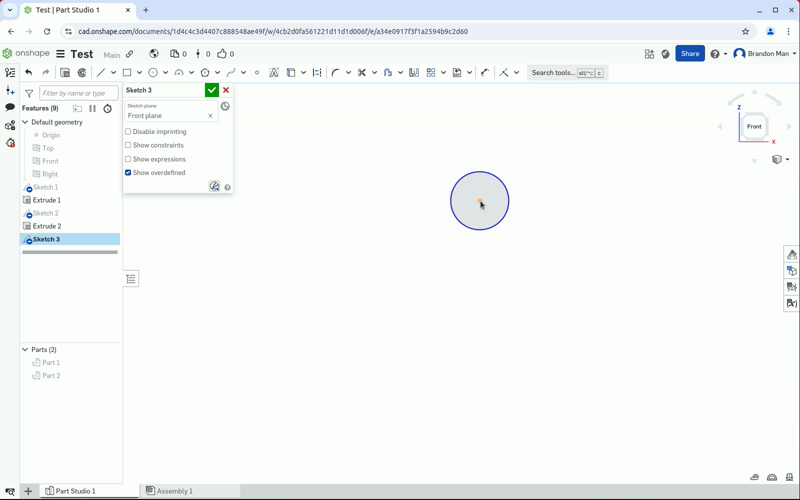
scroll(6)
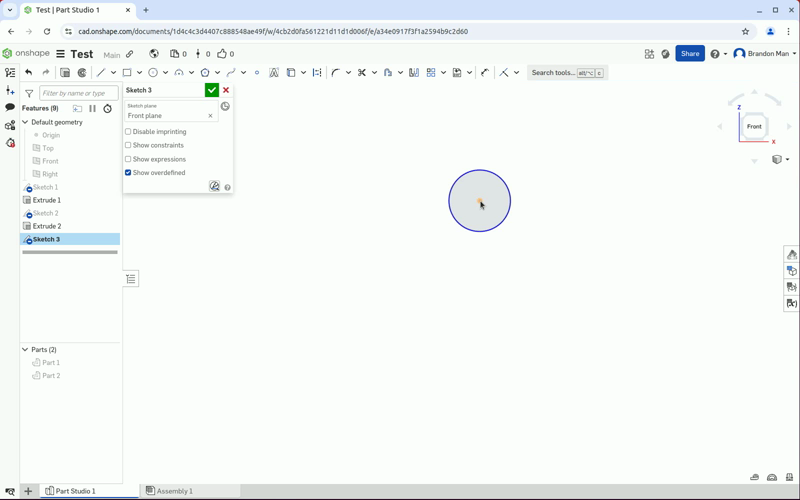
scroll(6)
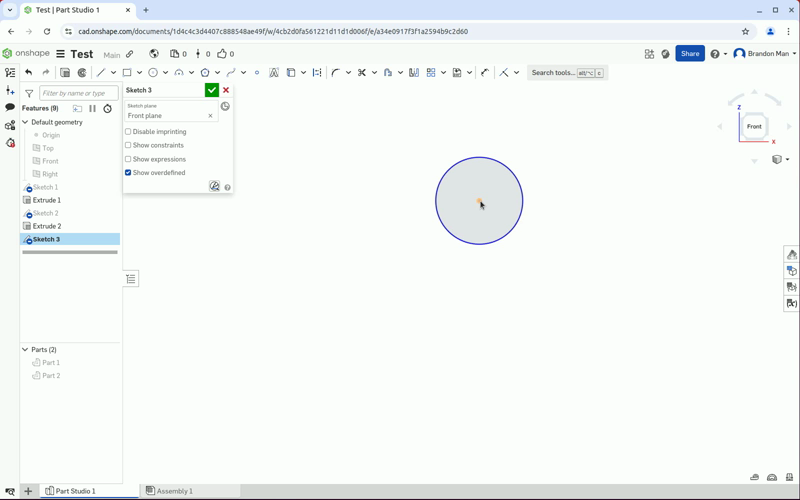
scroll(6)
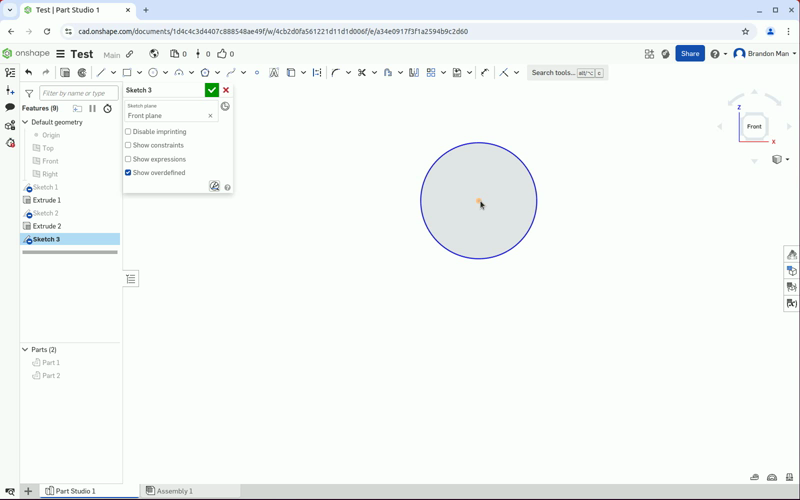
scroll(6)
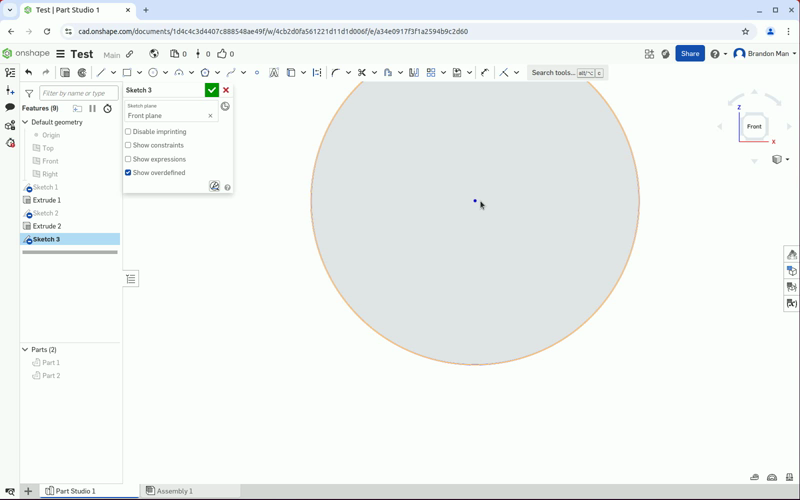
click(480, 200)
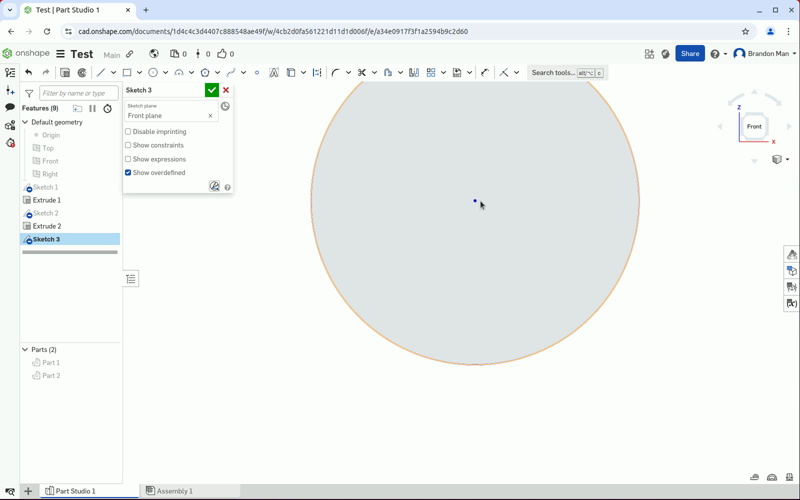
scroll(-6)
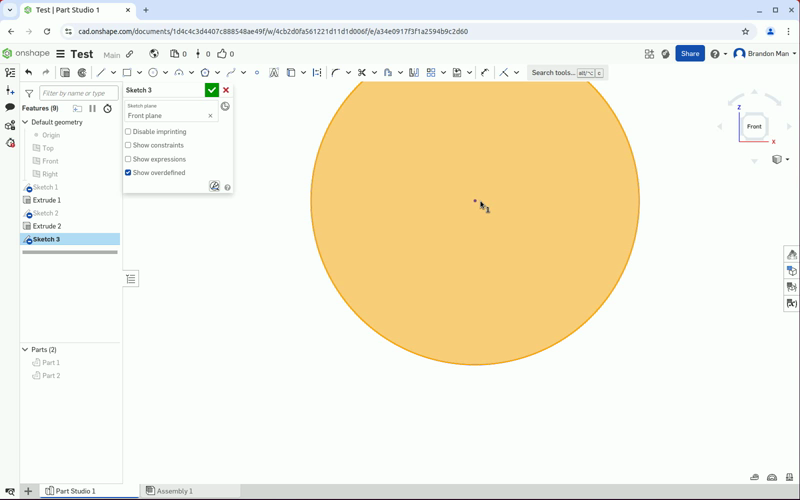
scroll(-6)
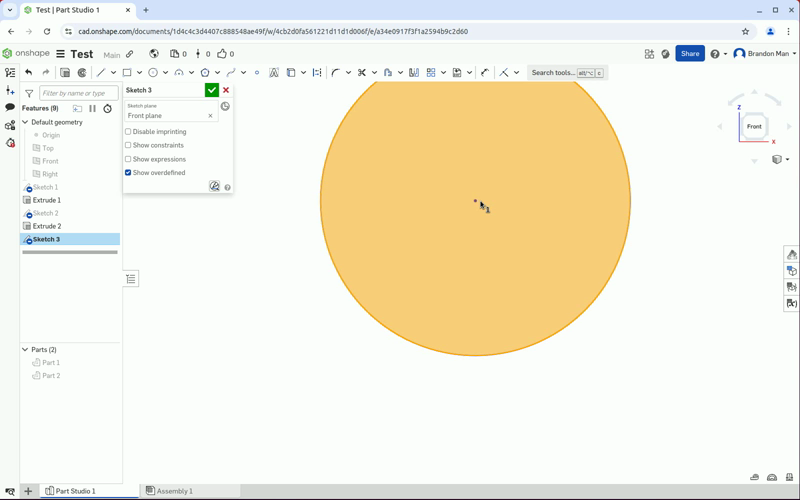
scroll(-6)
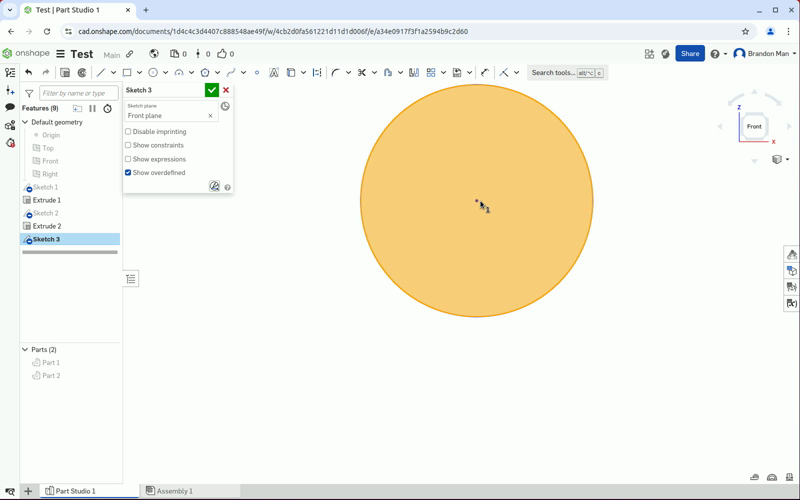
scroll(-6)
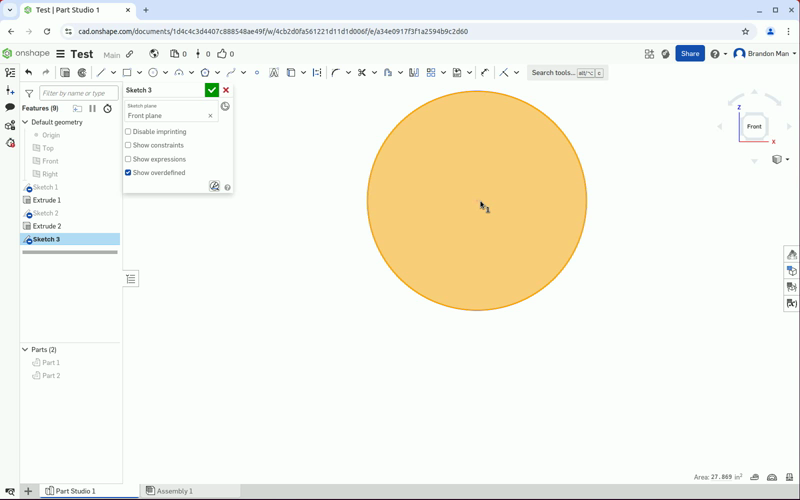
scroll(-6)
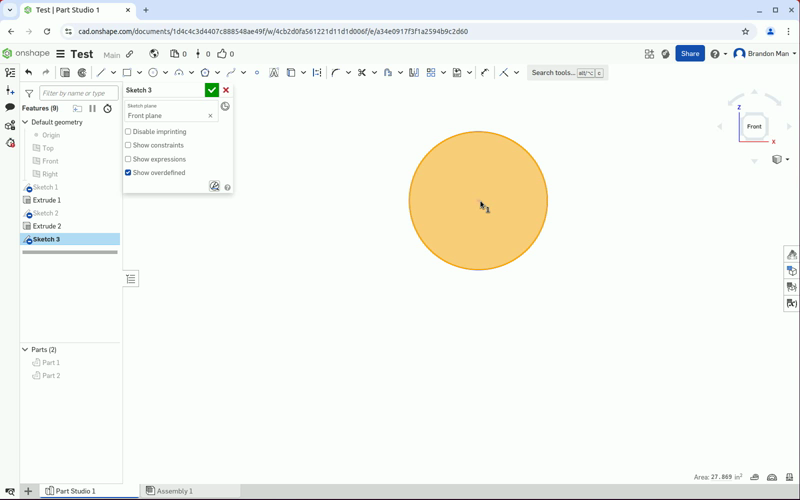
scroll(-6)
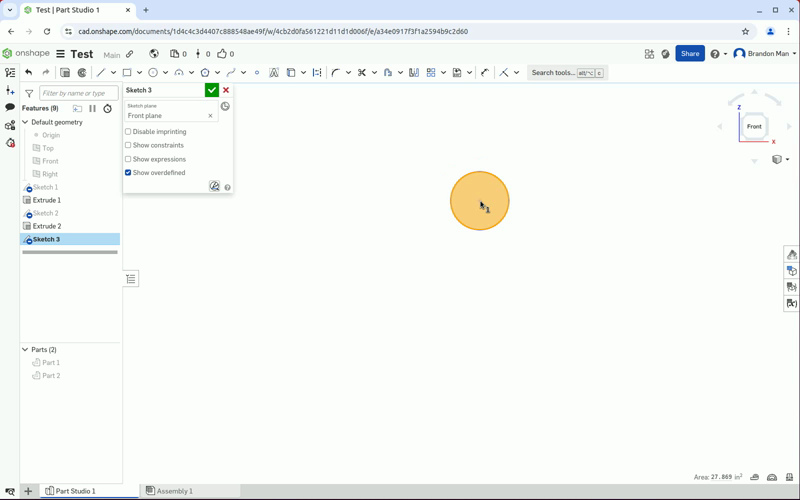
scroll(-6)
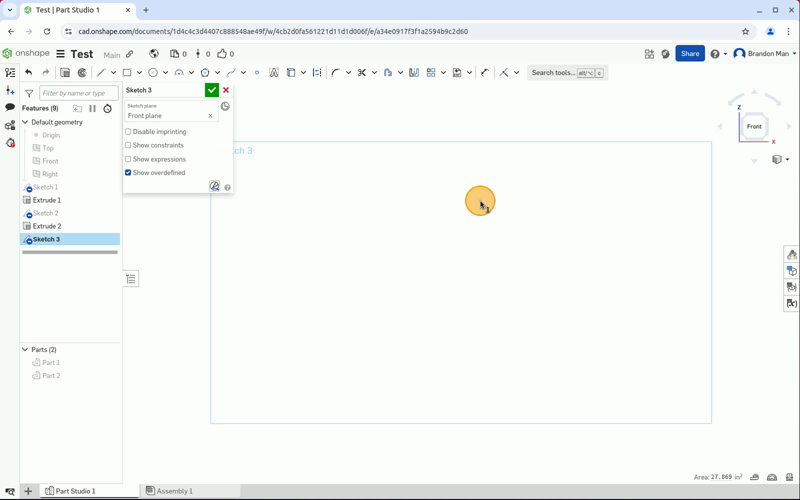
mouse_move(73, 352)
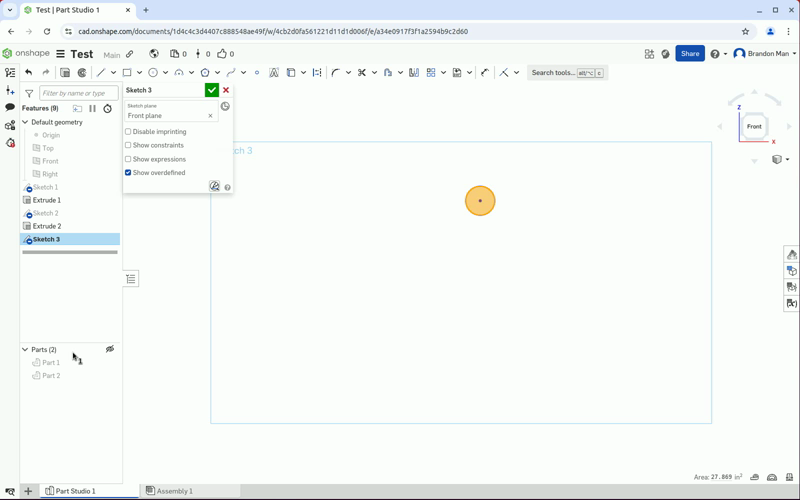
key(shift+y)
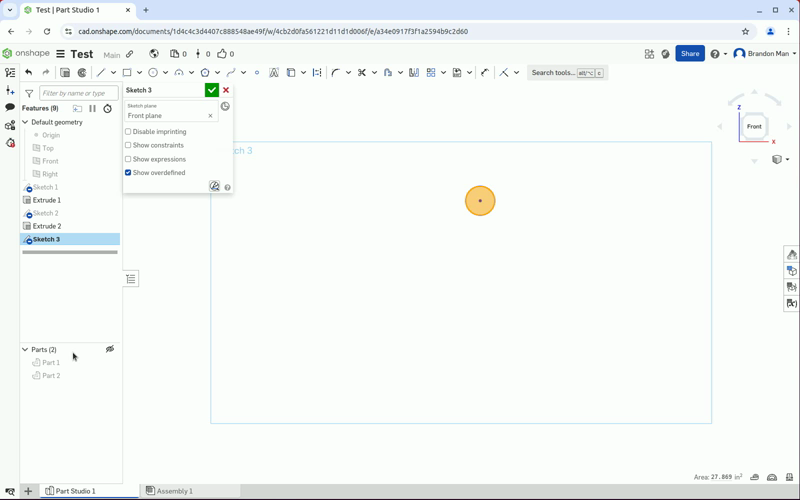
key(shift+e)
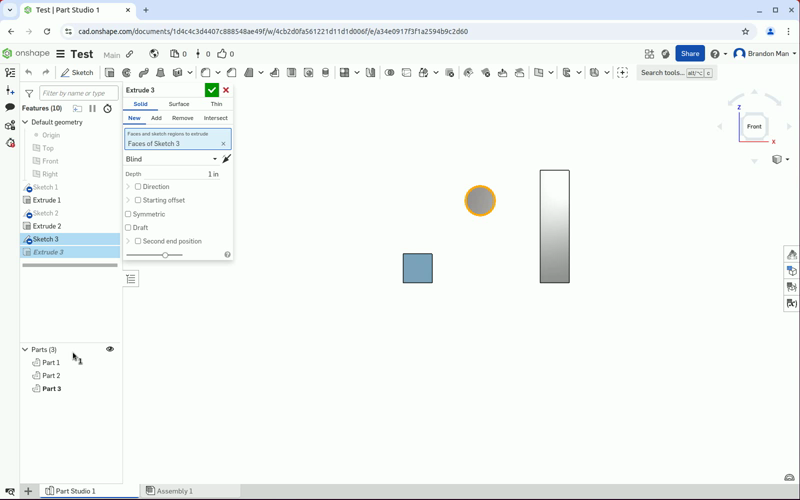
mouse_move(143, 106)
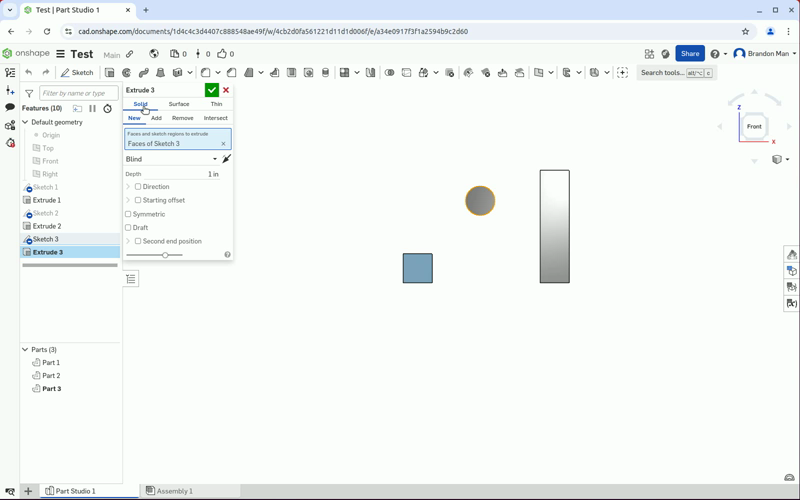
click(143, 106)
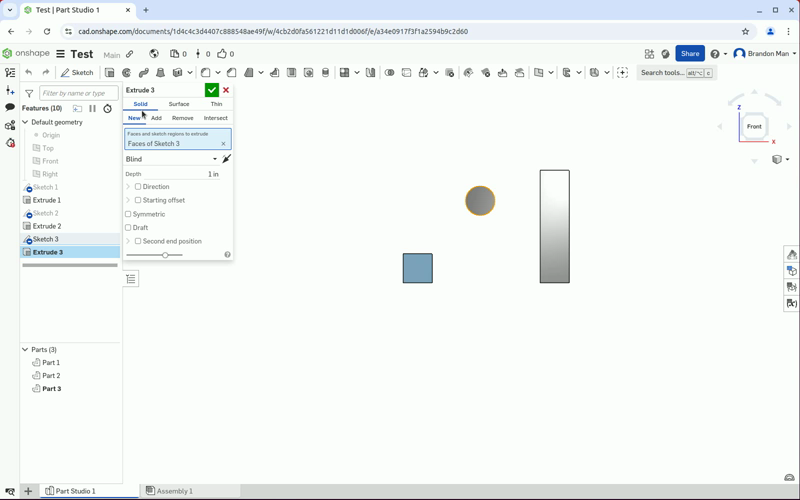
mouse_move(137, 120)
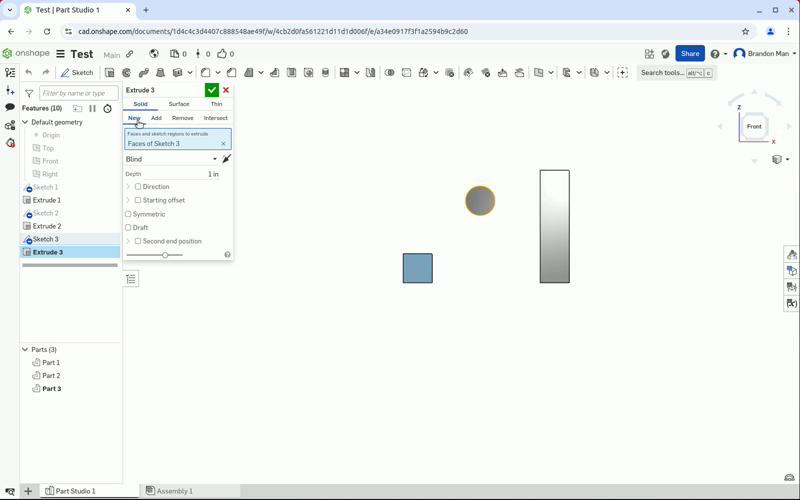
click(137, 120)
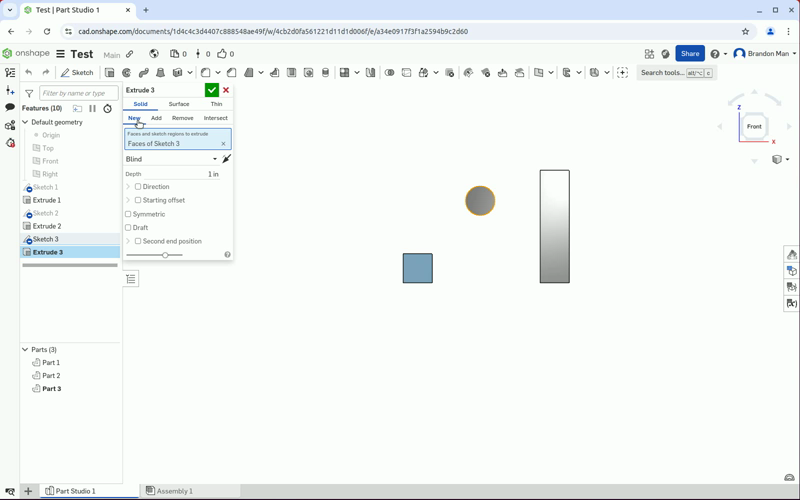
key(tab, 4)
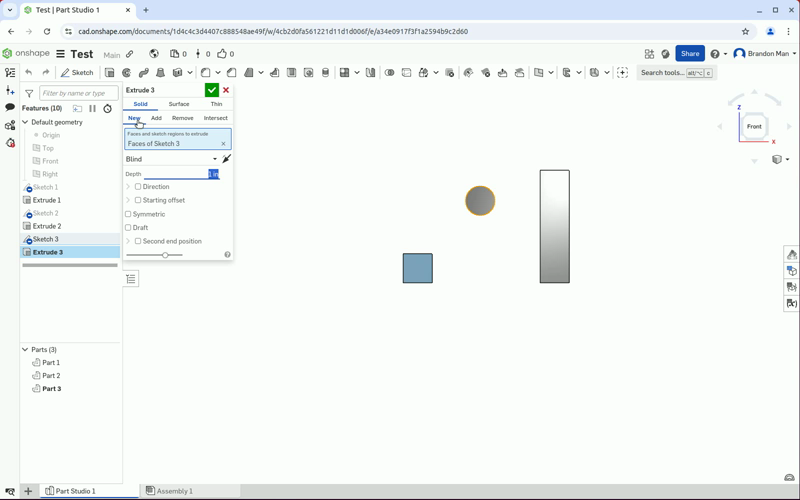
text(5.777)
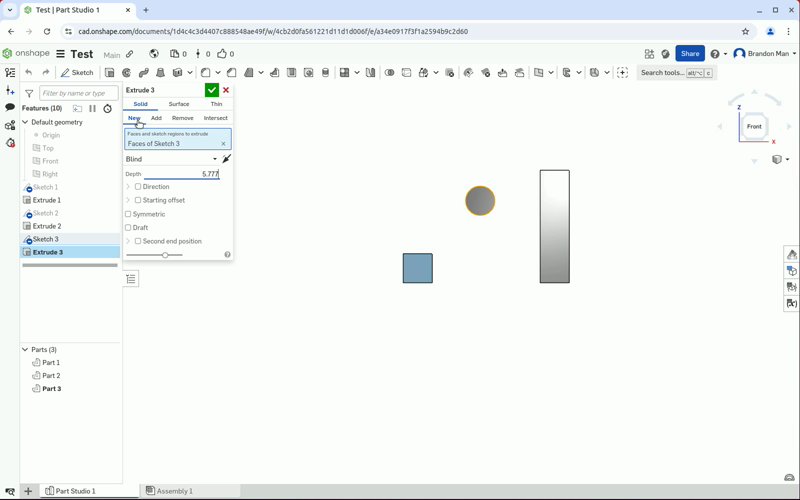
key(enter)
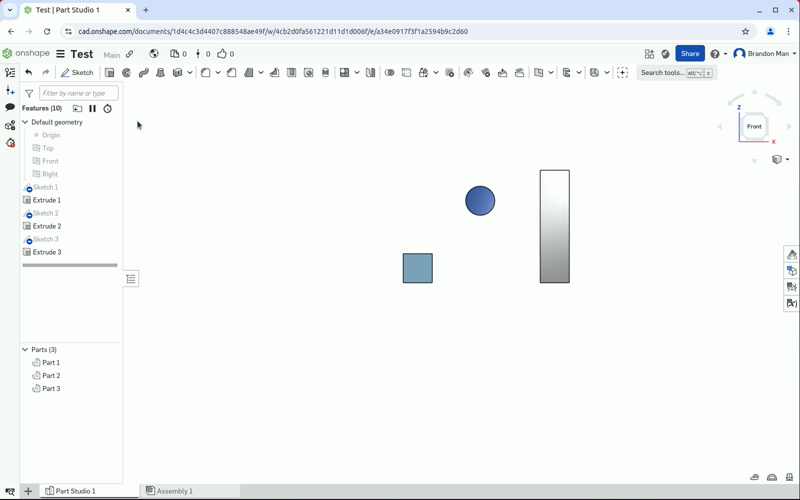
key(shift+h)
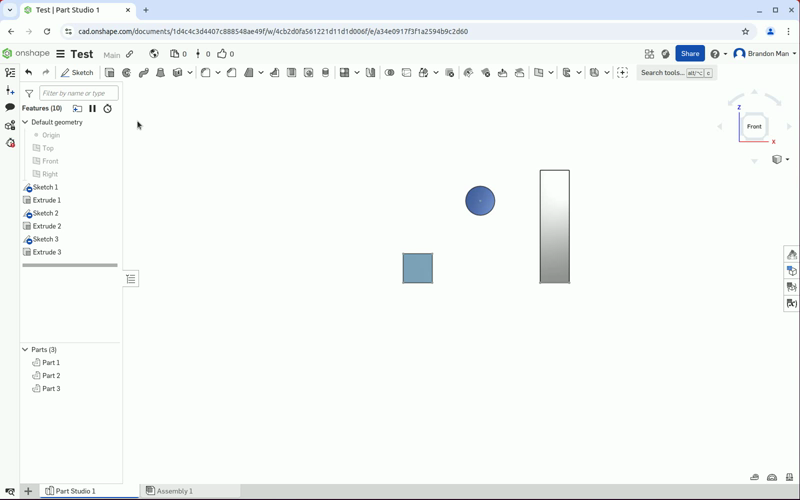
key(shift+h)
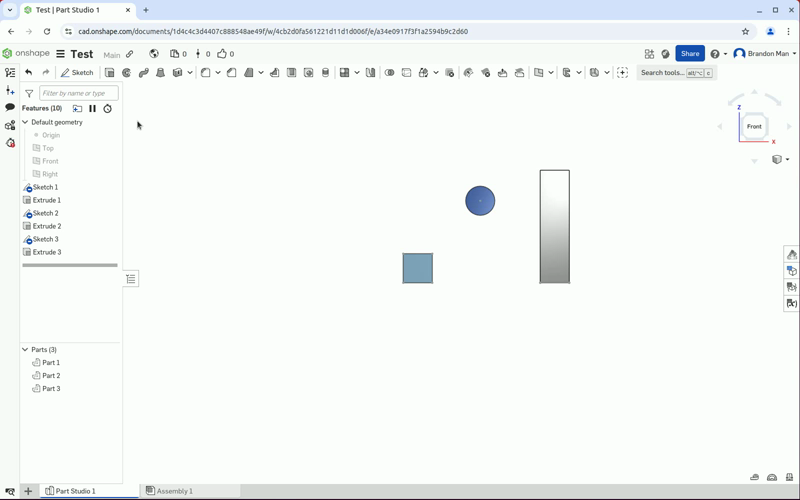
key(shift+7)
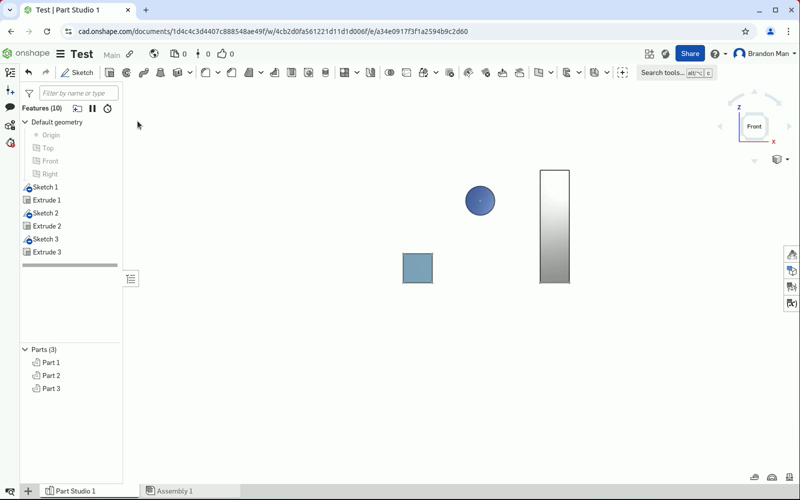
key(left, 2)
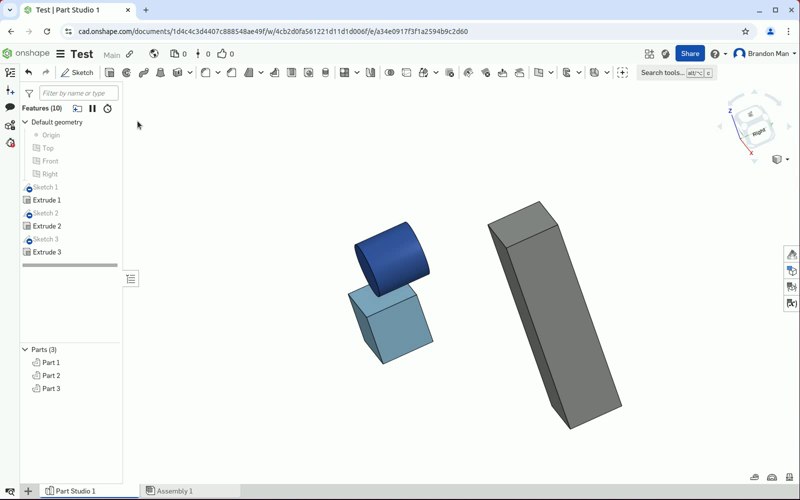
key(down, 2)
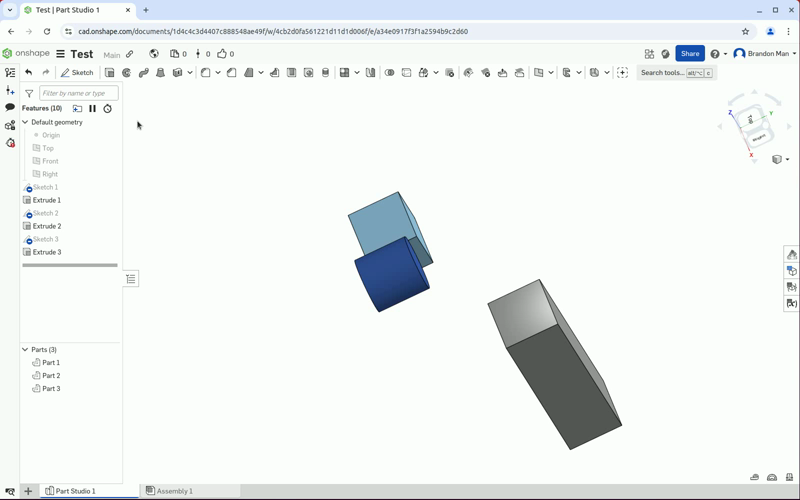
key(up, 2)
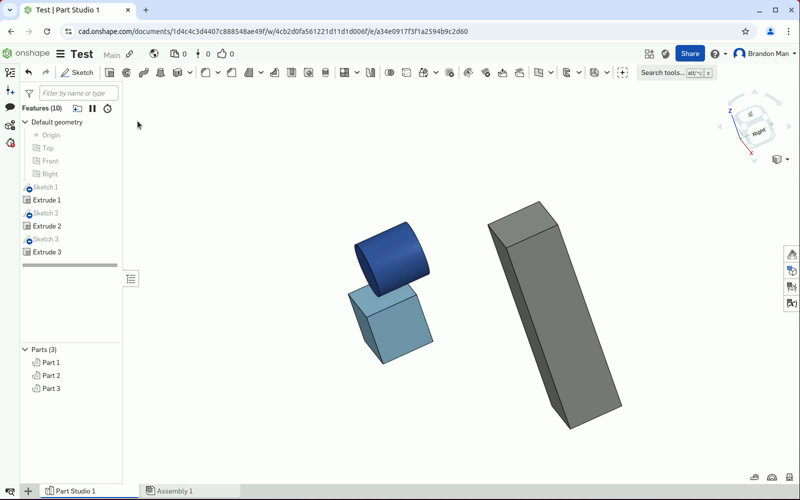
key(right, 2)
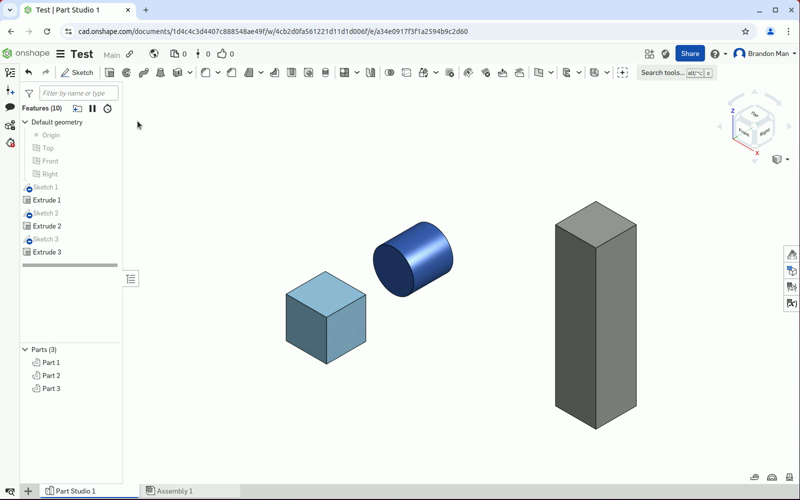
mouse_move(73, 189)
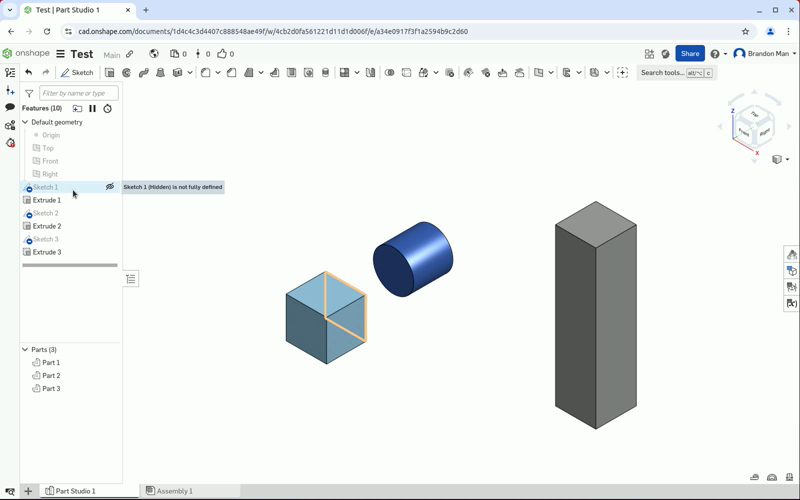
click(73, 189)